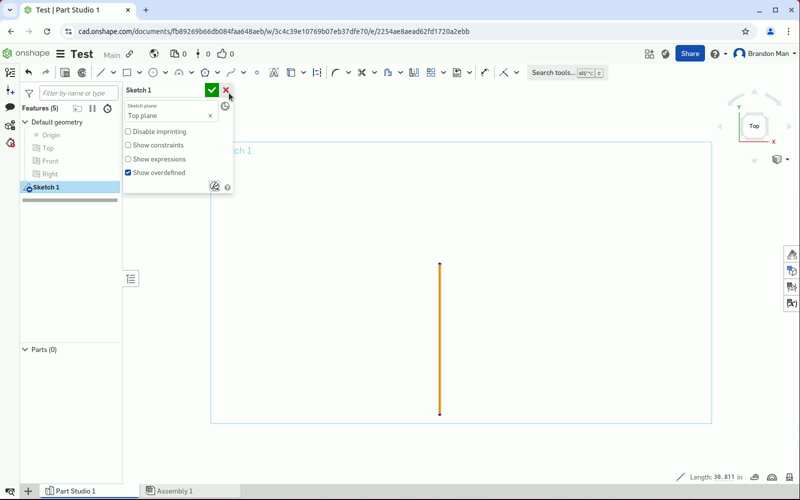
key(shift+h)
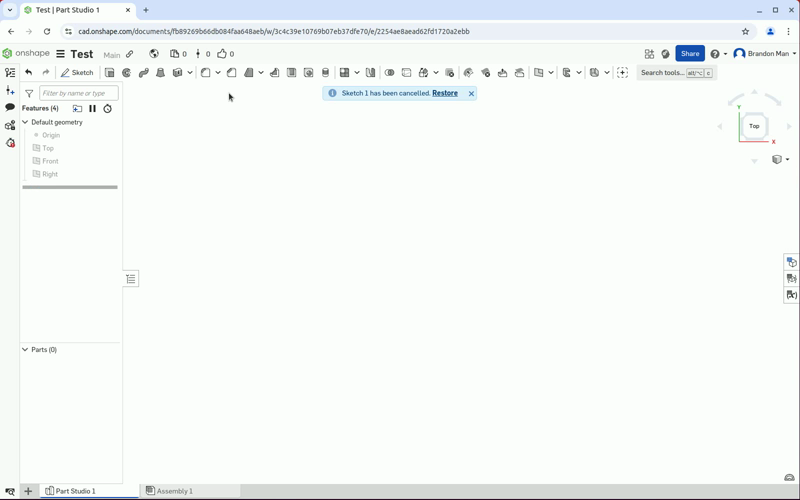
mouse_move(73, 352)
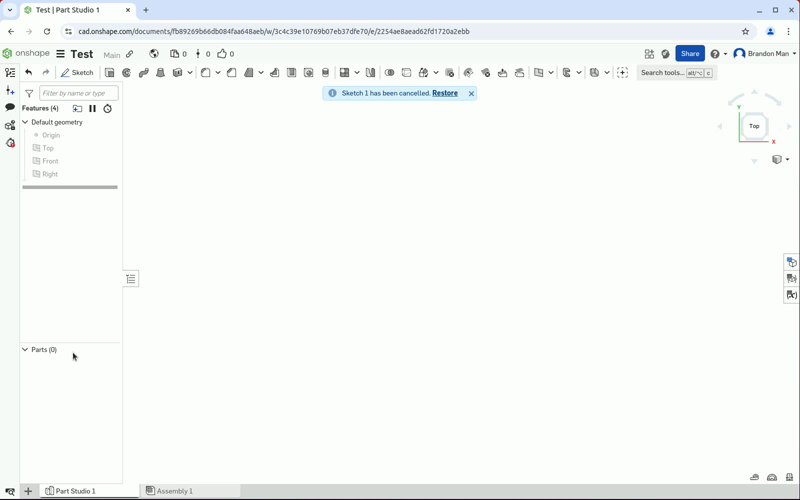
key(y)
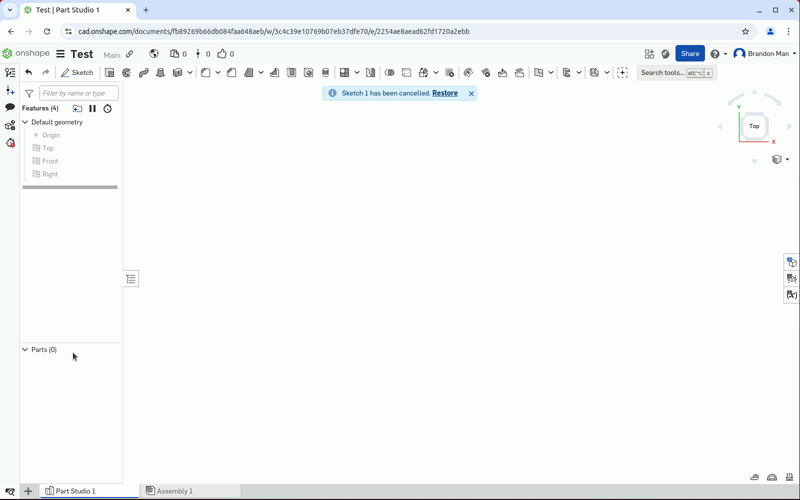
key(shift+p)
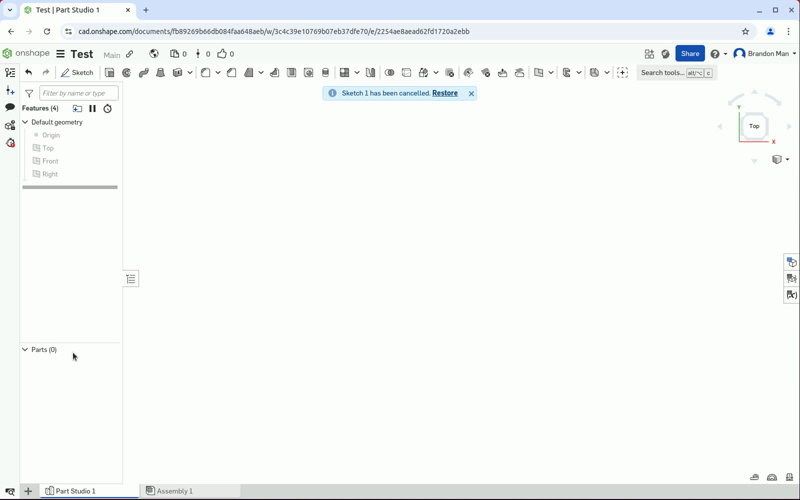
key(space)
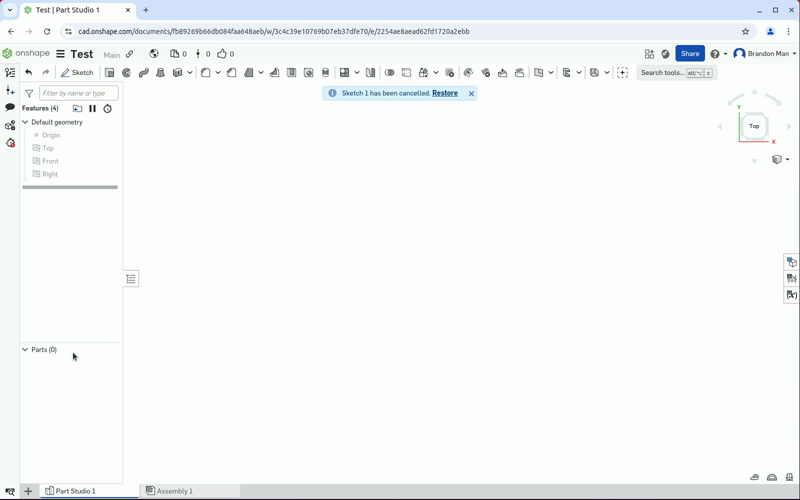
key_down(shift)
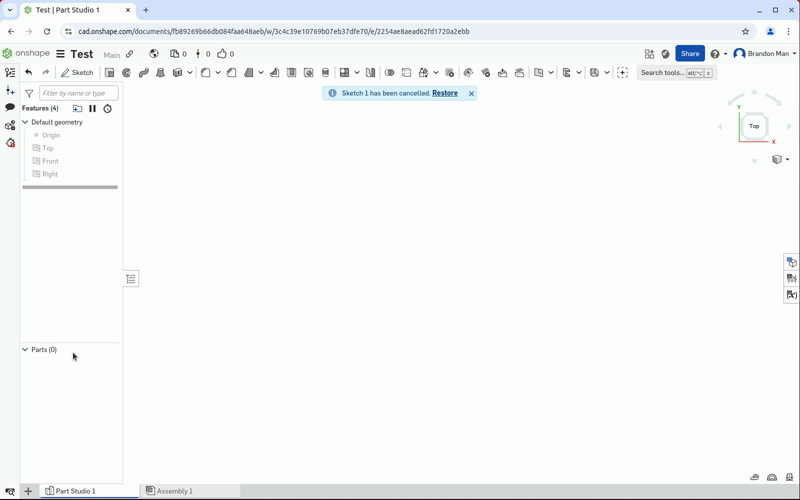
key(up)
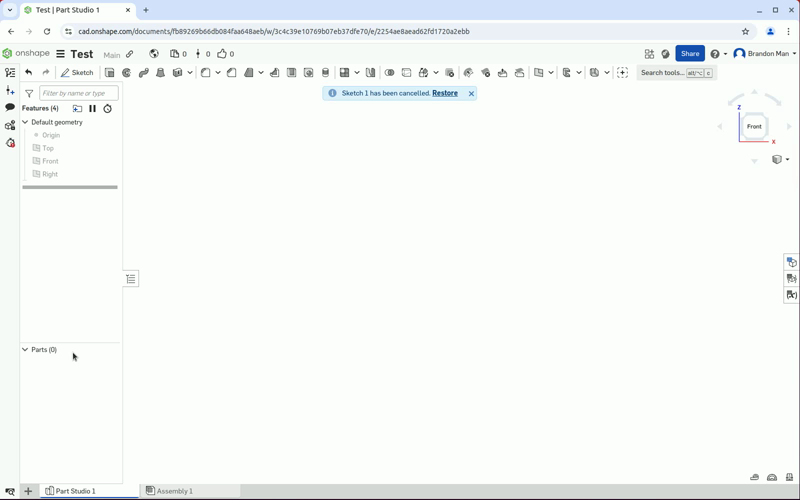
key_up(shift)
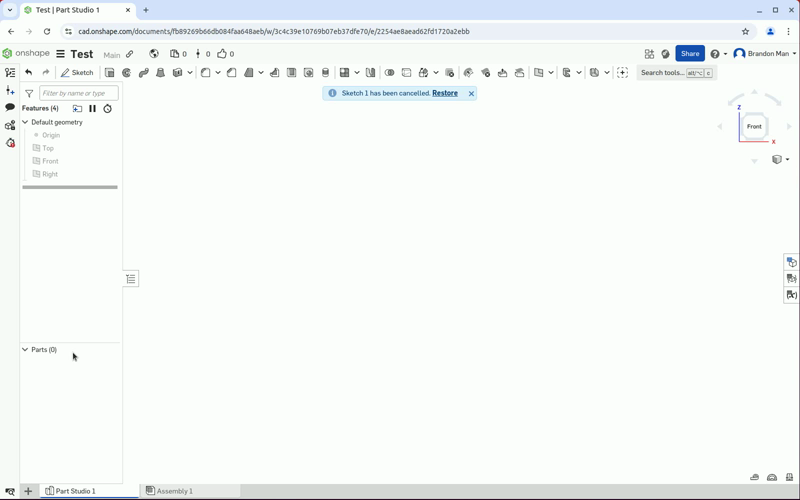
mouse_move(73, 352)
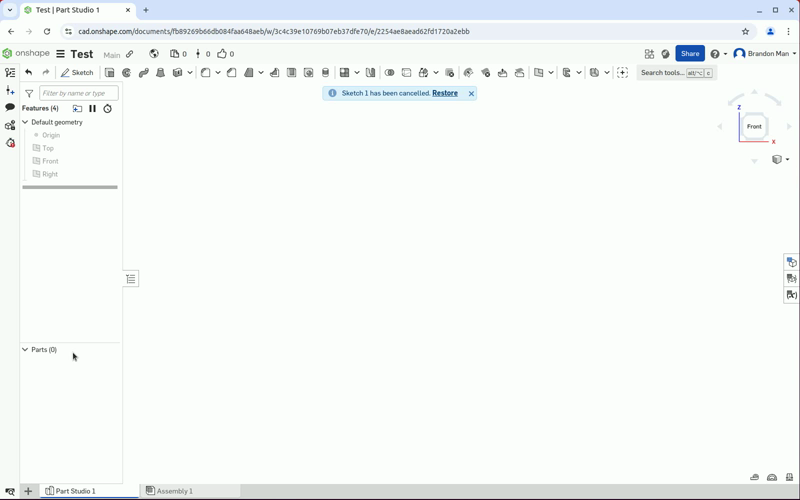
key(shift+y)
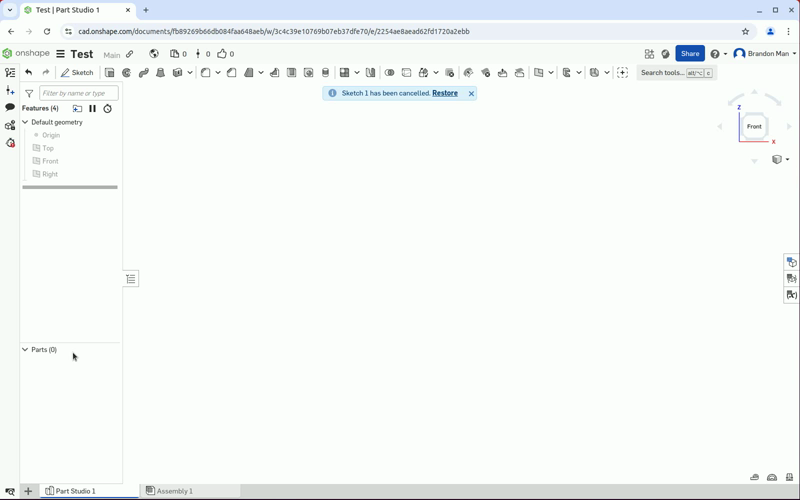
key(shift+s)
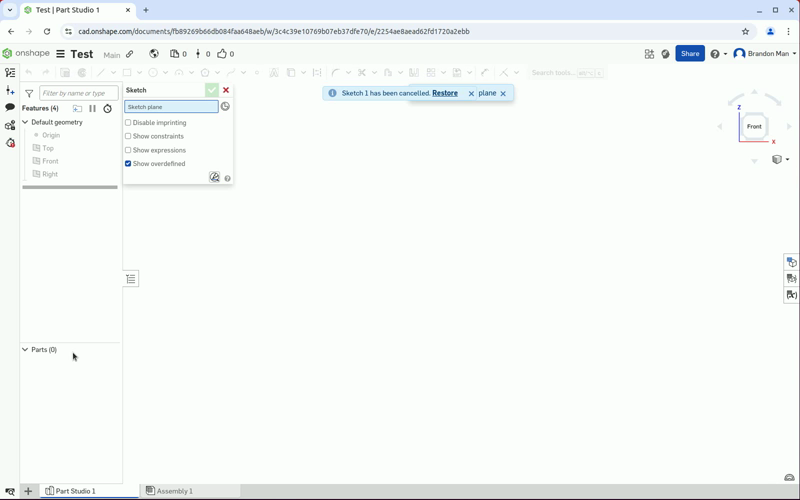
mouse_move(73, 163)
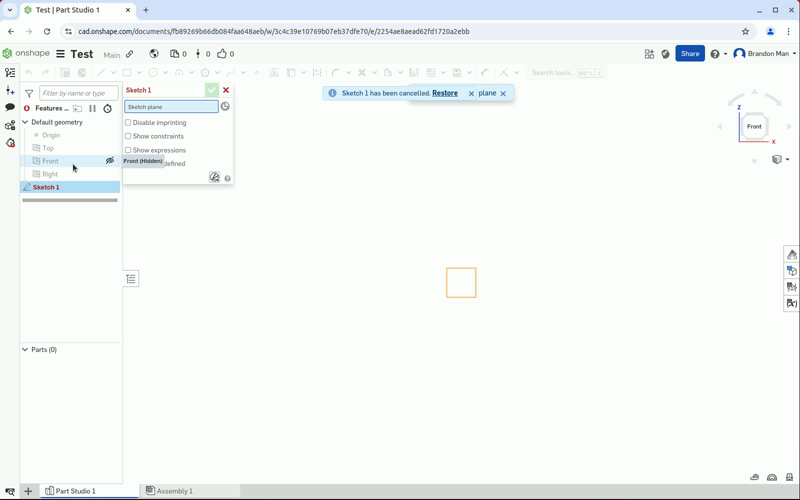
click(73, 163)
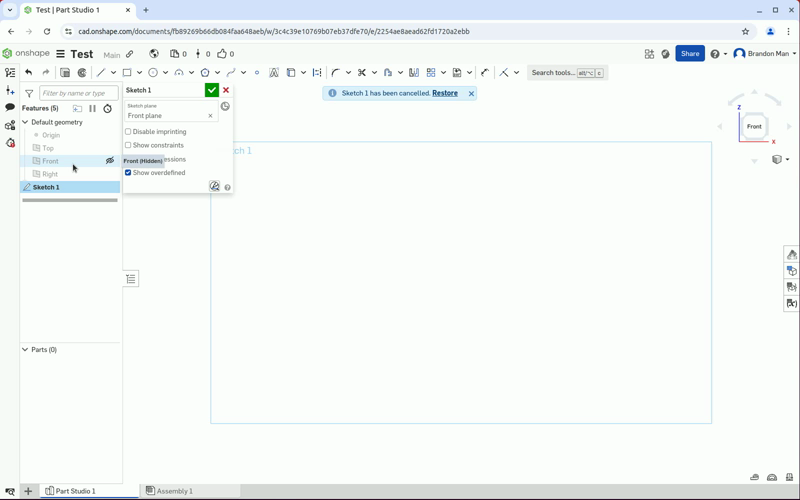
mouse_move(73, 352)
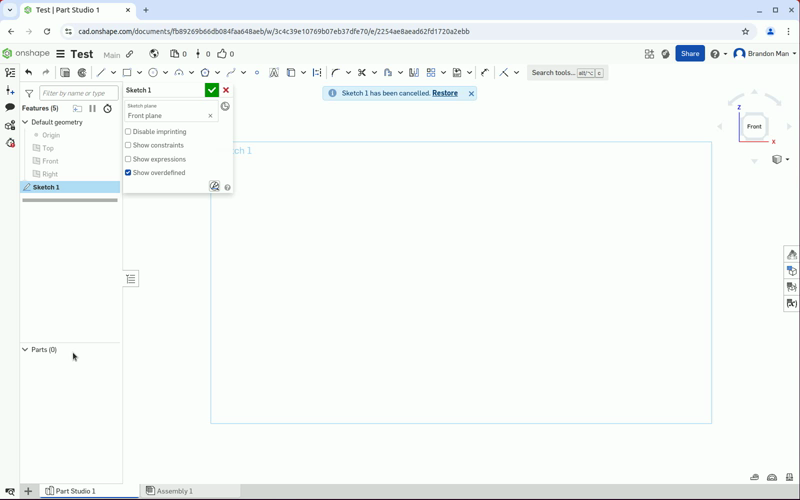
key(y)
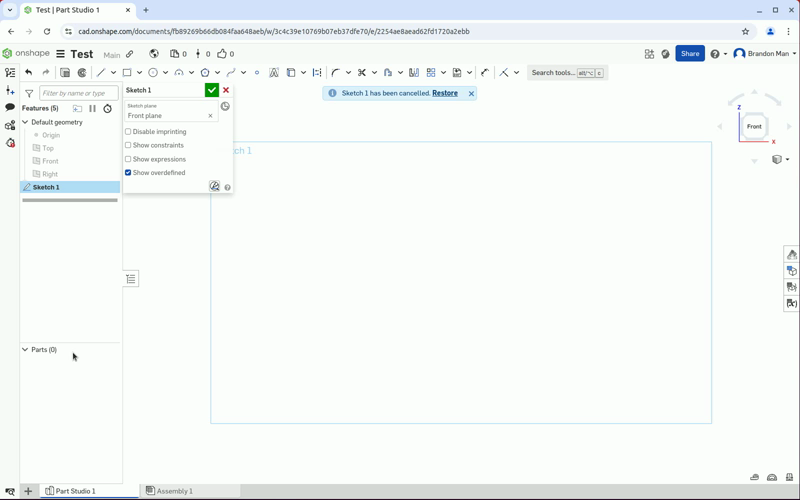
key(l)
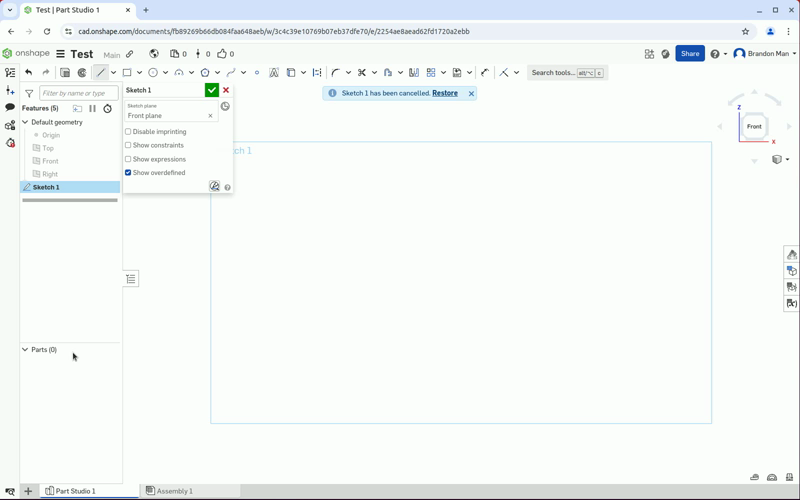
key_down(shift)
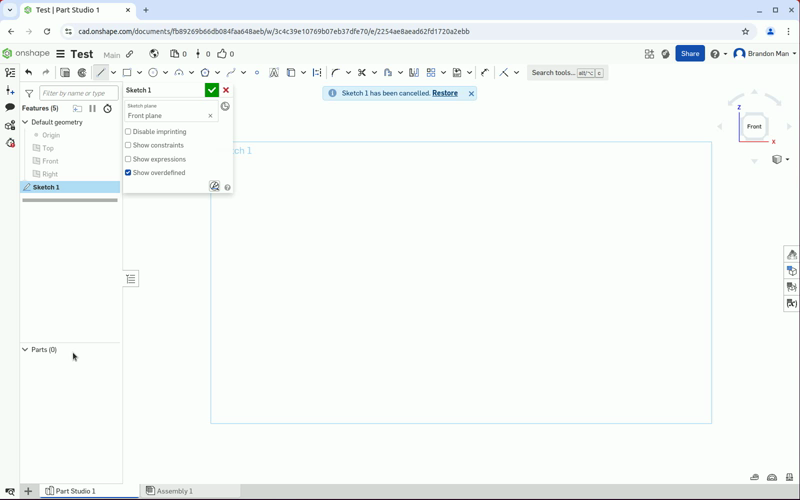
mouse_move(424, 313)
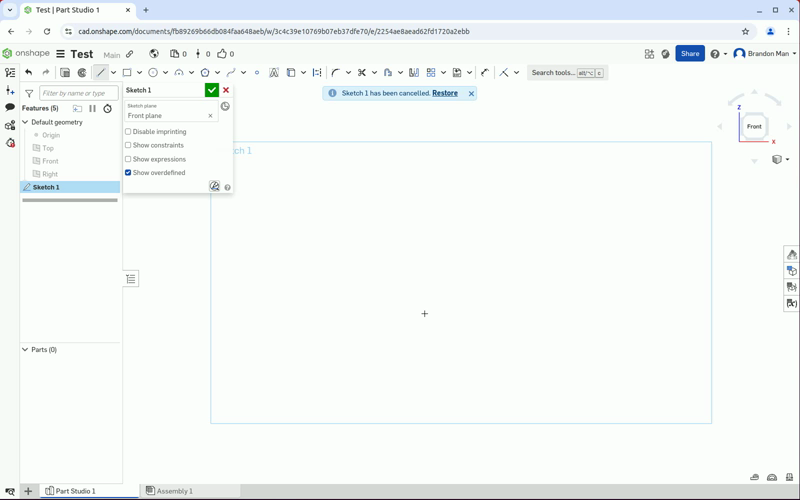
click(424, 313)
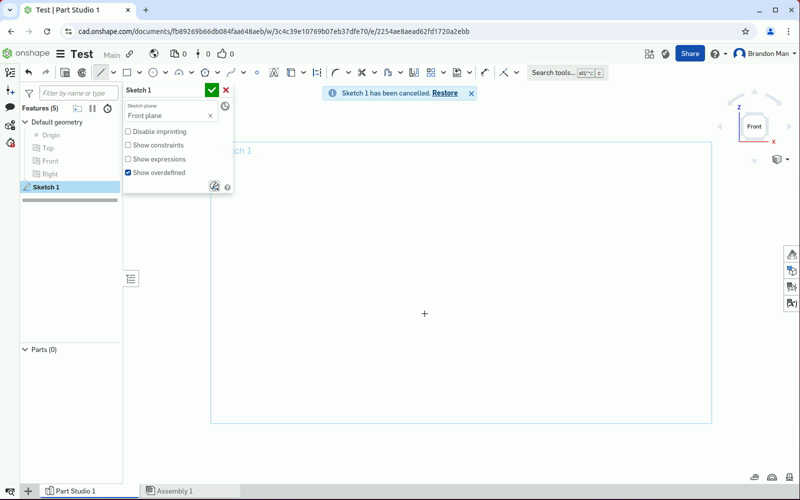
key_up(shift)
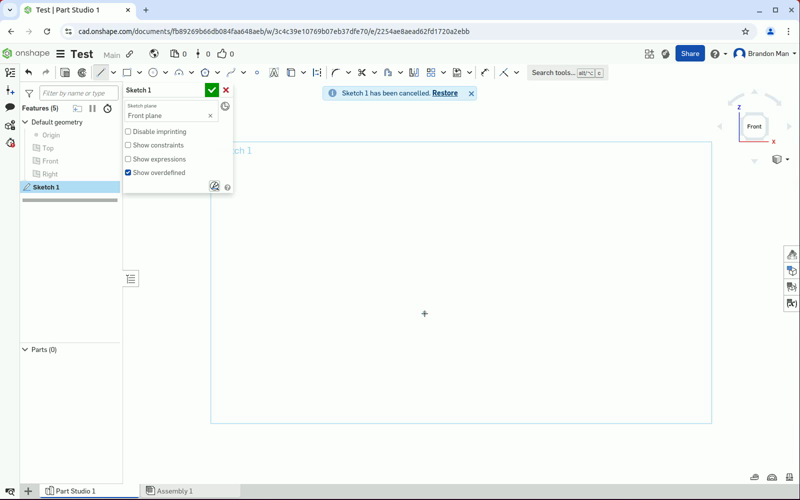
key_down(shift)
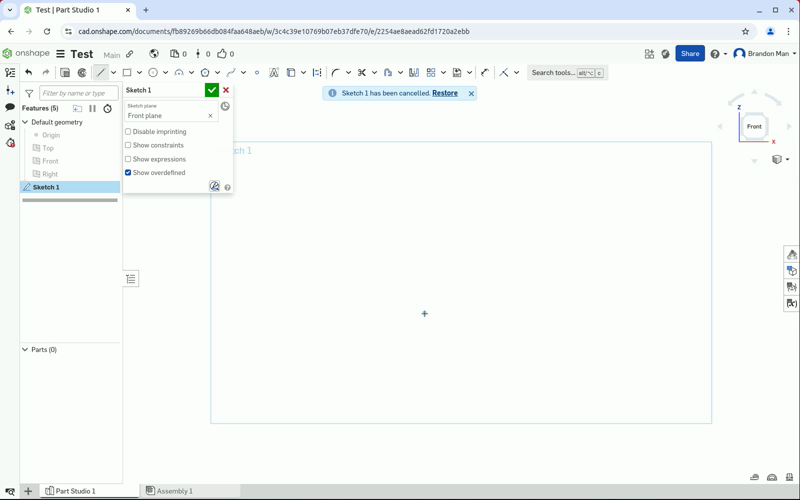
mouse_move(496, 313)
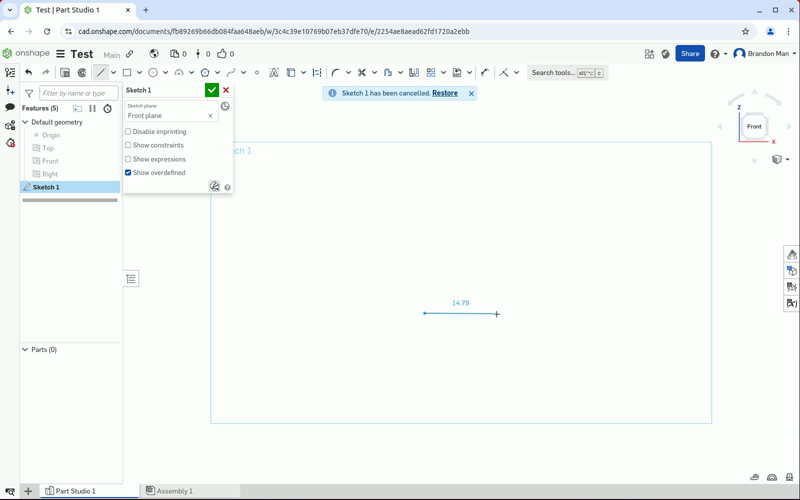
click(496, 313)
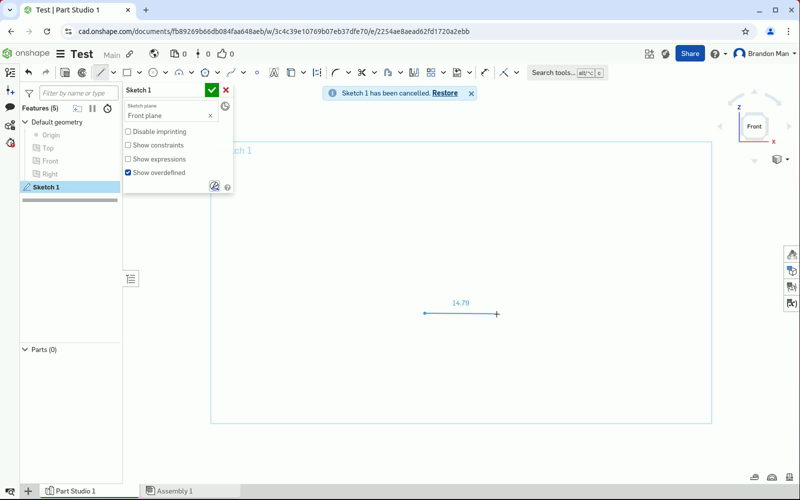
key_up(shift)
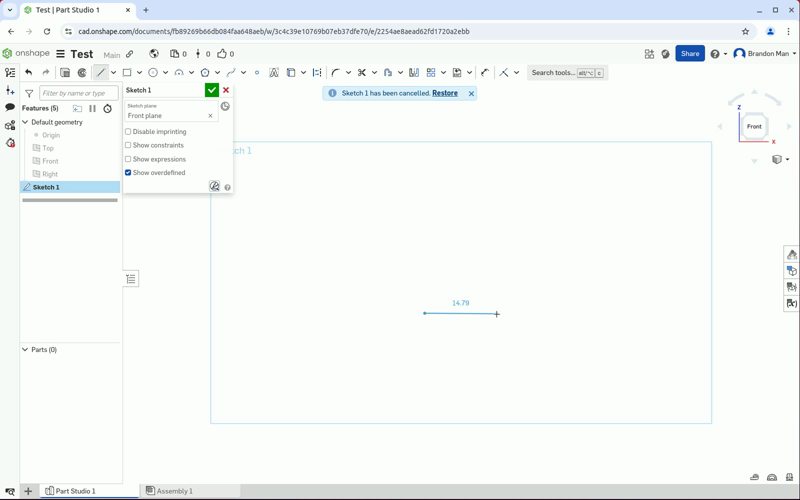
key_down(shift)
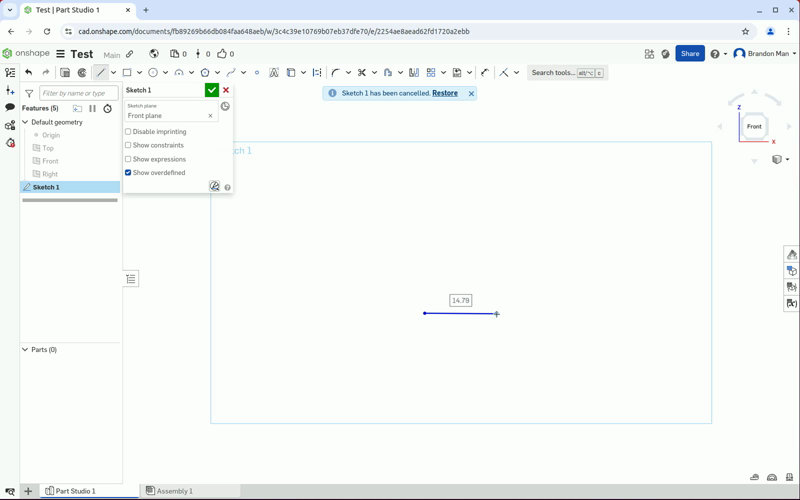
mouse_move(526, 313)
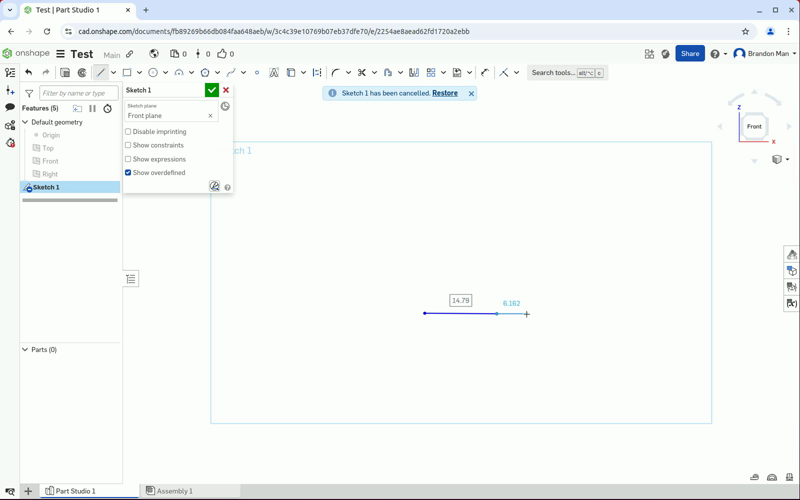
mouse_move(496, 292)
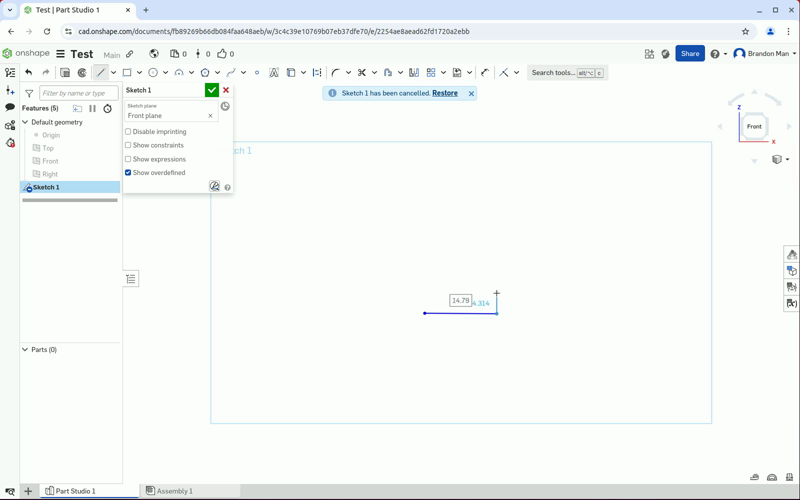
click(496, 292)
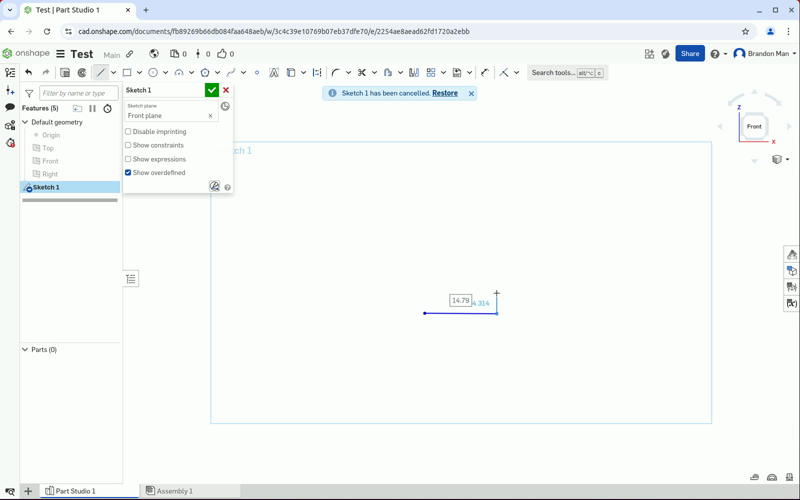
key_up(shift)
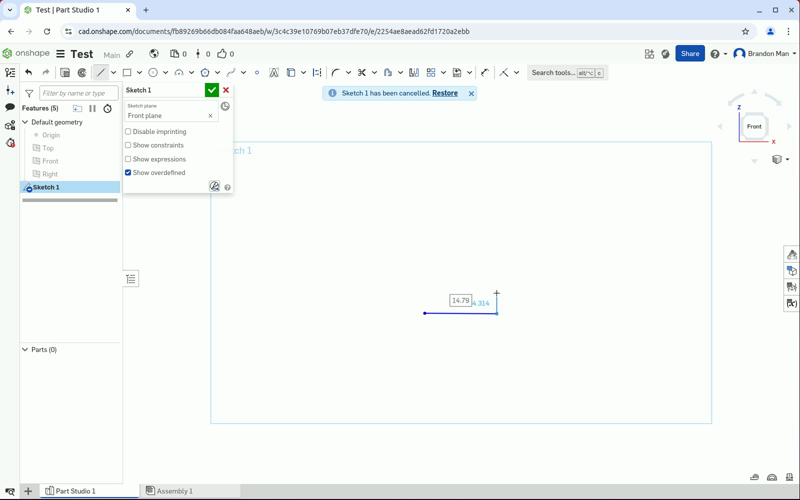
key_down(shift)
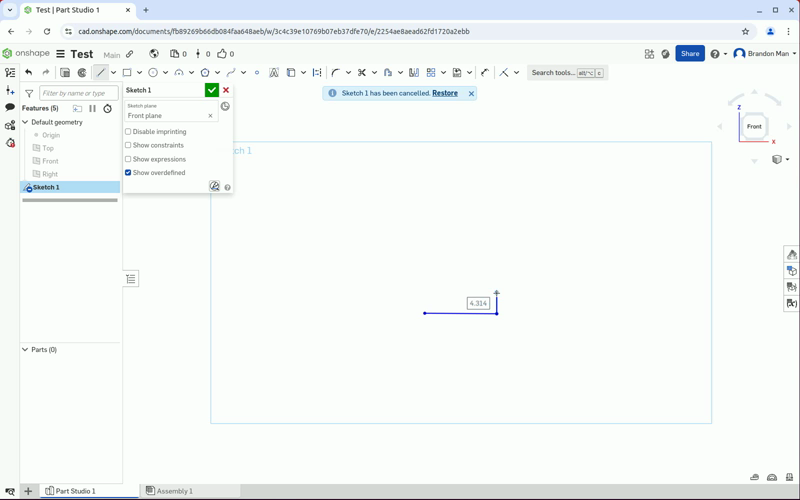
mouse_move(526, 292)
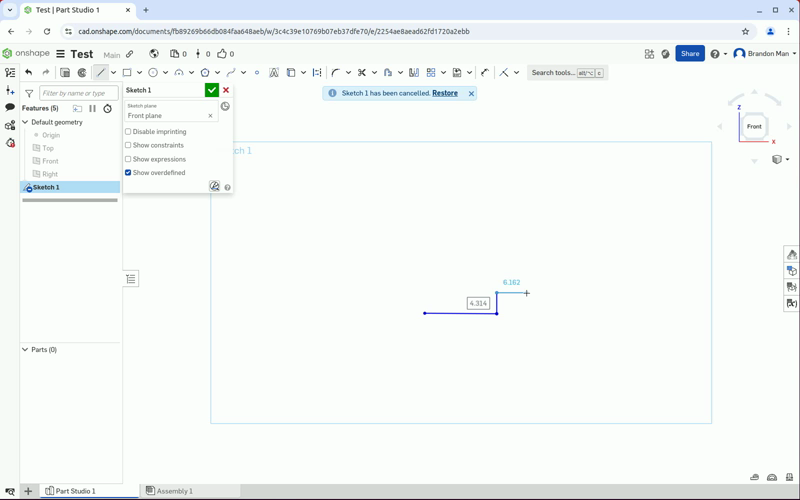
mouse_move(496, 272)
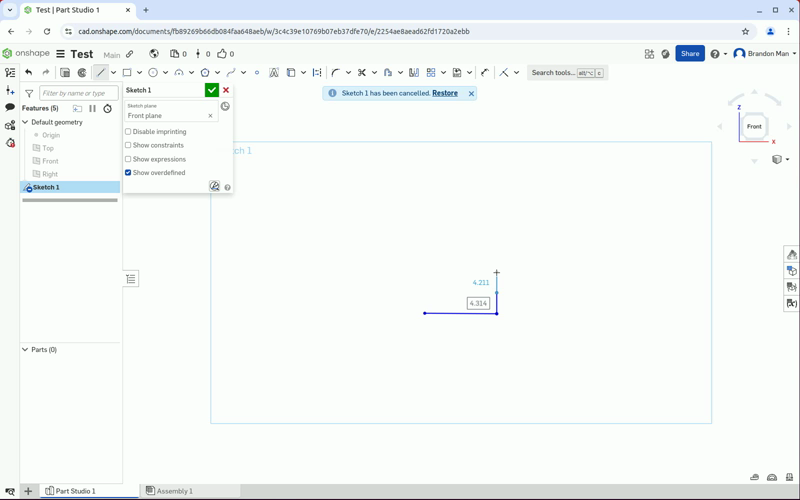
click(496, 272)
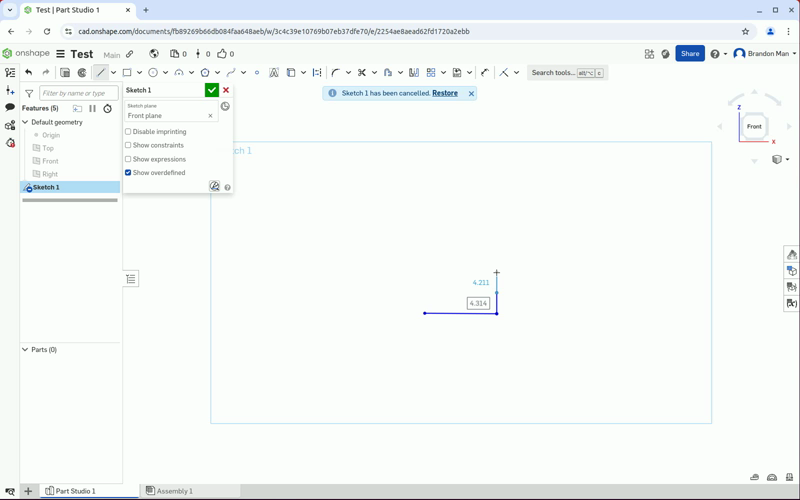
key_up(shift)
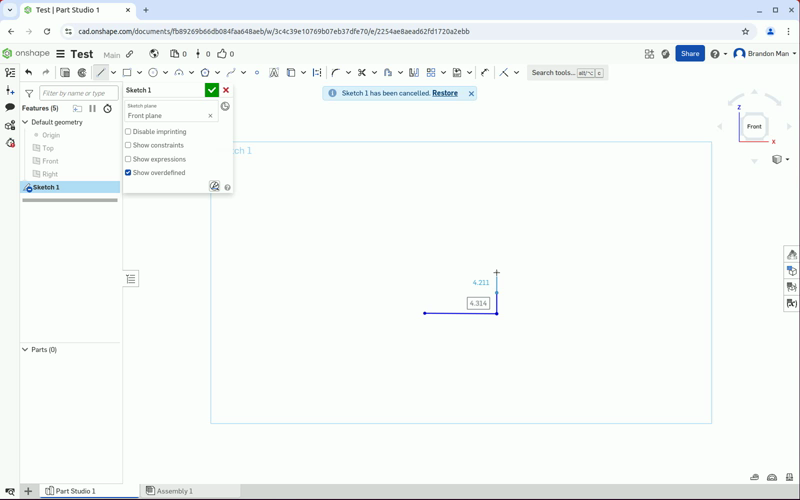
key_down(shift)
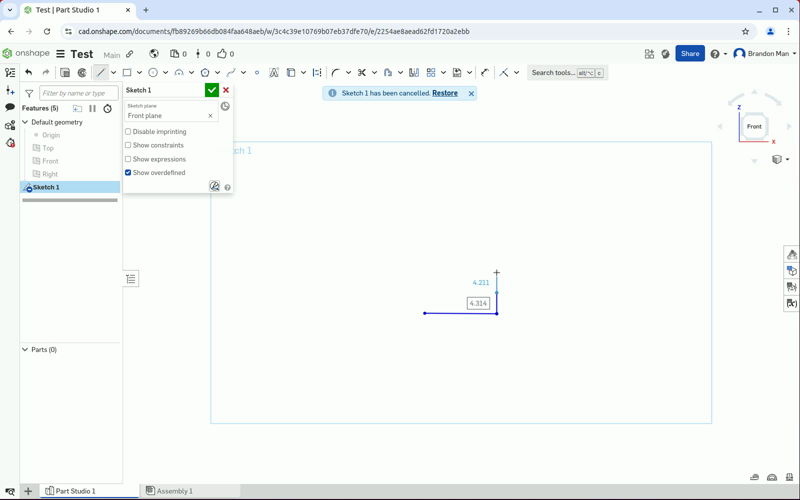
mouse_move(526, 272)
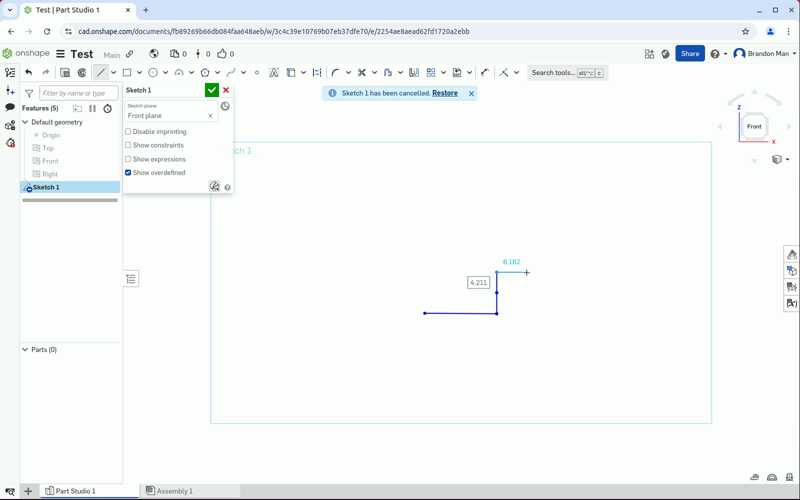
mouse_move(496, 252)
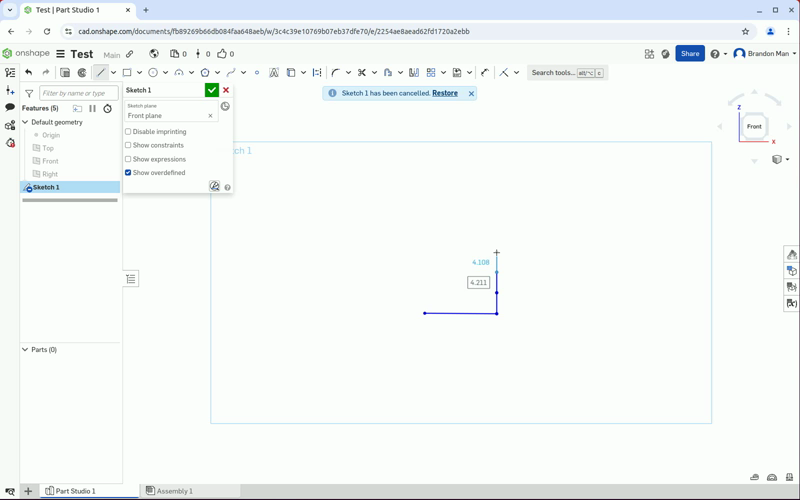
click(496, 252)
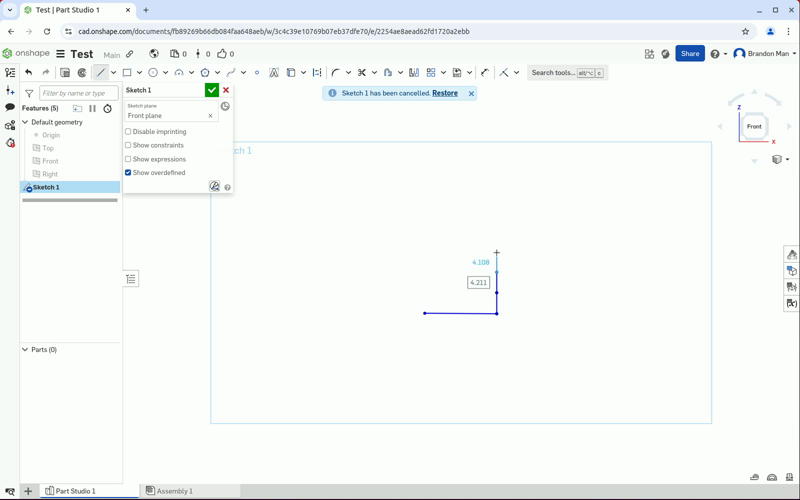
key_up(shift)
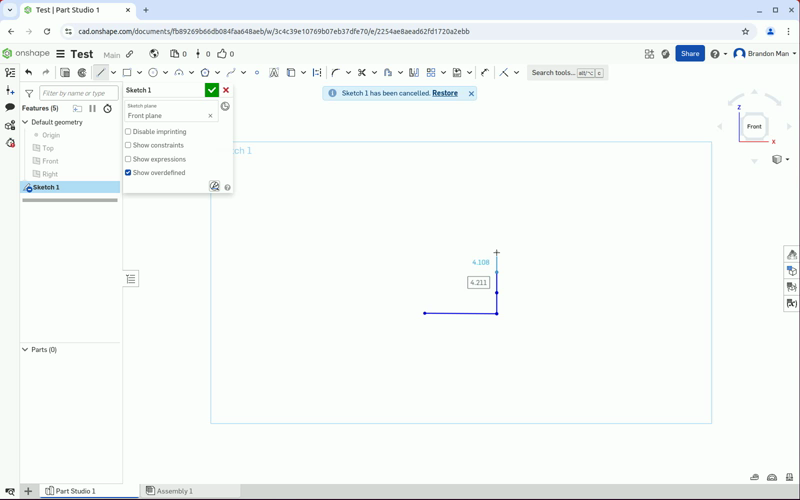
key_down(shift)
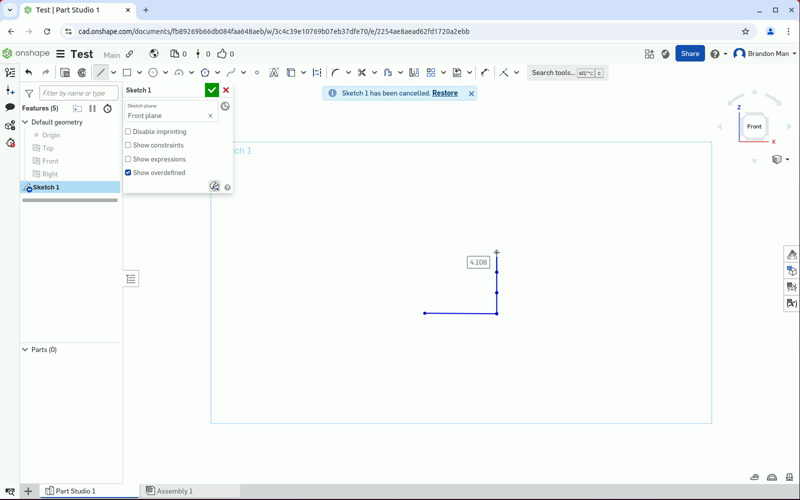
mouse_move(526, 252)
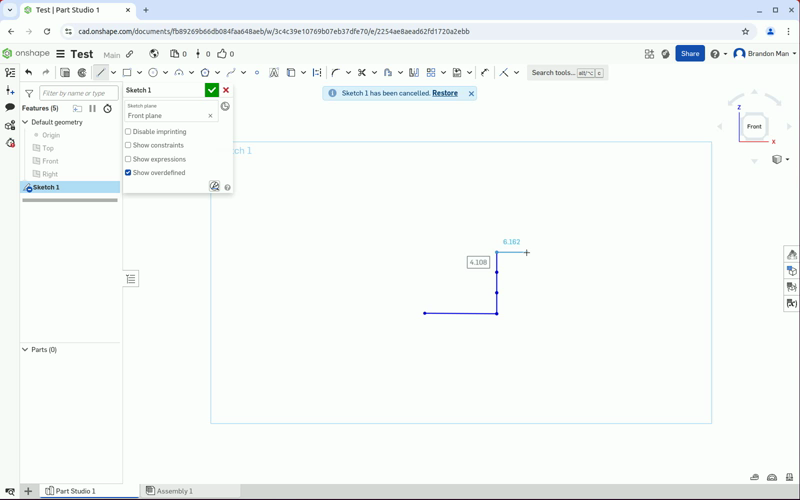
mouse_move(476, 252)
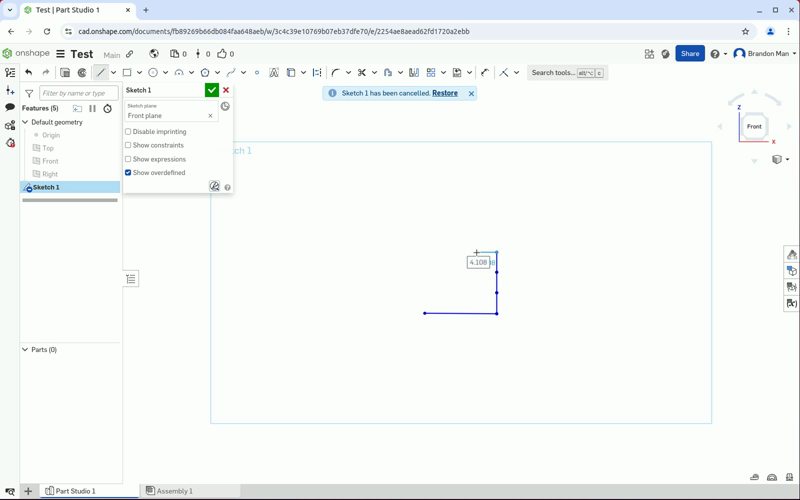
click(476, 252)
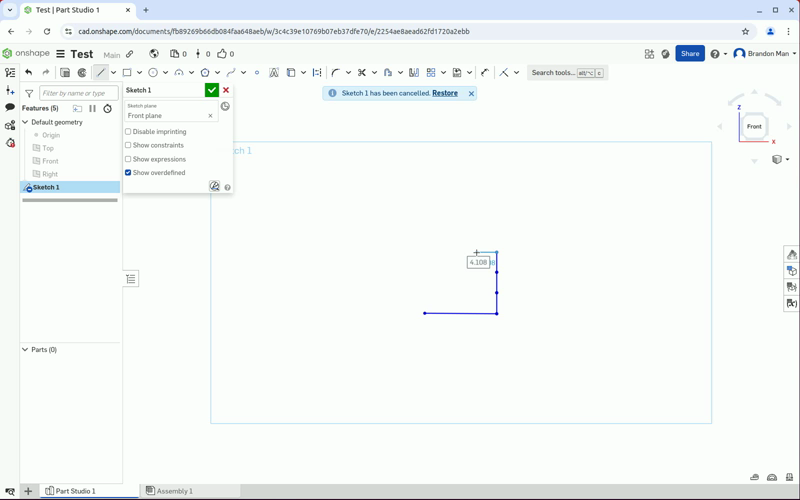
key_up(shift)
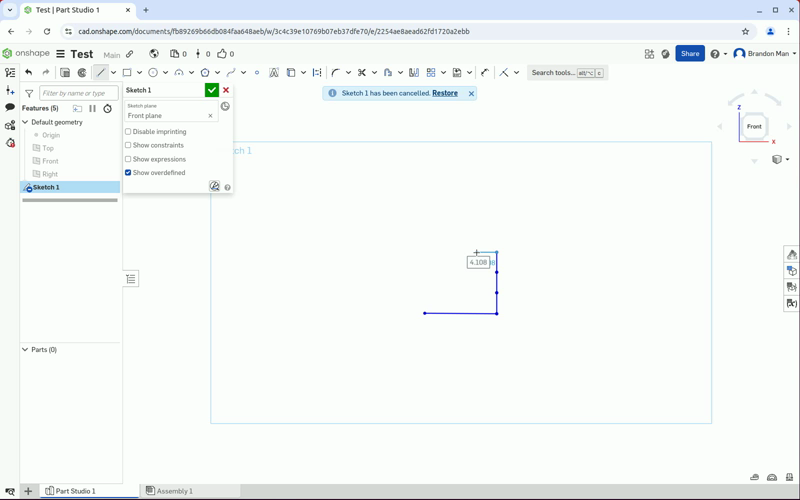
key_down(shift)
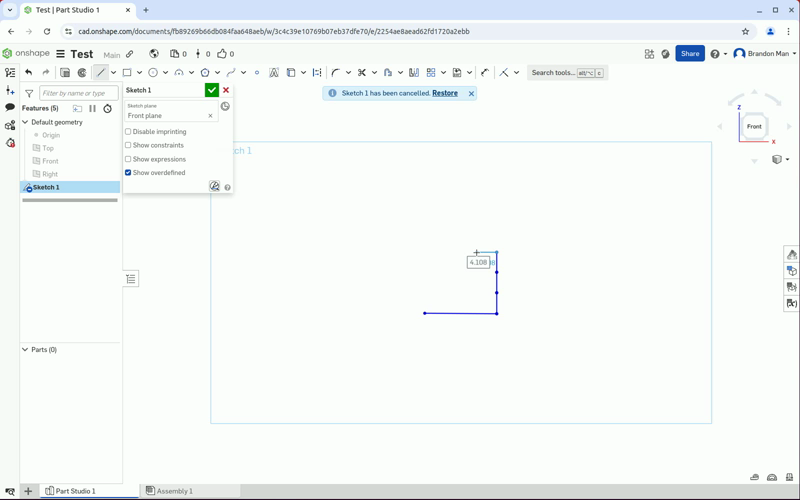
mouse_move(506, 252)
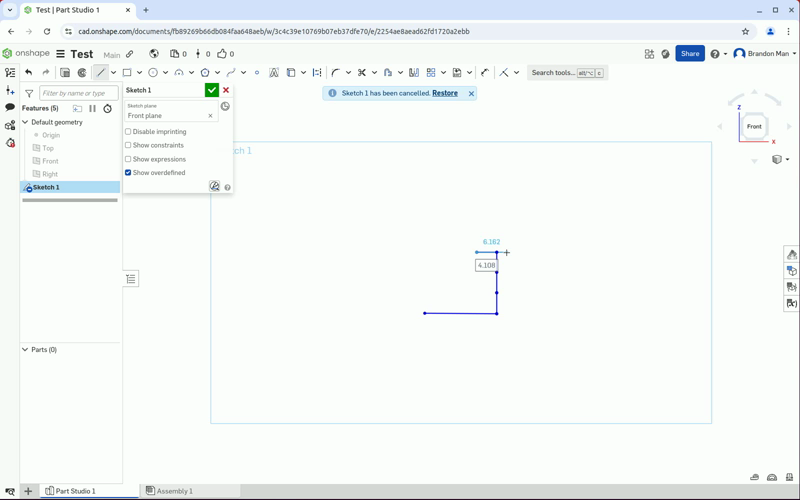
mouse_move(444, 252)
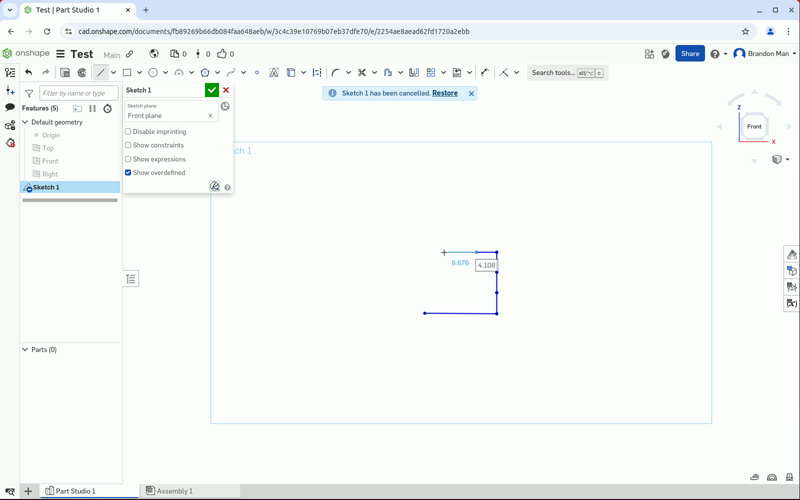
click(444, 252)
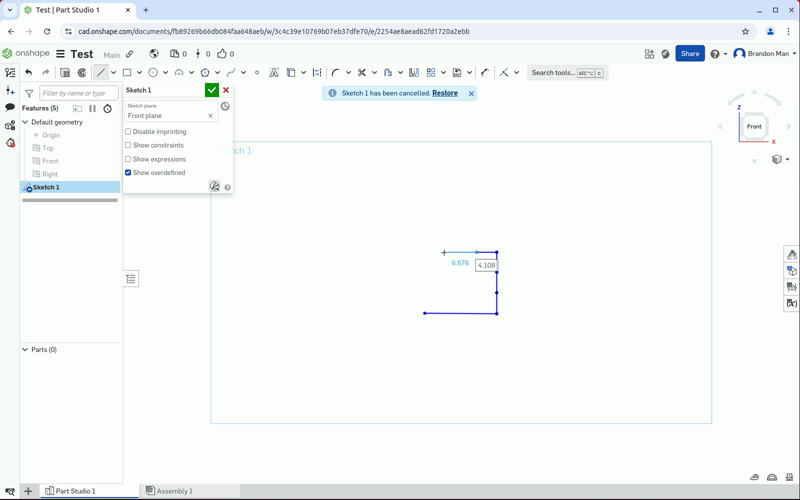
key_up(shift)
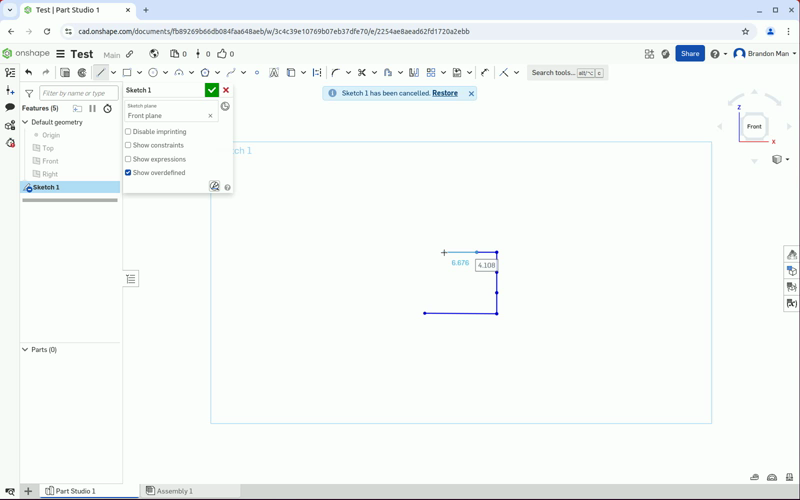
key_down(shift)
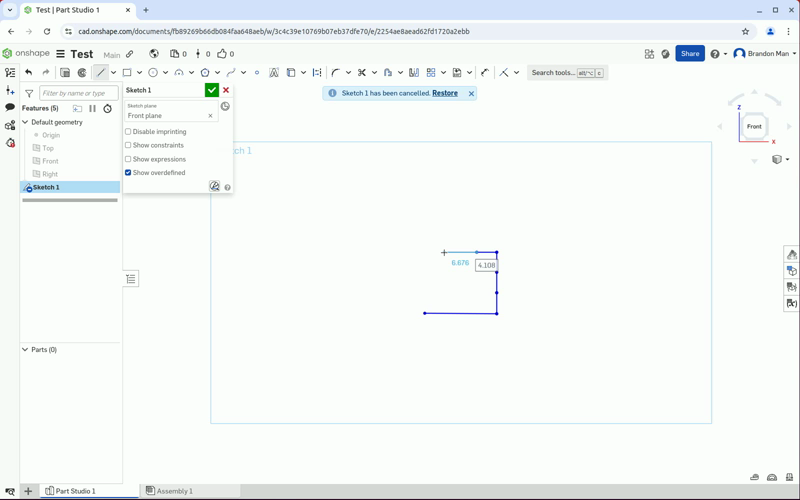
mouse_move(474, 252)
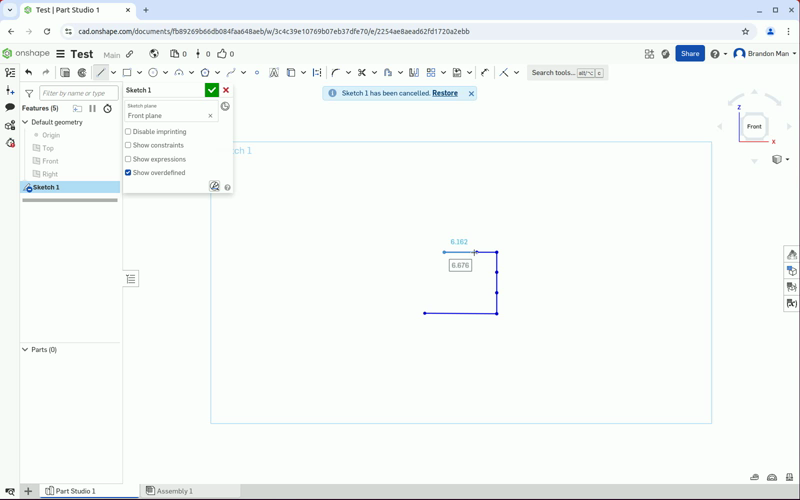
mouse_move(424, 252)
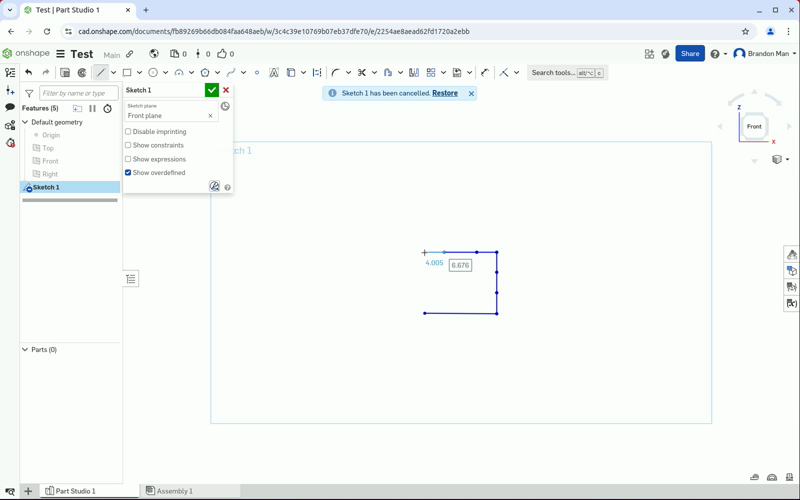
click(424, 252)
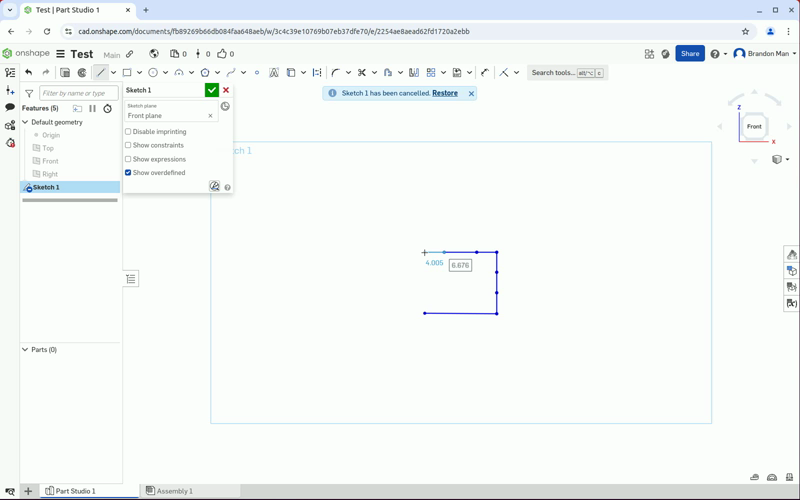
key_up(shift)
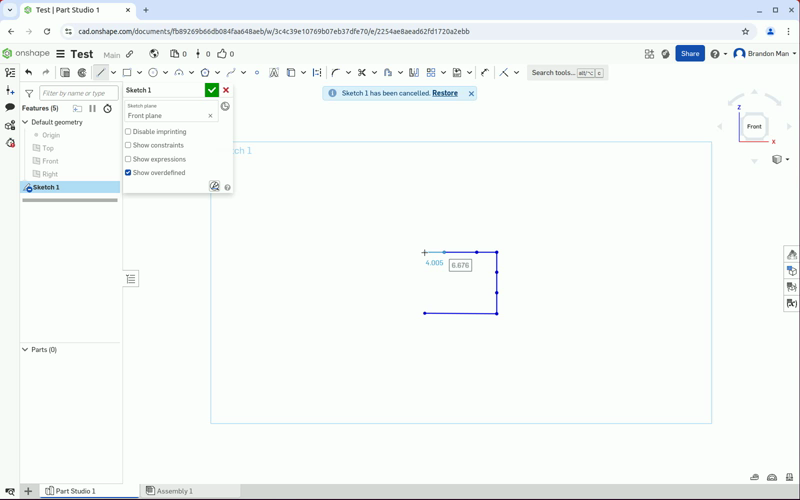
key_down(shift)
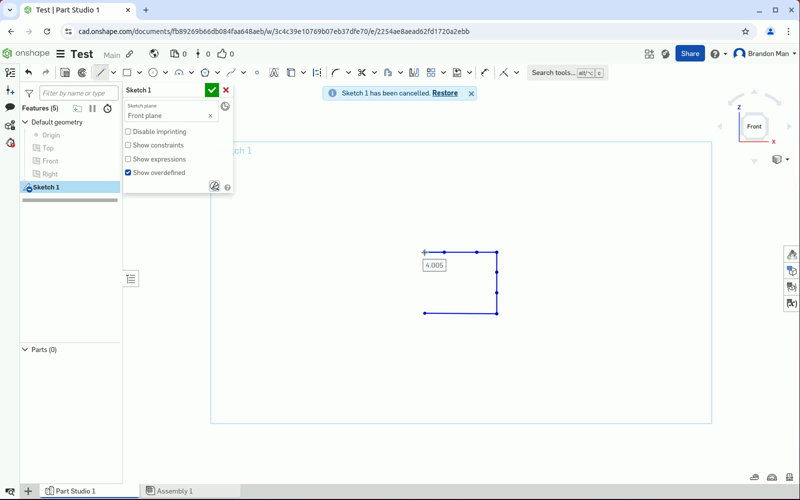
mouse_move(454, 252)
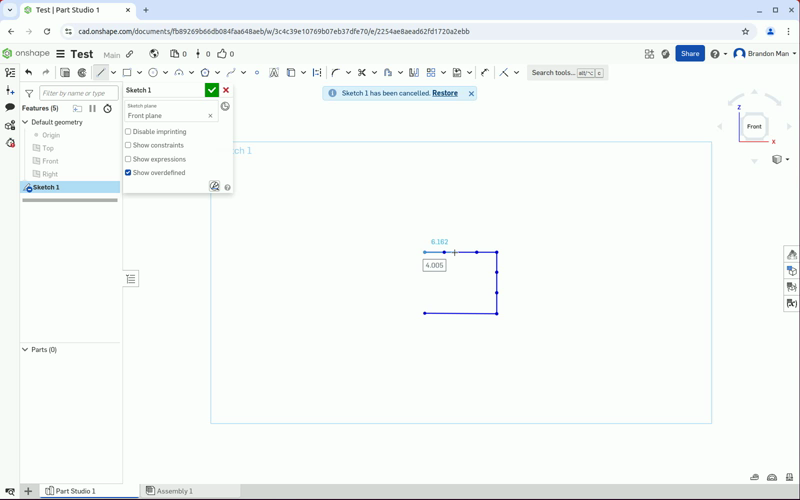
mouse_move(424, 272)
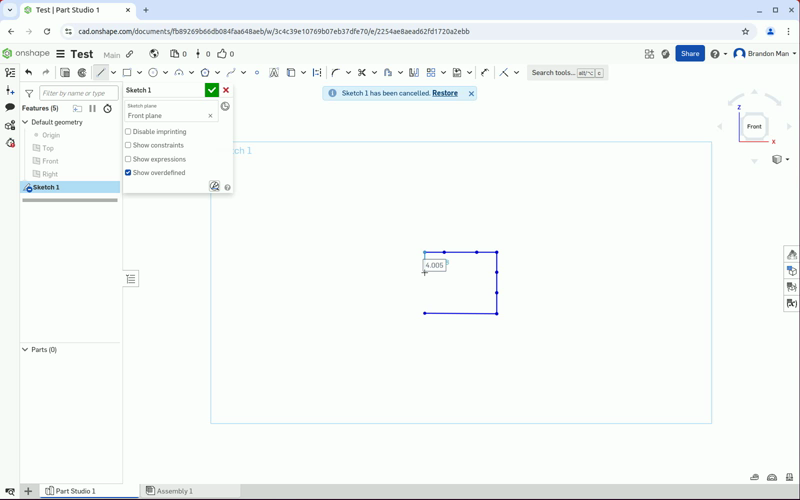
click(424, 272)
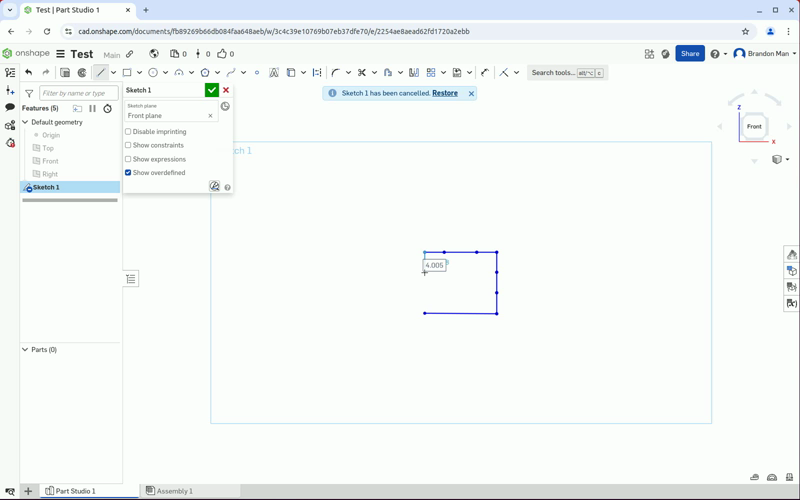
key_up(shift)
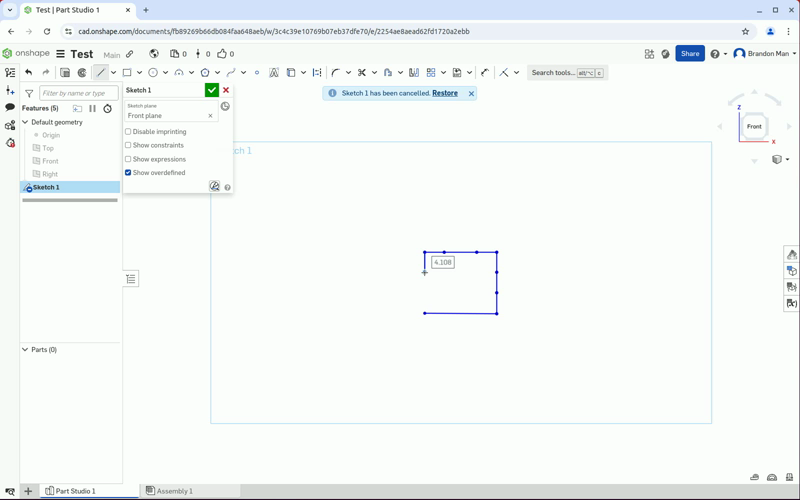
key_down(shift)
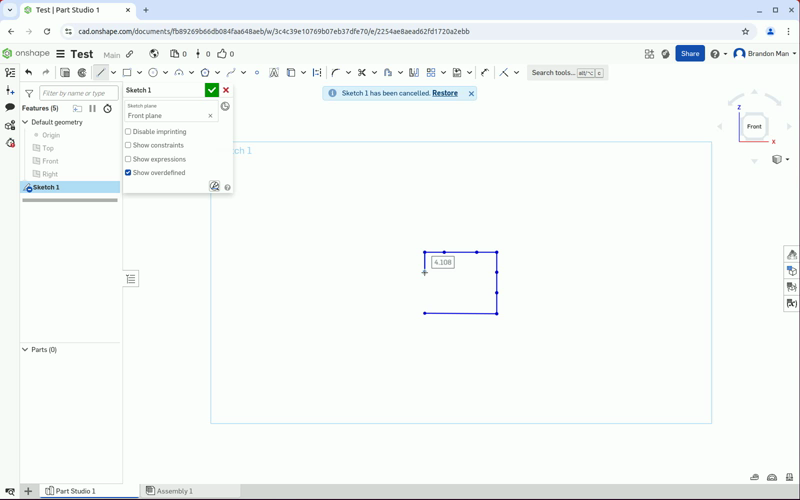
mouse_move(454, 272)
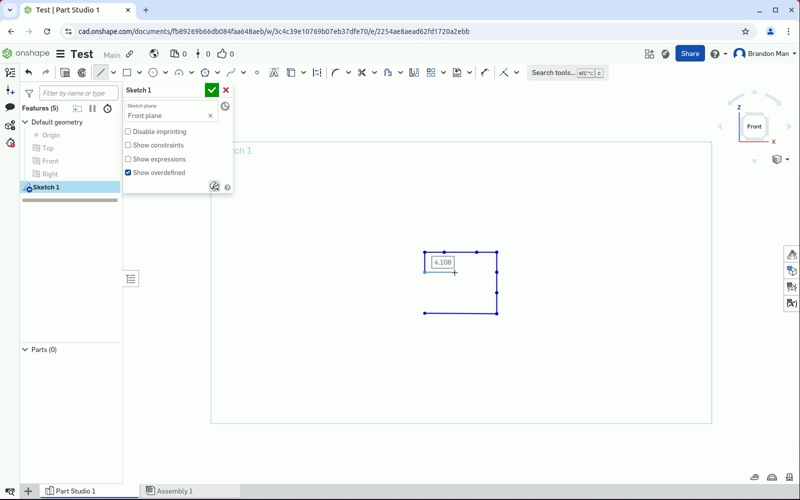
mouse_move(424, 292)
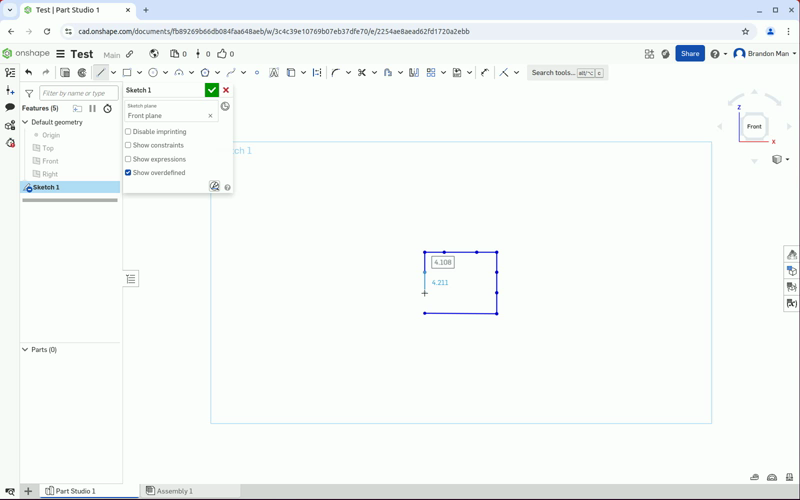
click(424, 292)
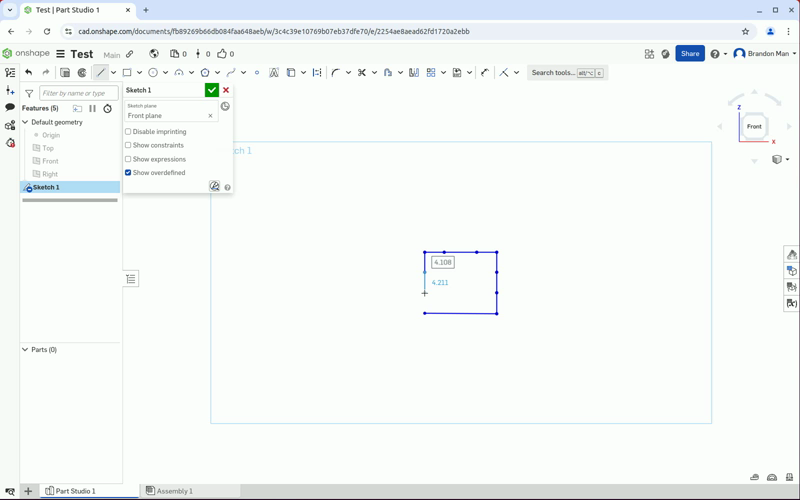
key_up(shift)
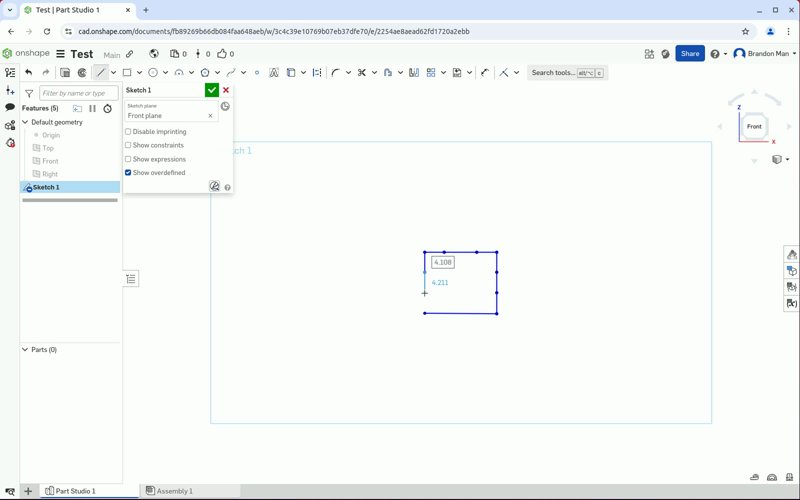
mouse_move(454, 292)
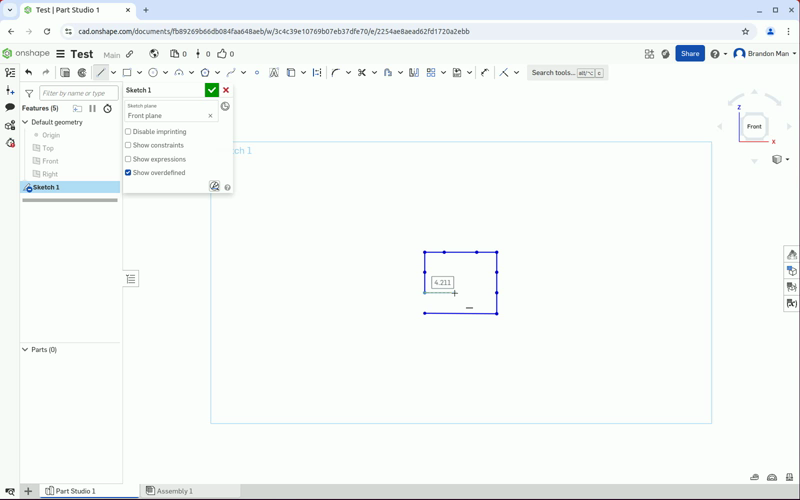
key_down(shift)
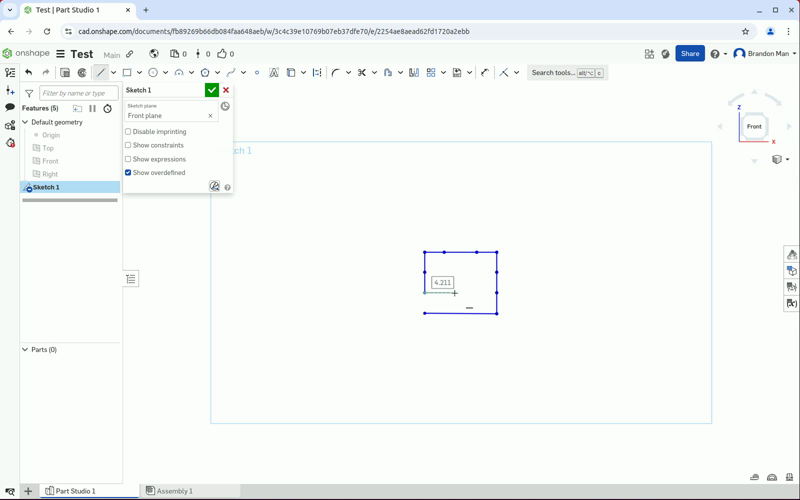
mouse_move(424, 313)
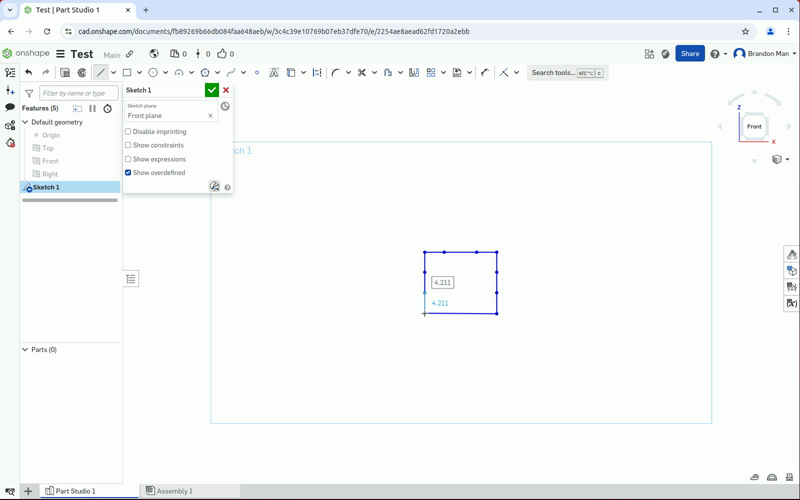
key_up(shift)
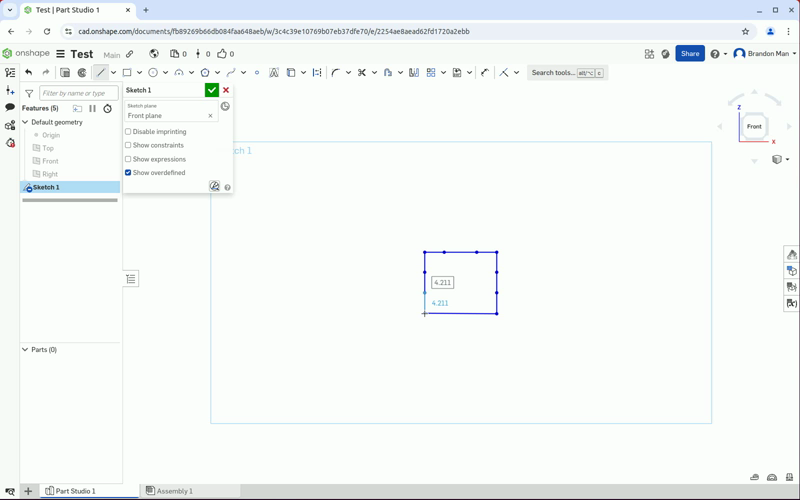
click(424, 313)
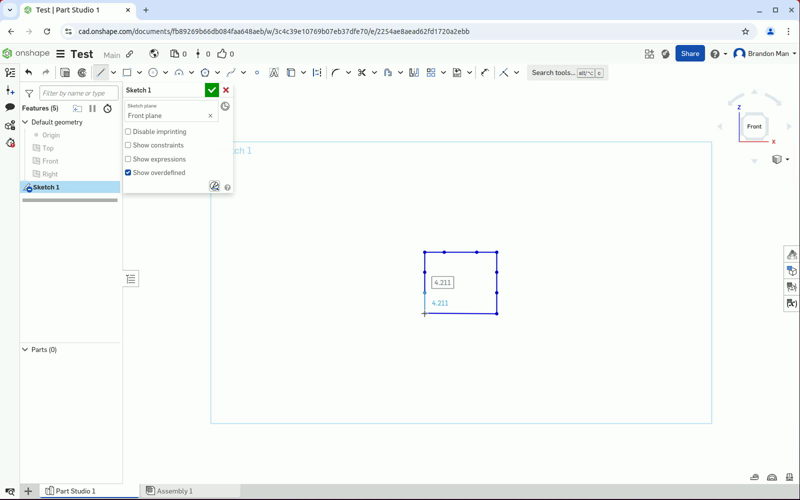
key(esc)
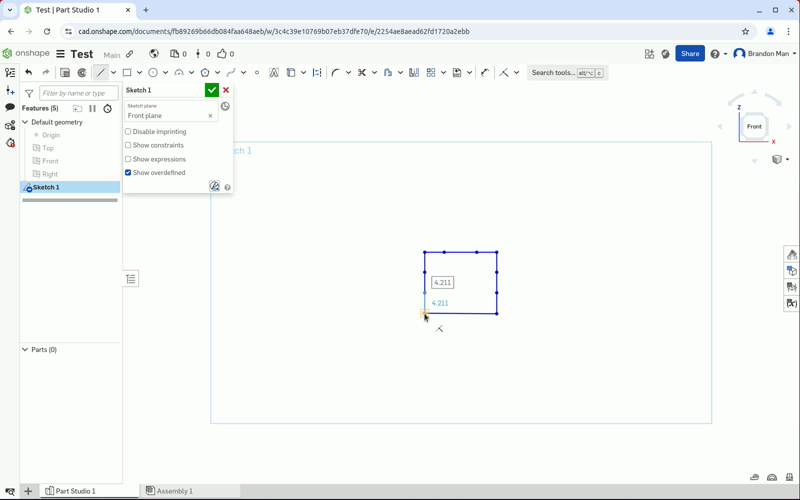
mouse_move(474, 289)
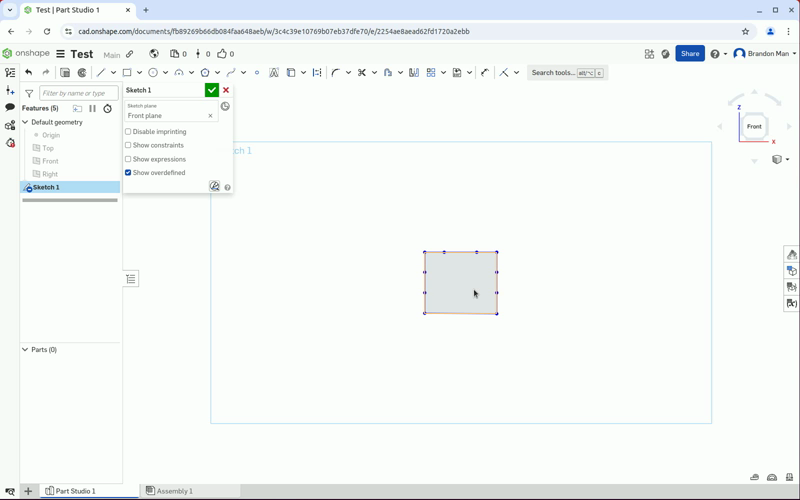
click(474, 289)
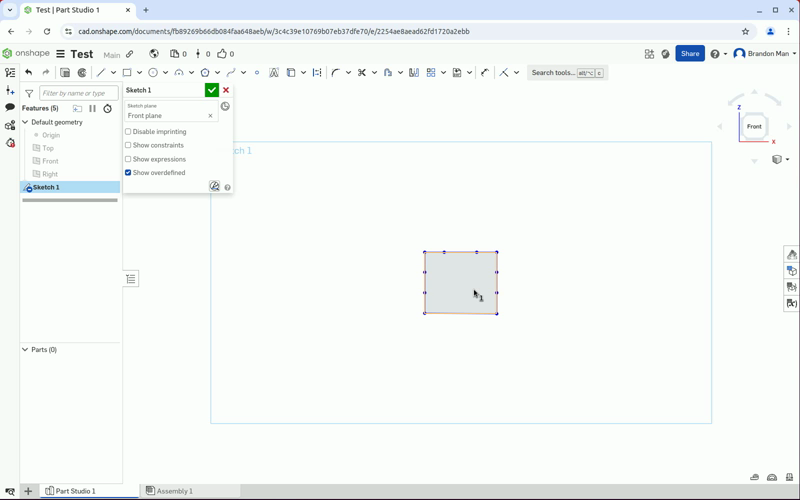
mouse_move(73, 352)
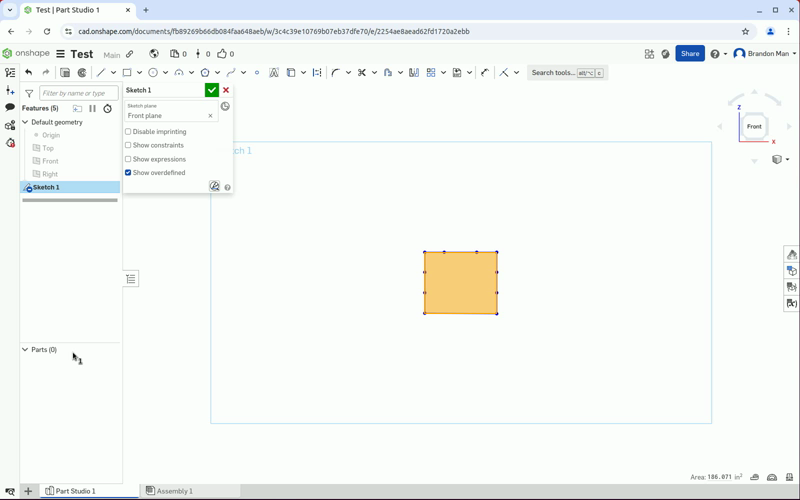
key(shift+y)
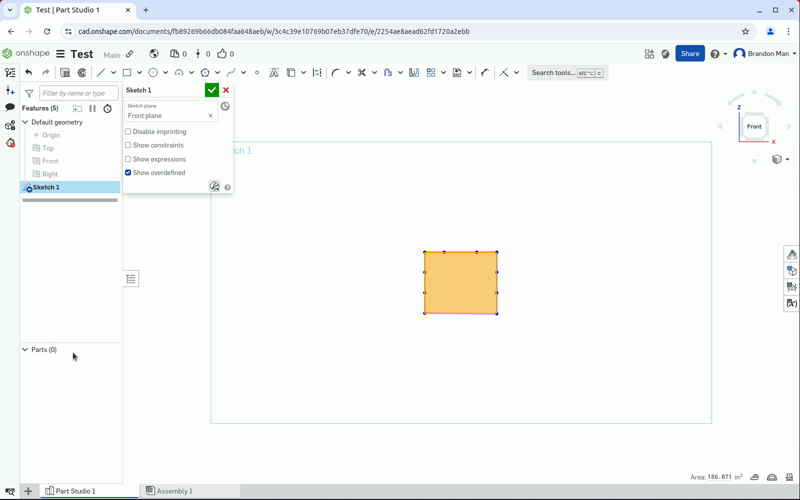
key(shift+e)
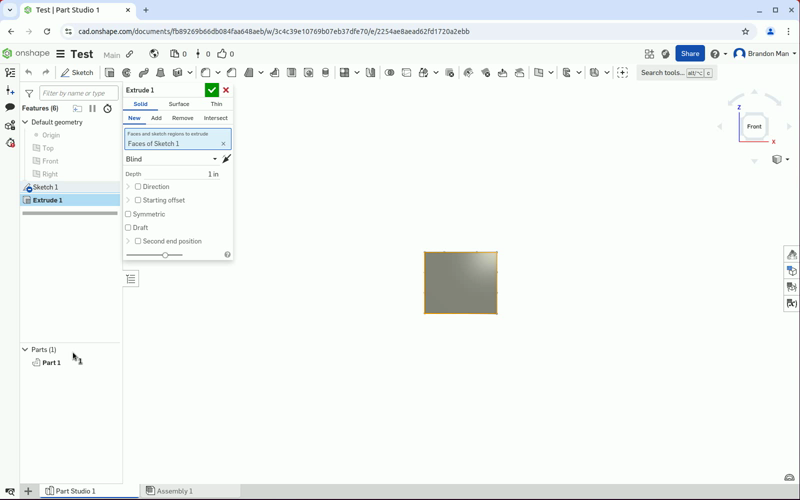
mouse_move(143, 106)
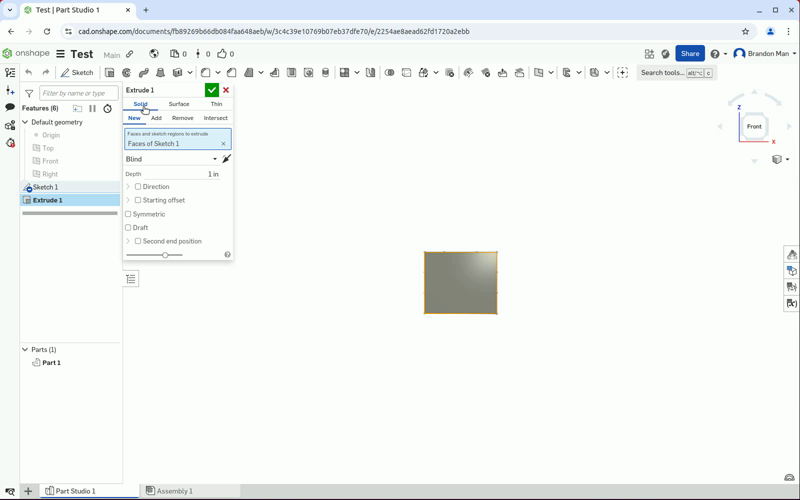
click(143, 106)
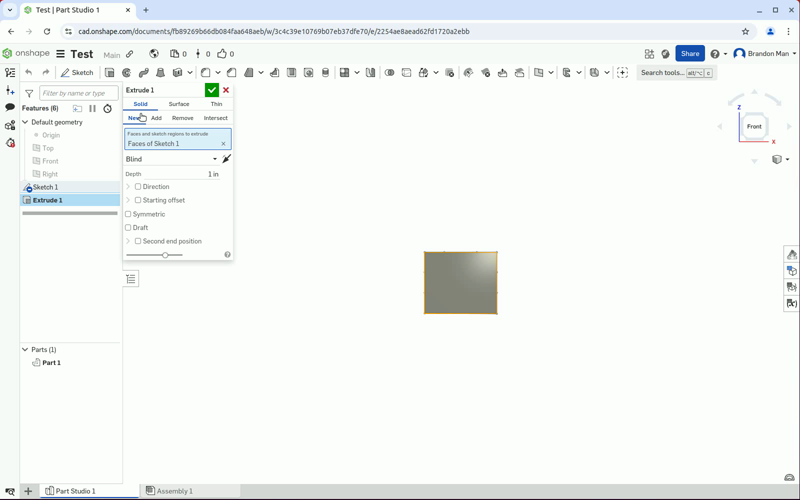
mouse_move(137, 120)
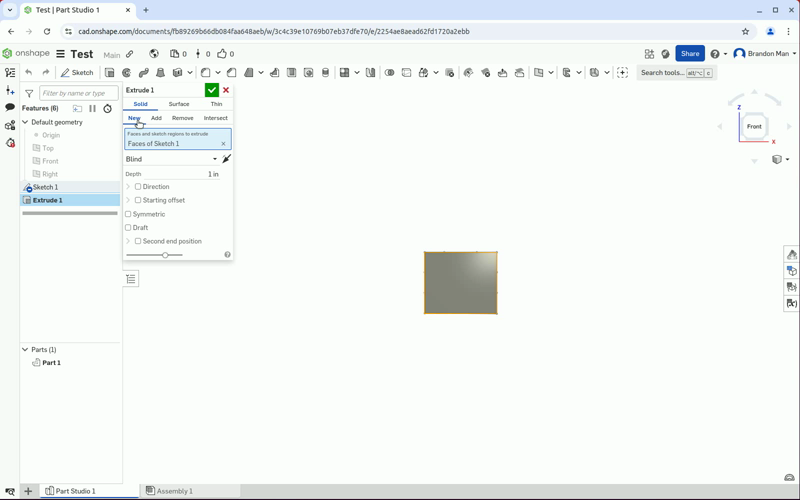
click(137, 120)
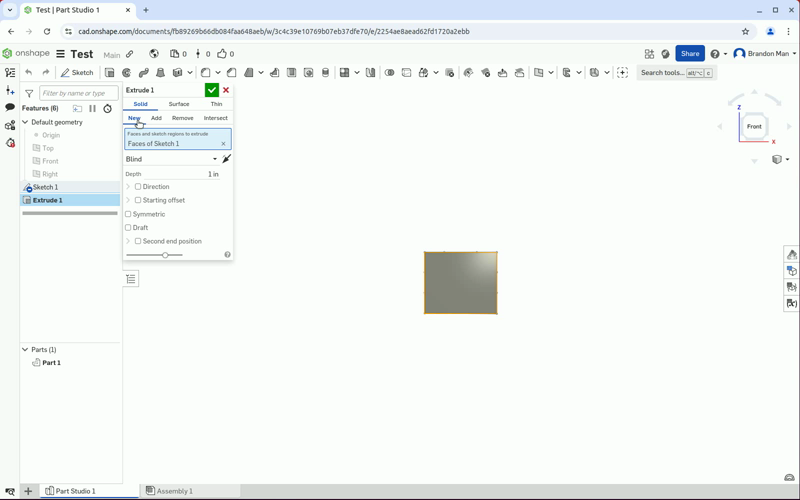
key(tab, 4)
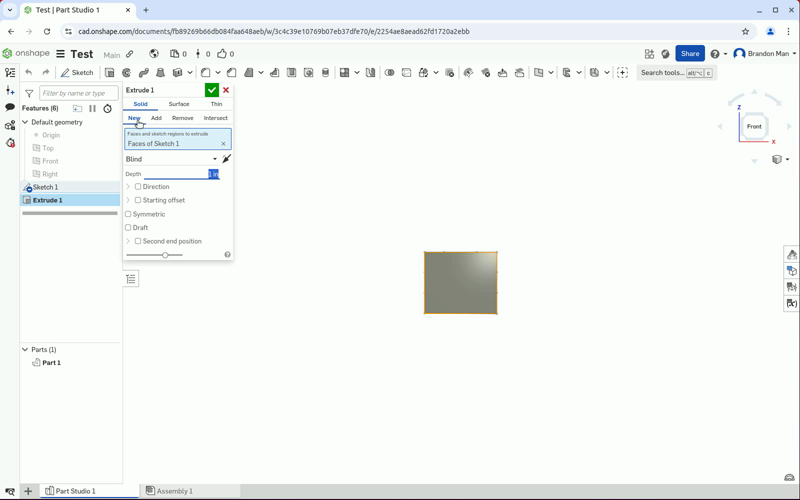
text(10.591)
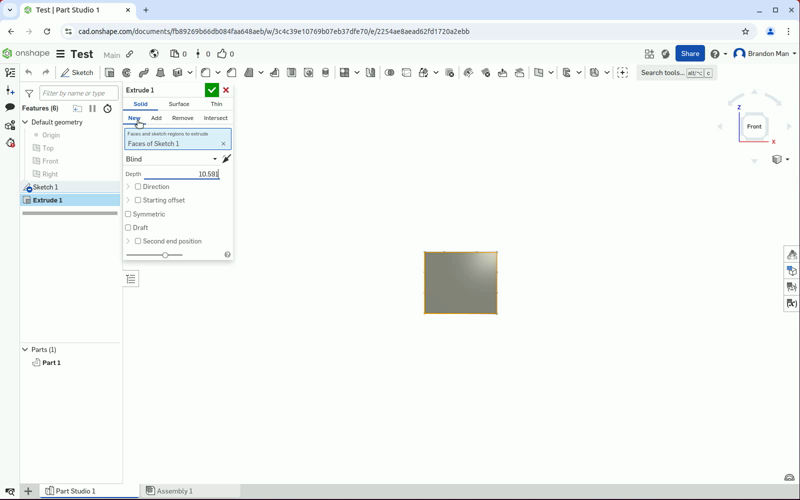
key(enter)
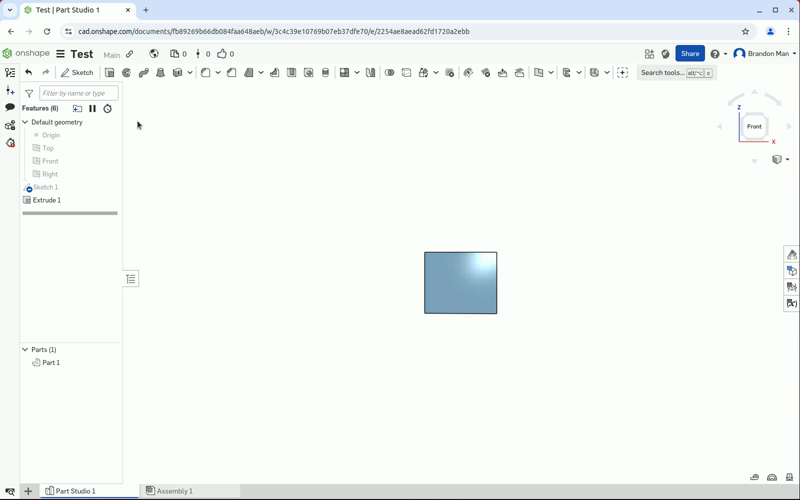
key(shift+h)
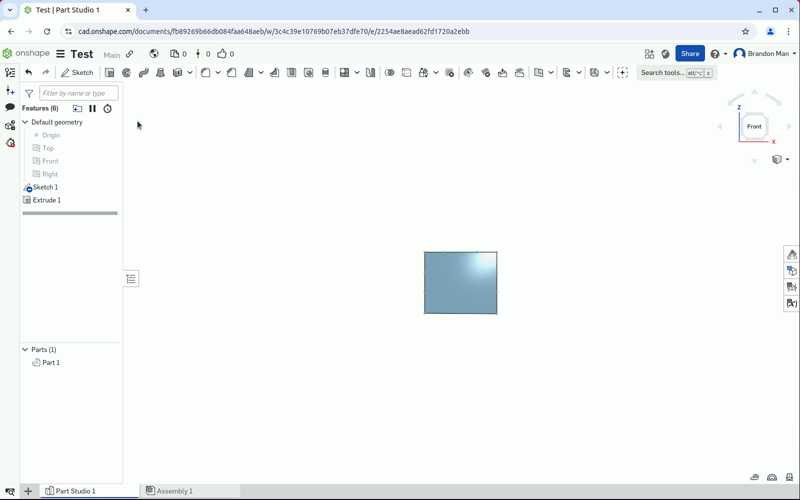
key(shift+h)
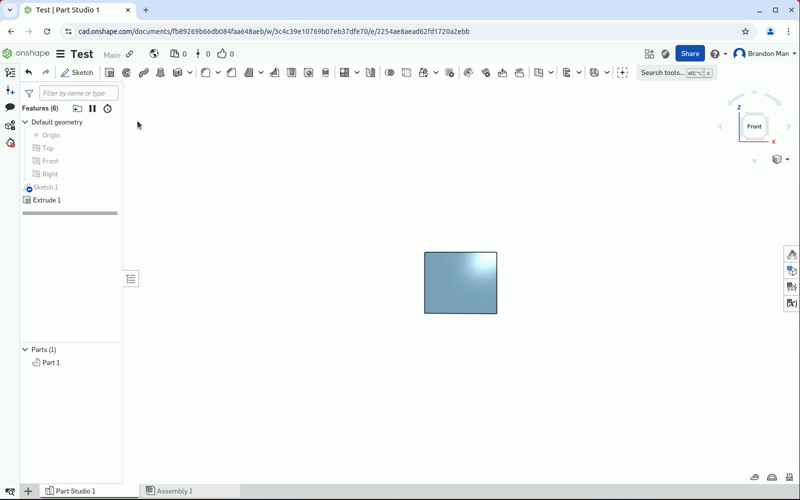
mouse_move(73, 189)
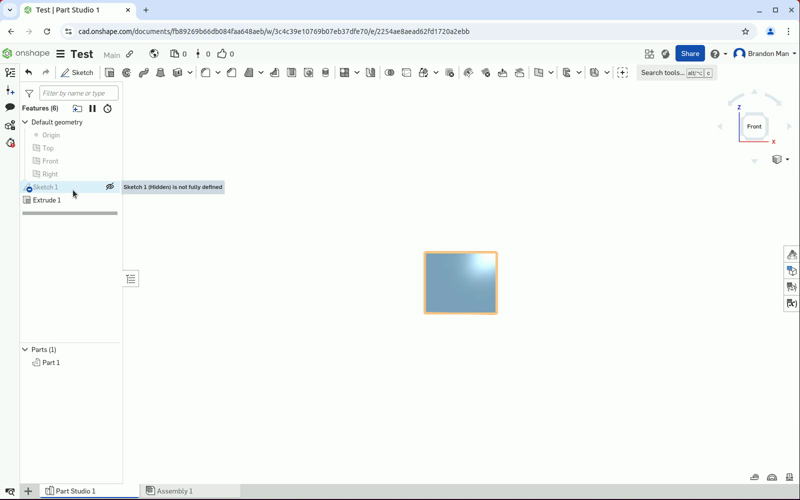
click(73, 189)
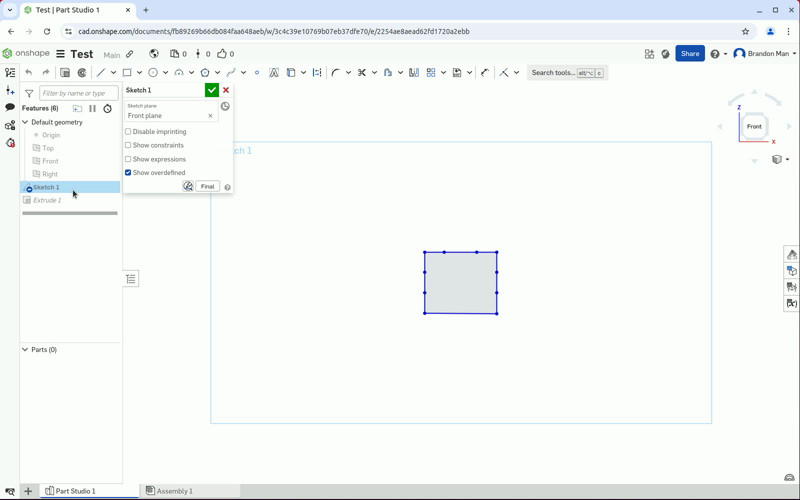
mouse_move(229, 92)
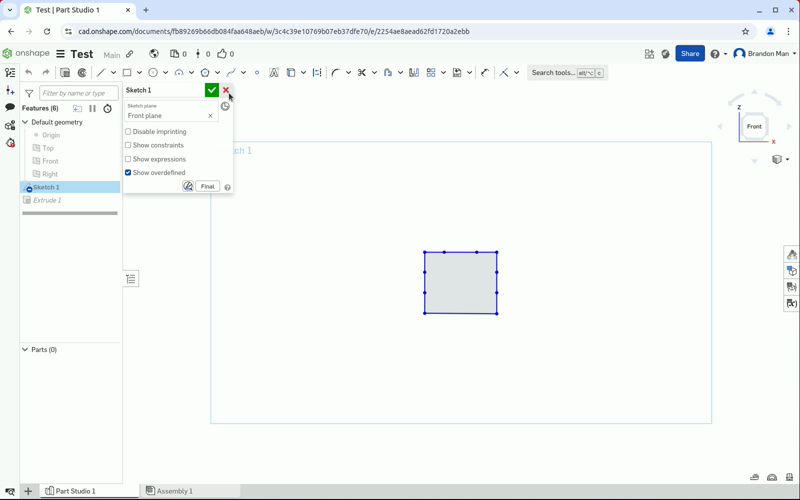
click(229, 92)
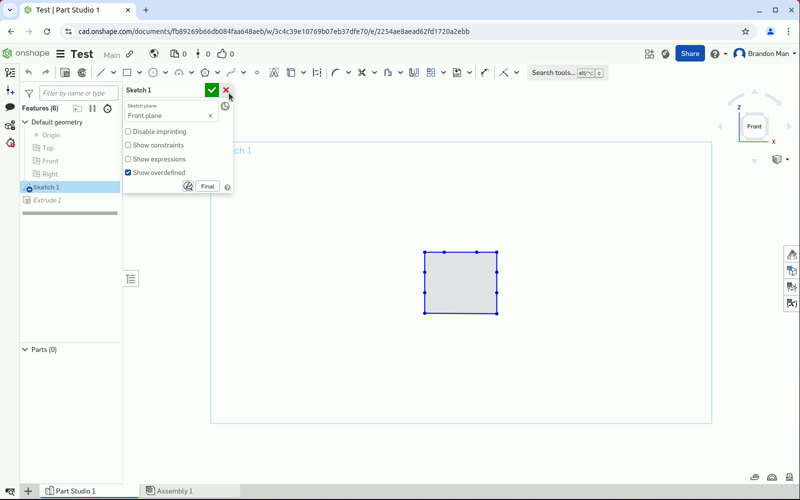
key(shift+s)
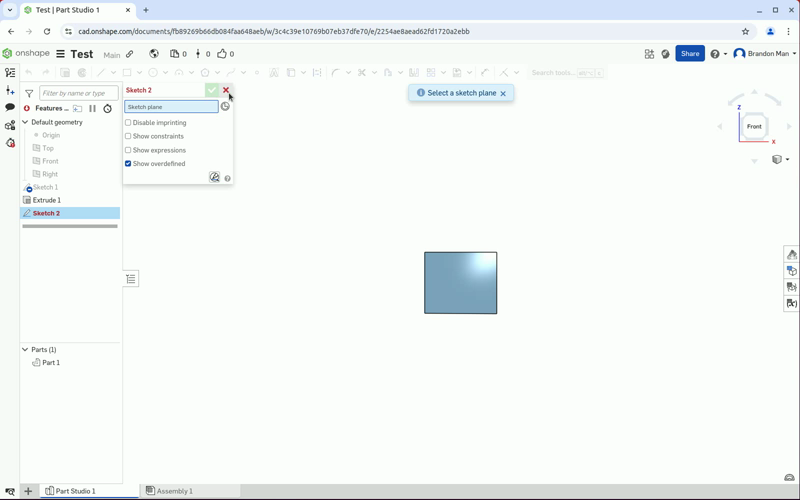
mouse_move(73, 163)
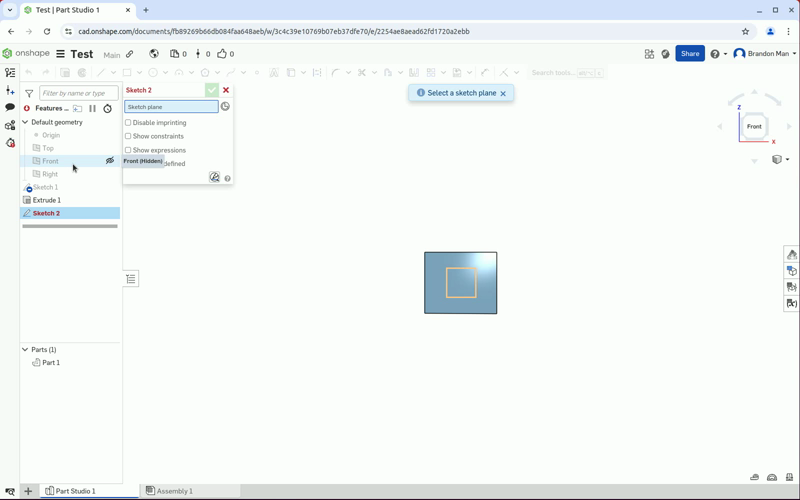
click(73, 163)
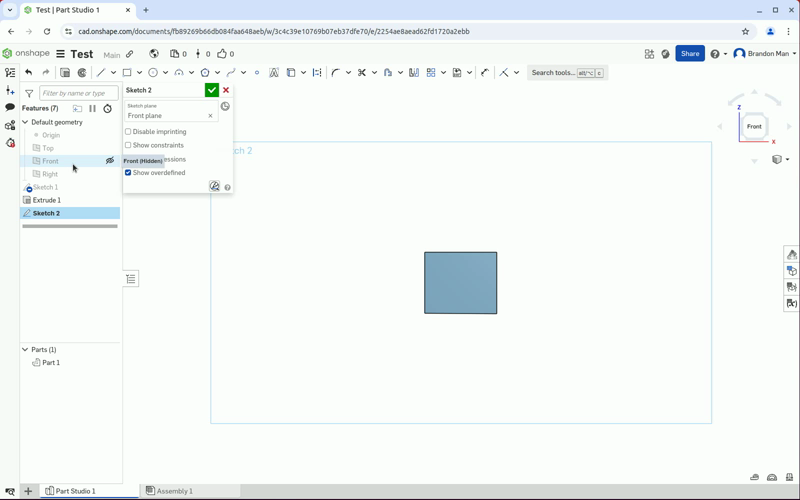
mouse_move(73, 352)
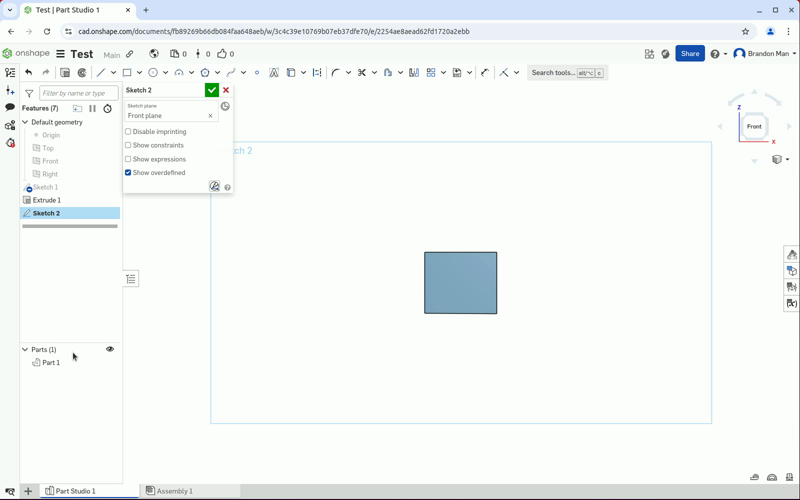
key(y)
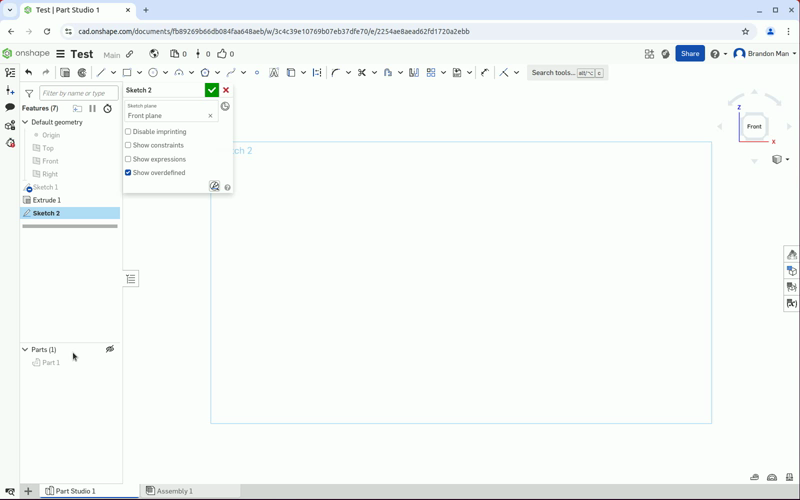
key(l)
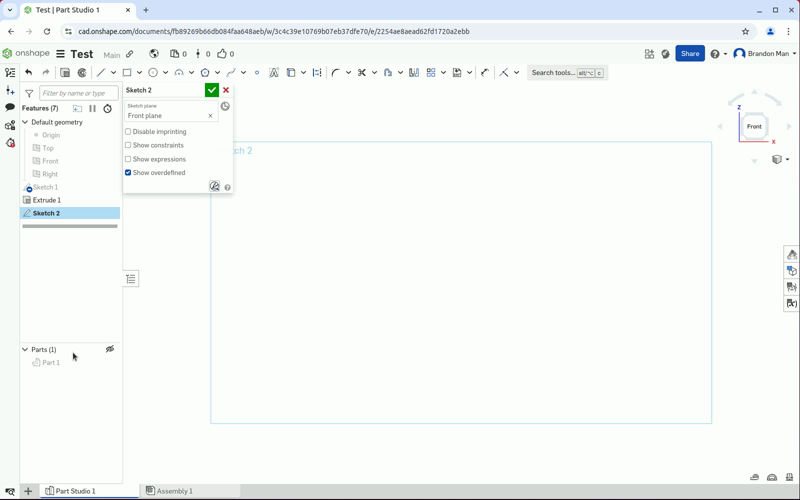
key_down(shift)
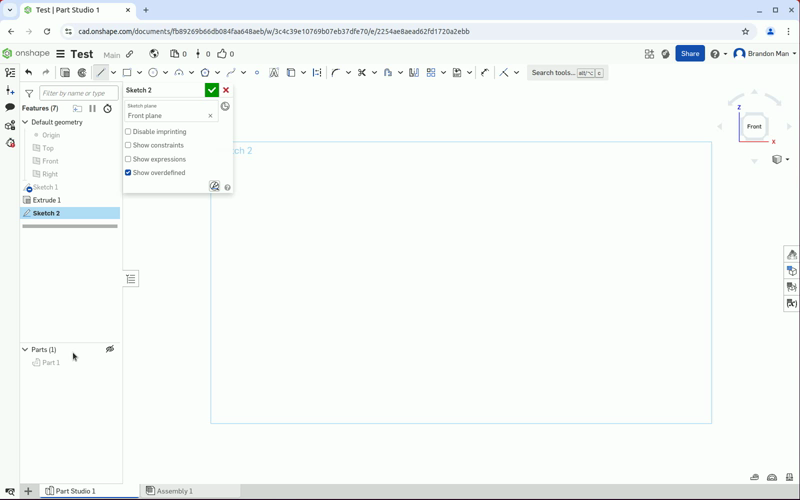
mouse_move(444, 252)
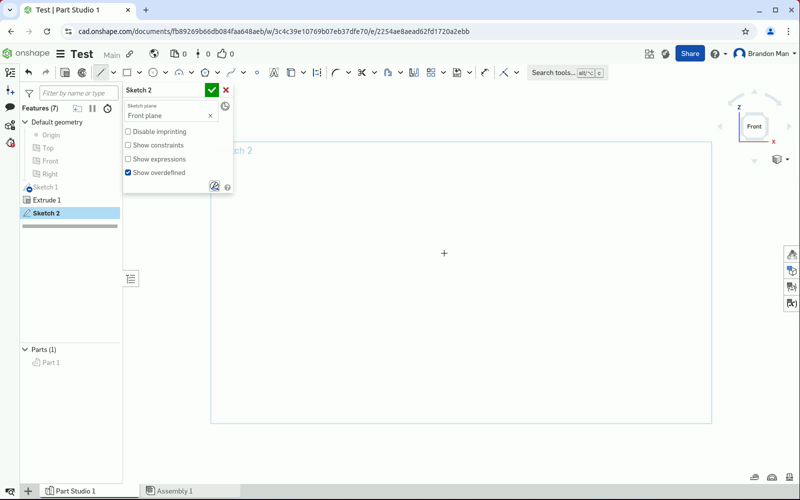
click(444, 252)
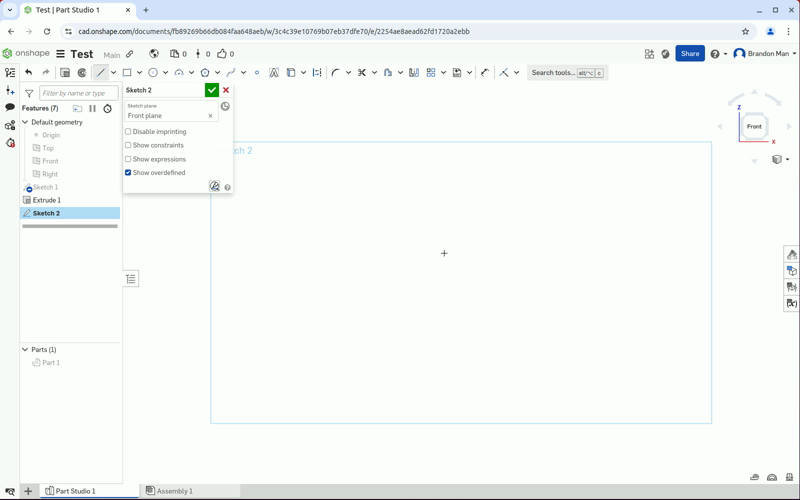
key_up(shift)
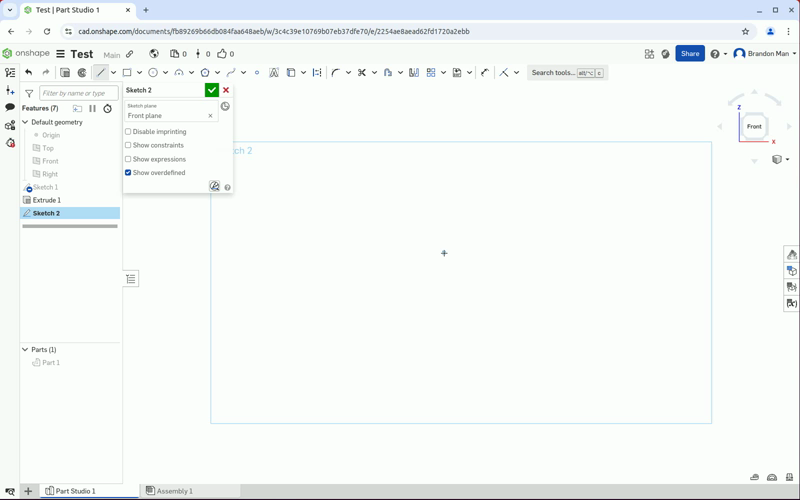
key_down(shift)
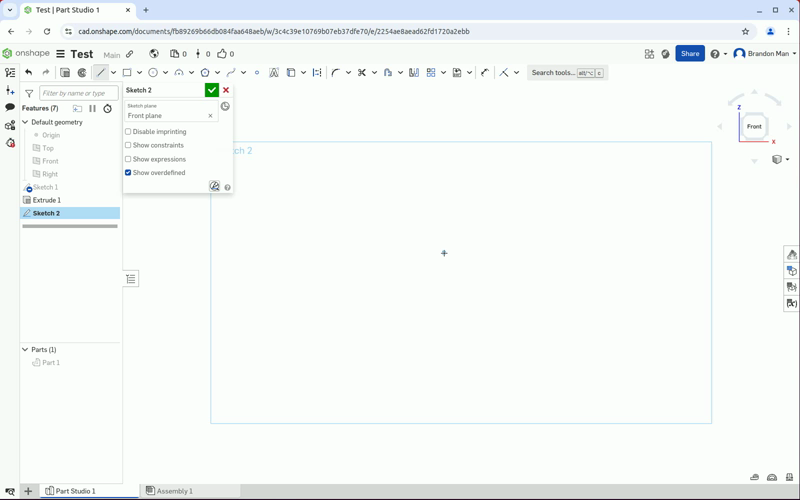
mouse_move(474, 252)
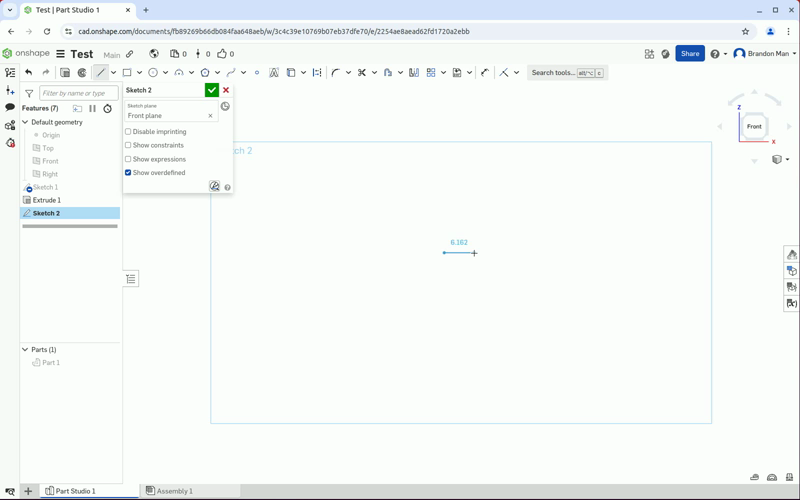
mouse_move(477, 252)
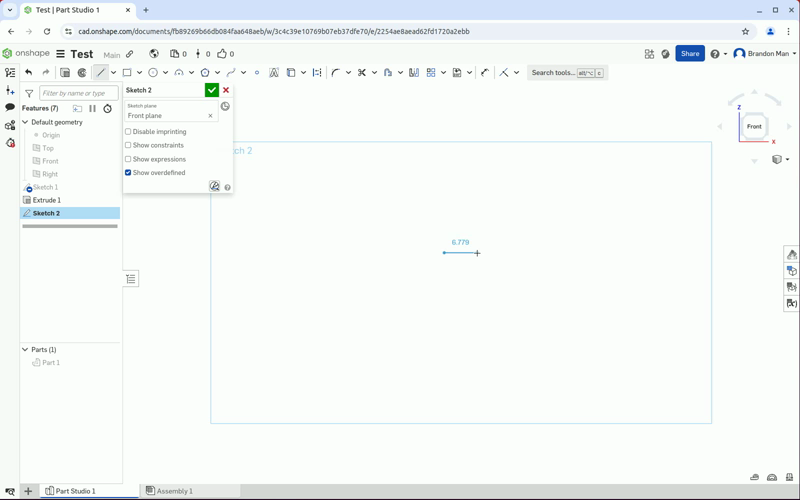
click(477, 252)
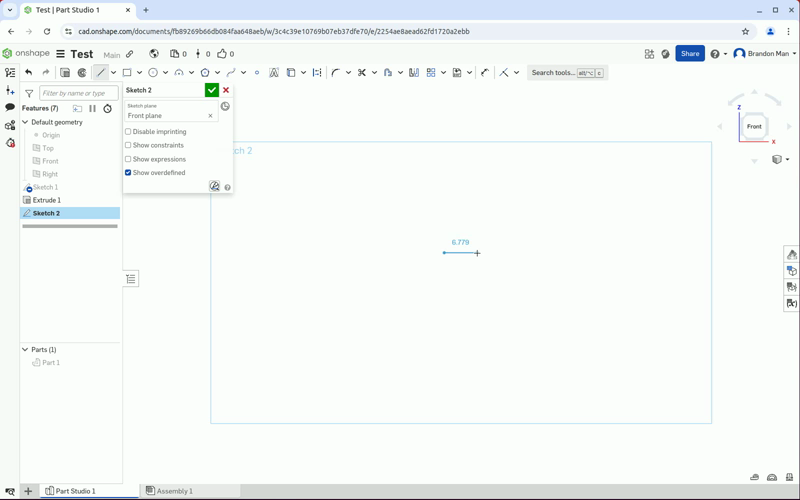
key_up(shift)
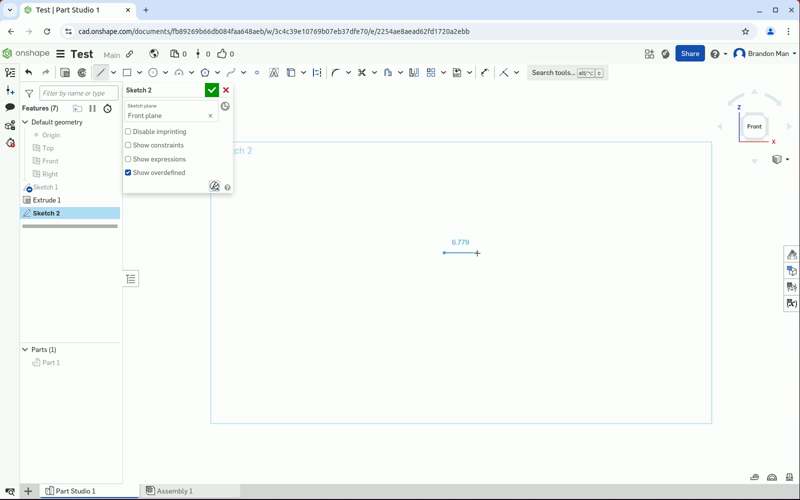
key_down(shift)
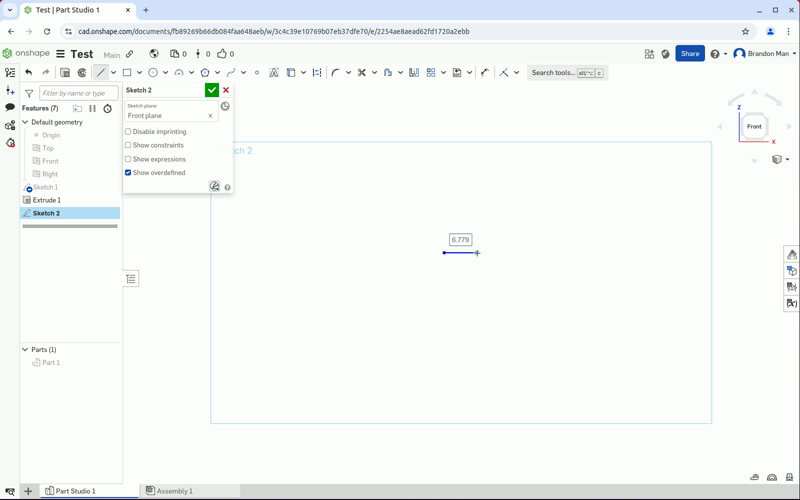
mouse_move(477, 170)
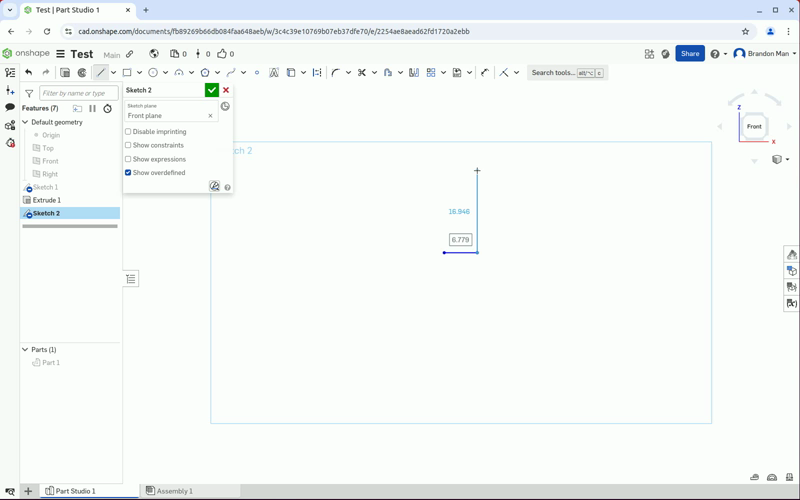
click(477, 170)
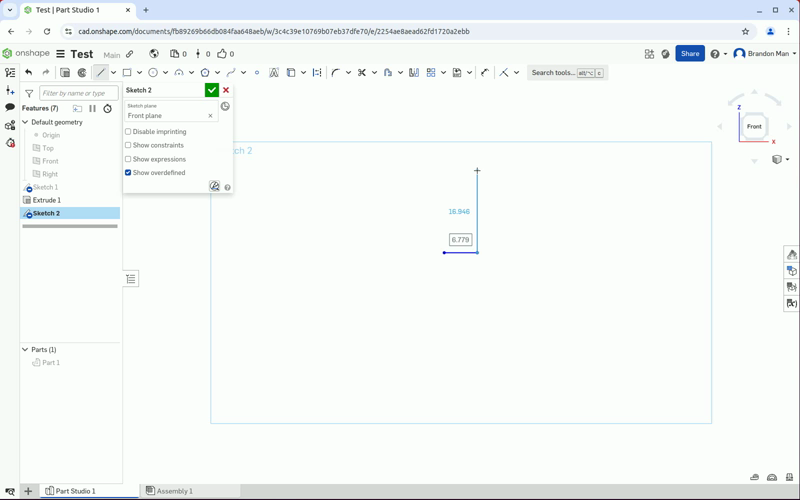
key_up(shift)
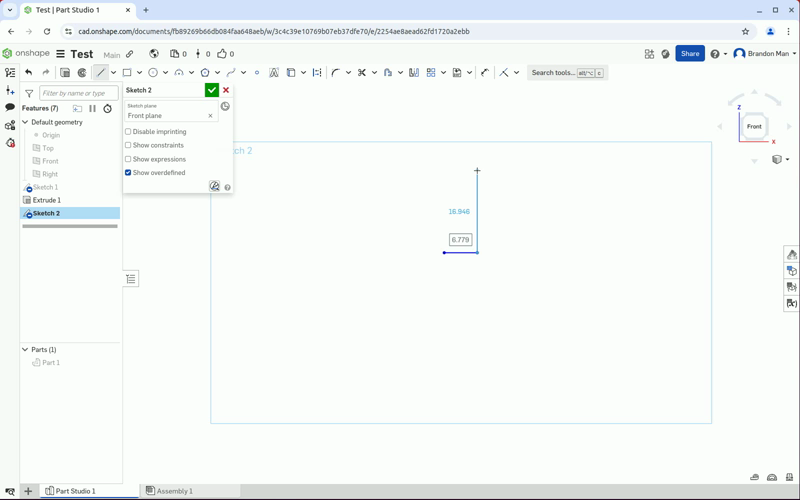
key_down(shift)
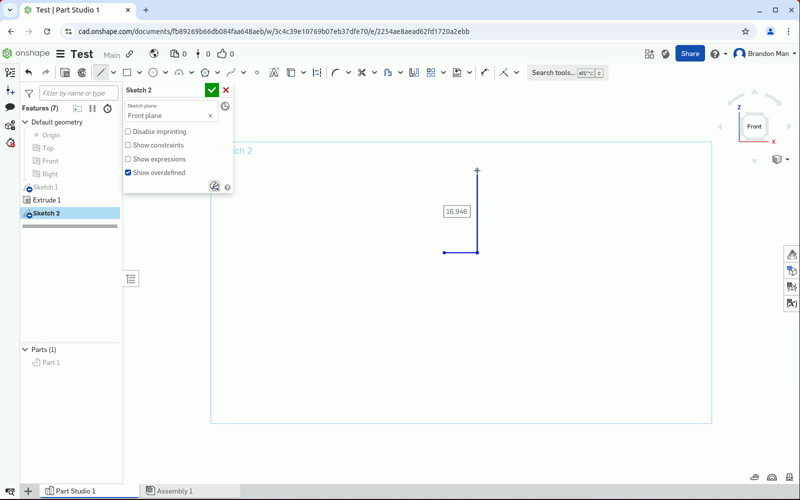
mouse_move(507, 170)
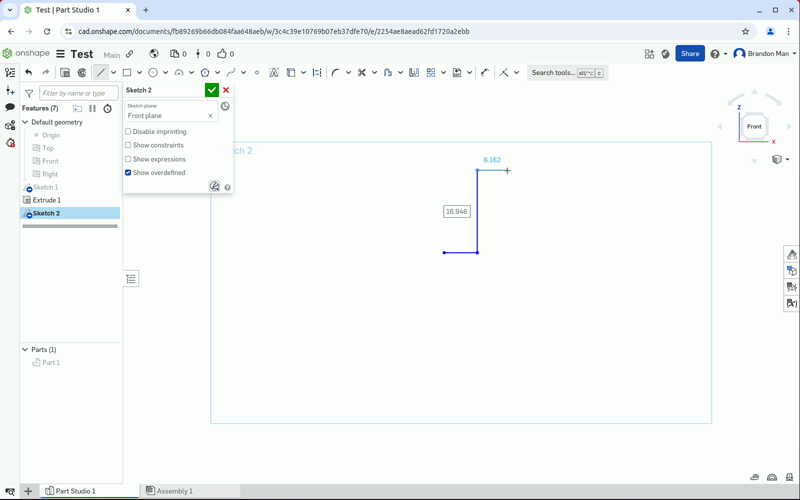
mouse_move(444, 170)
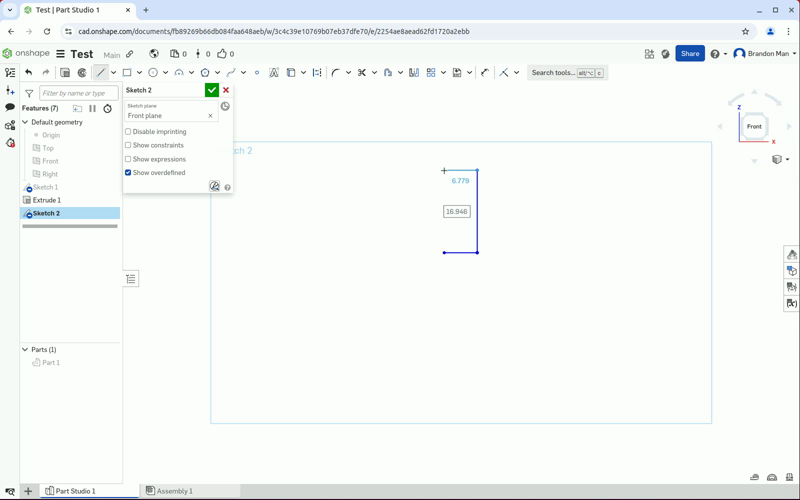
click(444, 170)
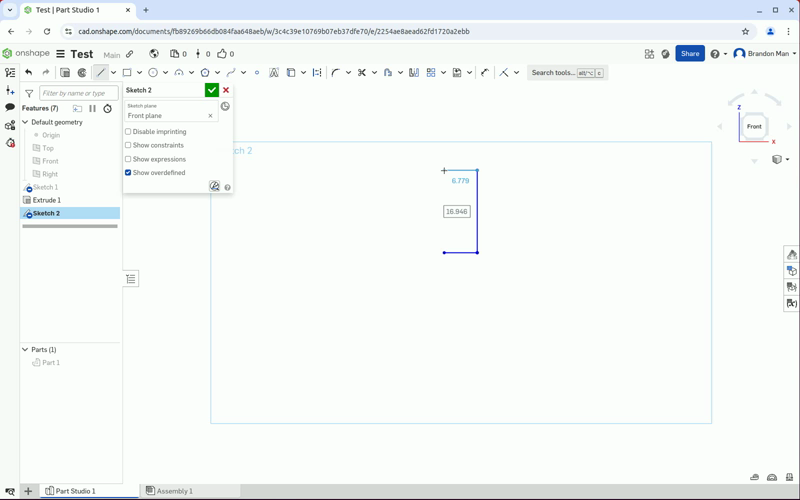
key_up(shift)
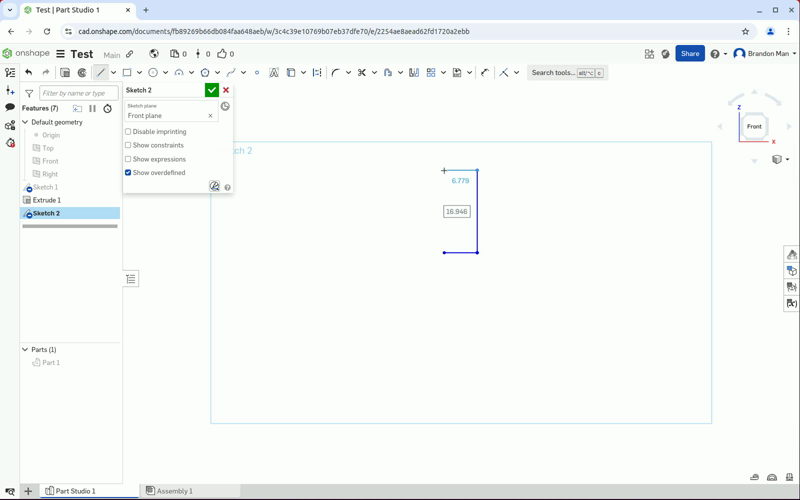
key_down(shift)
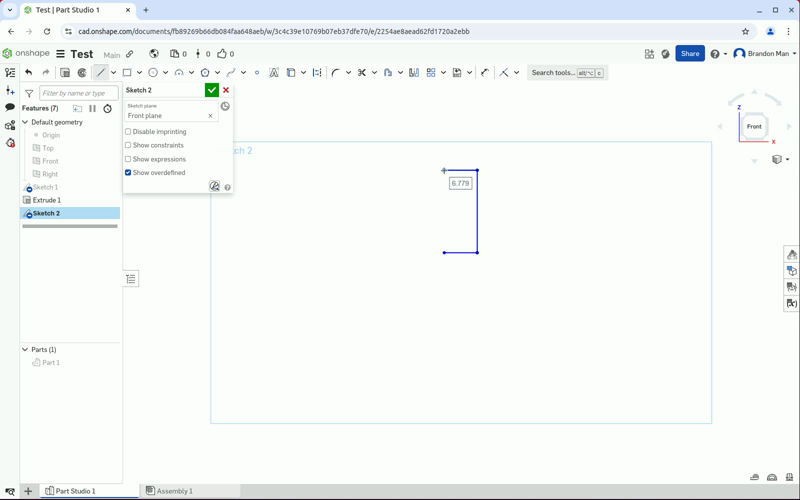
mouse_move(444, 252)
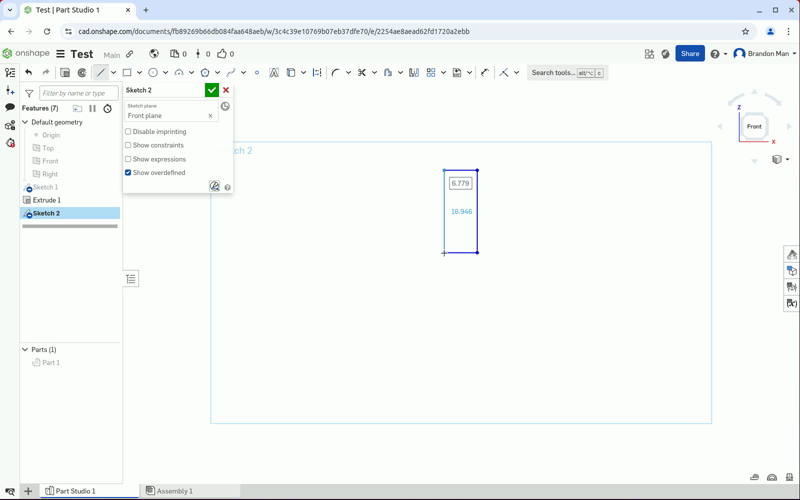
key_up(shift)
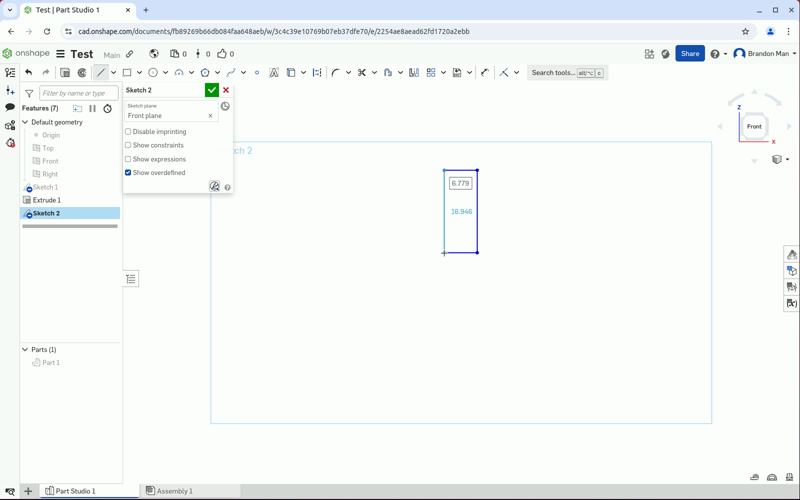
click(444, 252)
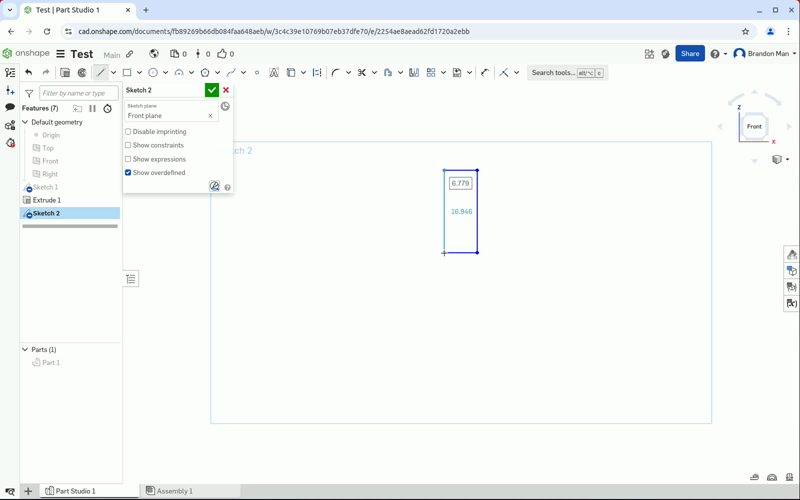
key(esc)
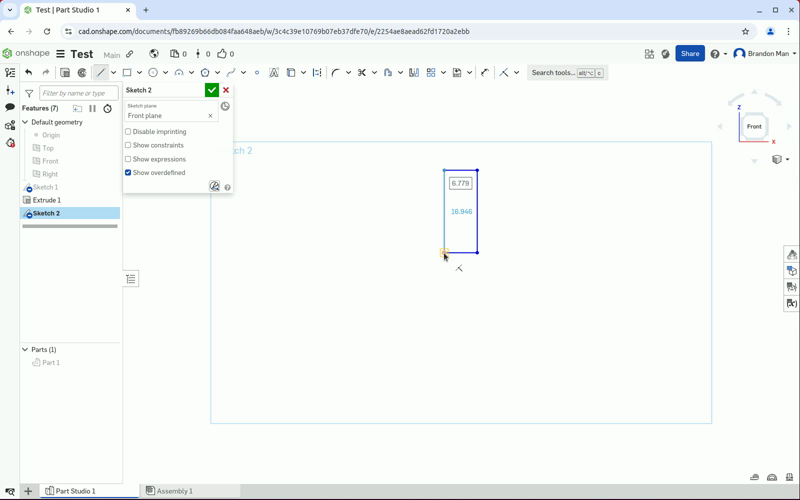
mouse_move(456, 229)
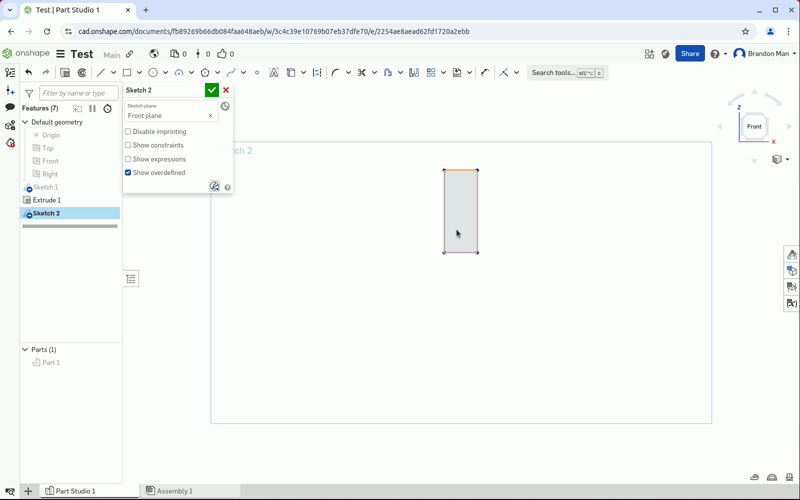
click(456, 229)
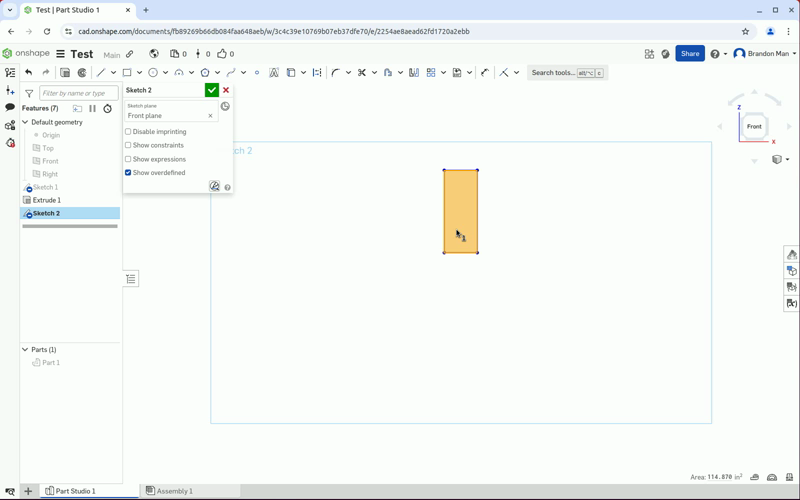
mouse_move(73, 352)
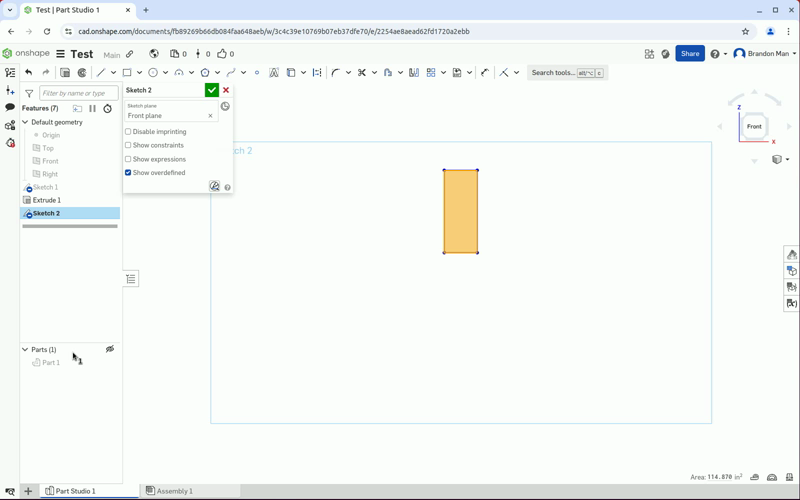
key(shift+y)
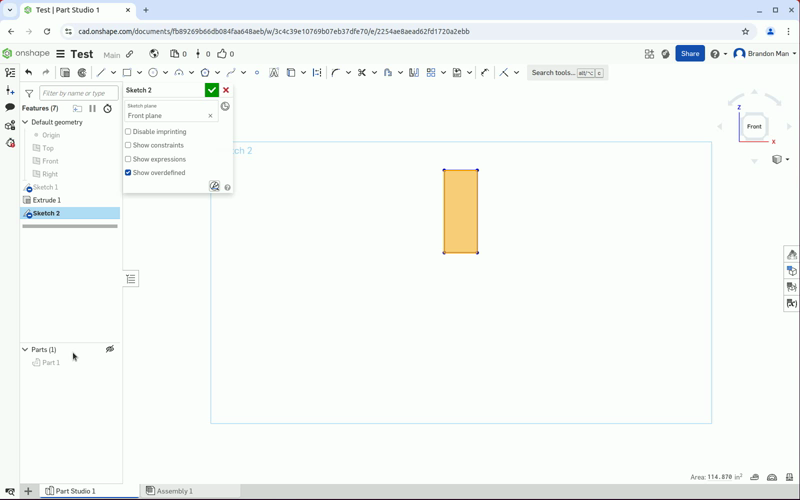
key(shift+e)
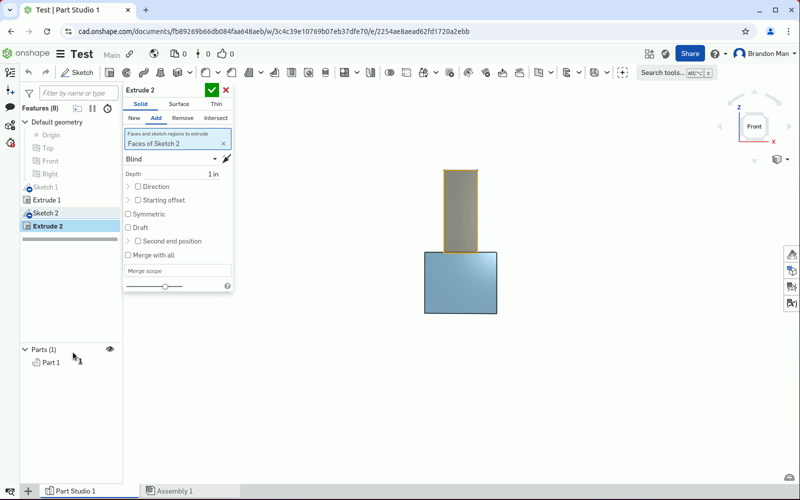
mouse_move(143, 106)
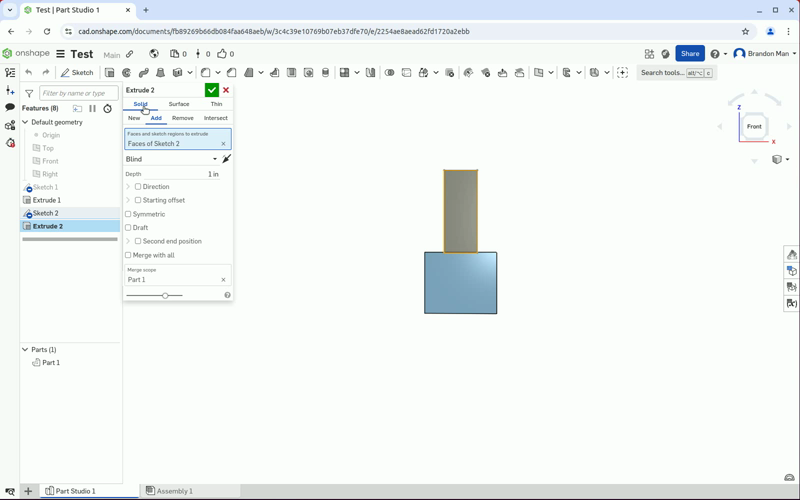
click(143, 106)
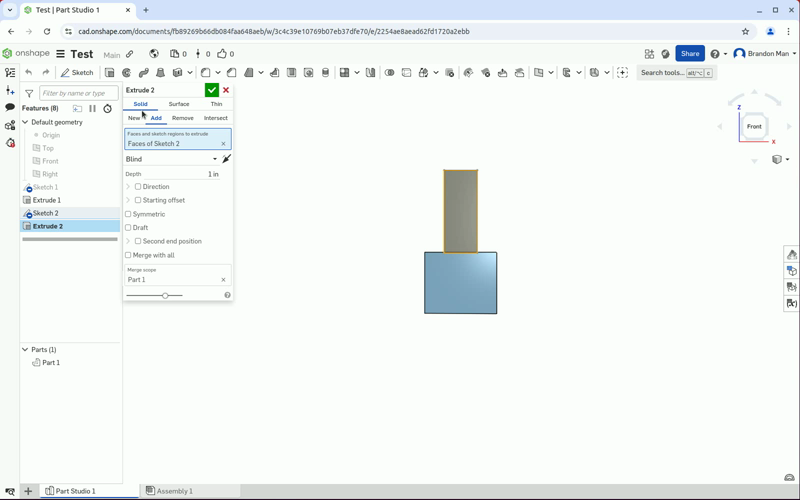
mouse_move(137, 120)
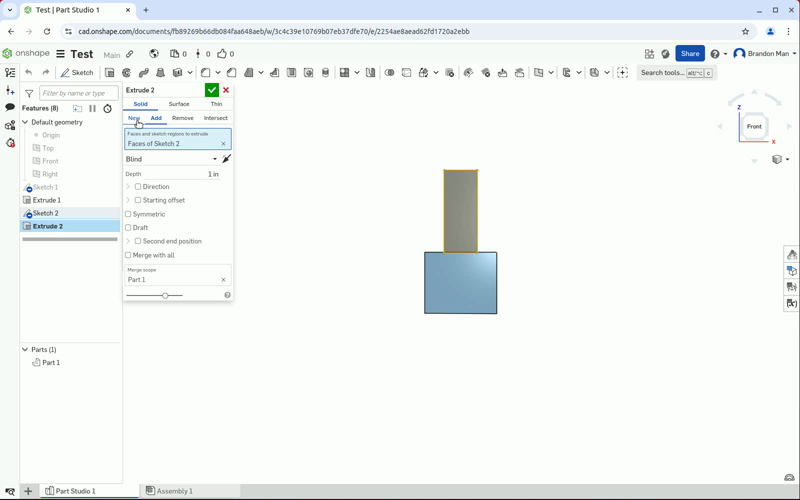
click(137, 120)
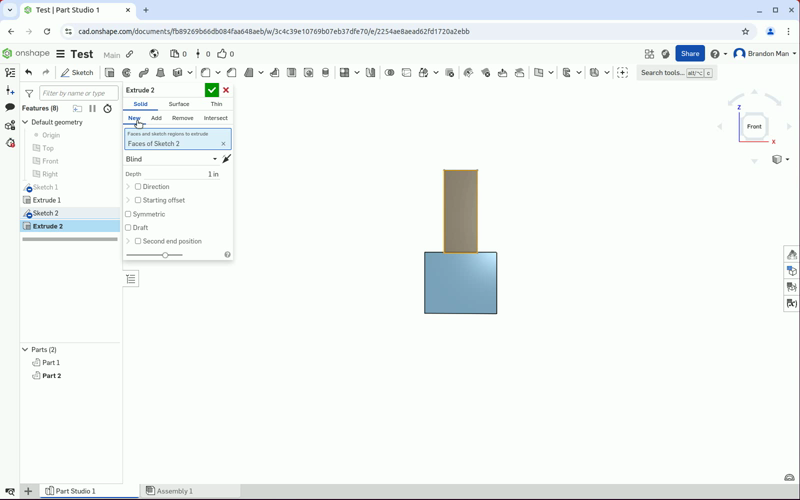
key(tab, 4)
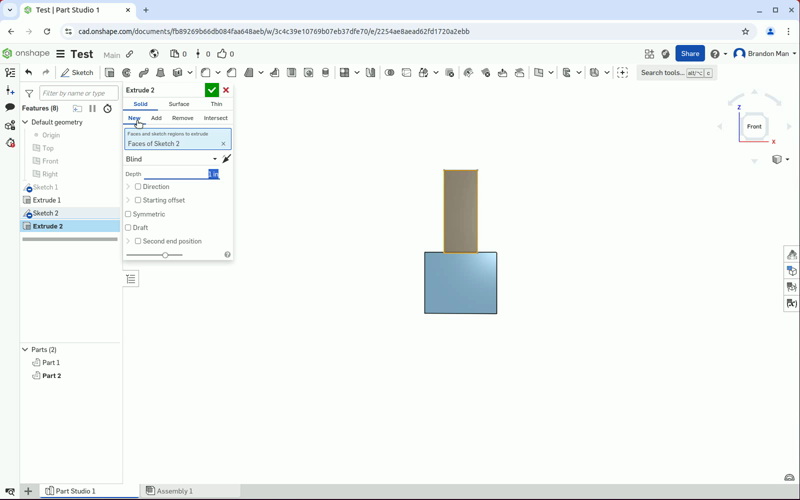
text(5.777)
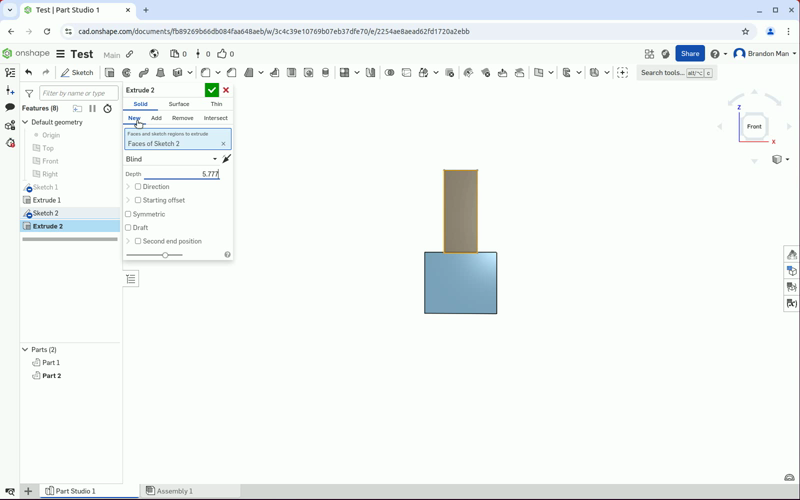
key(enter)
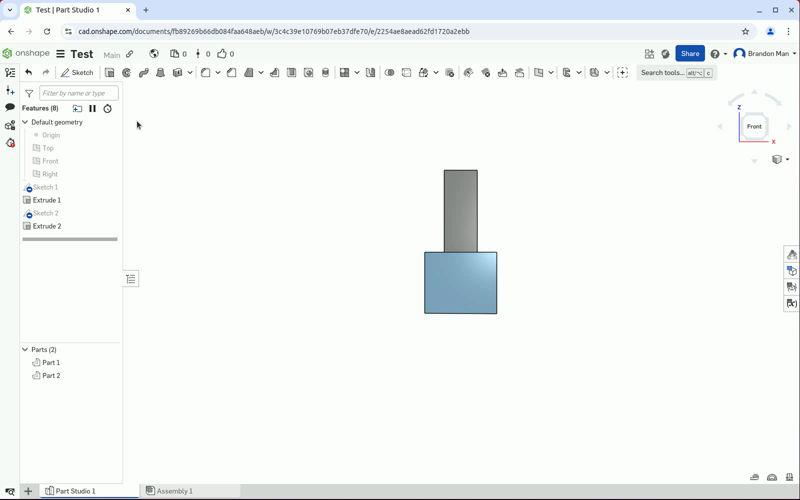
key(shift+h)
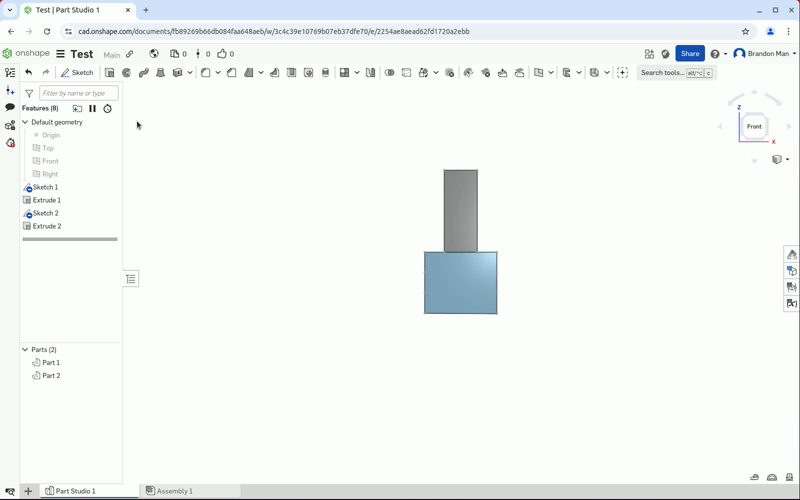
key(shift+h)
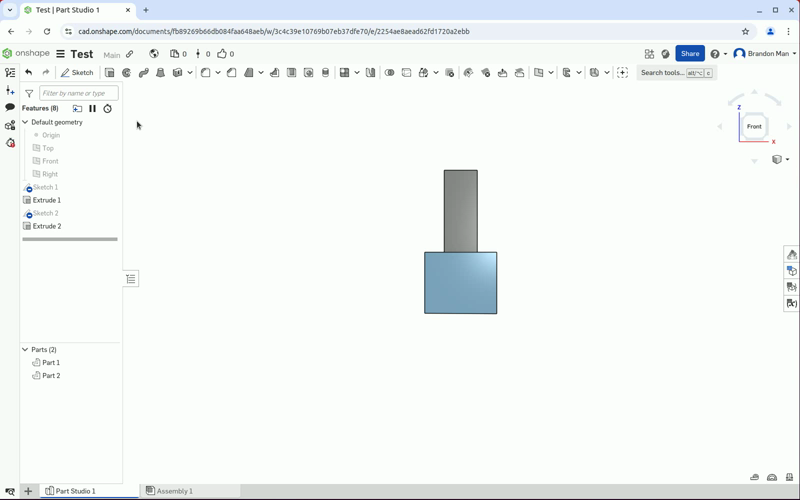
mouse_move(73, 189)
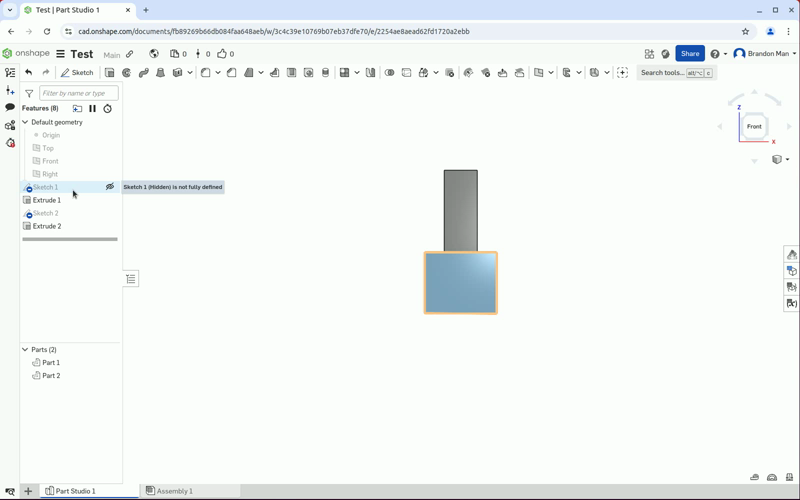
click(73, 189)
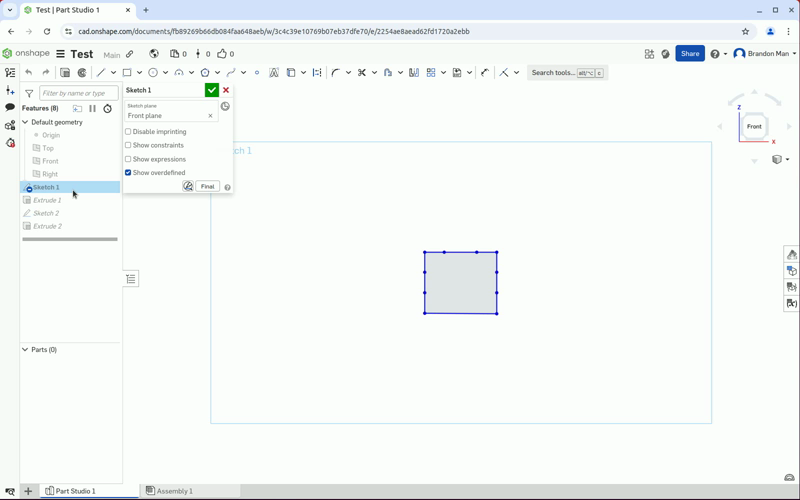
mouse_move(229, 92)
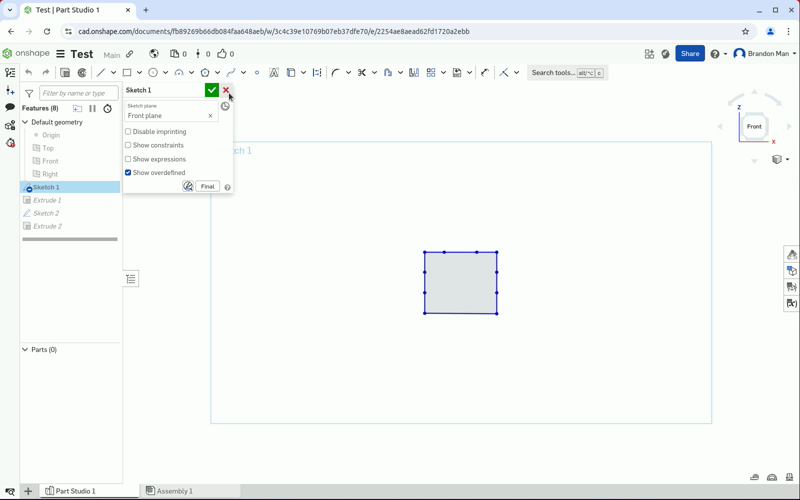
click(229, 92)
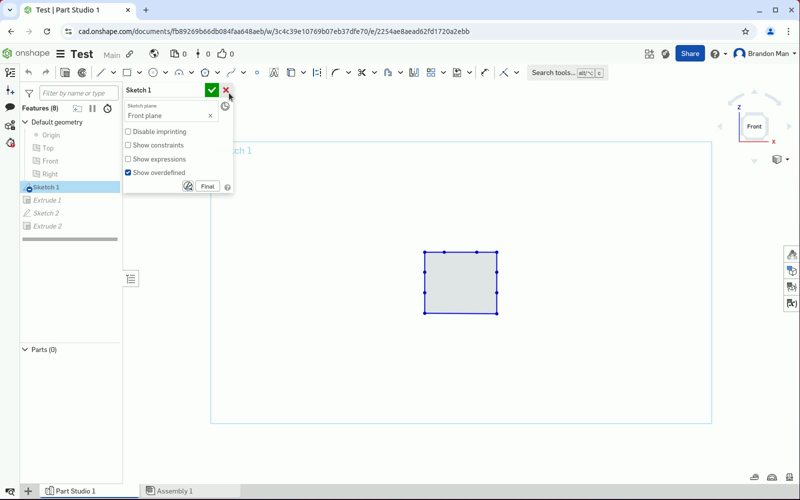
key(shift+s)
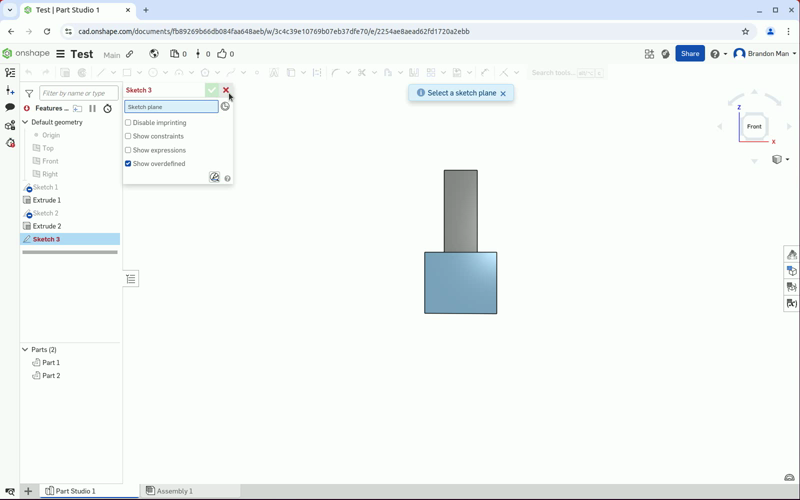
mouse_move(73, 163)
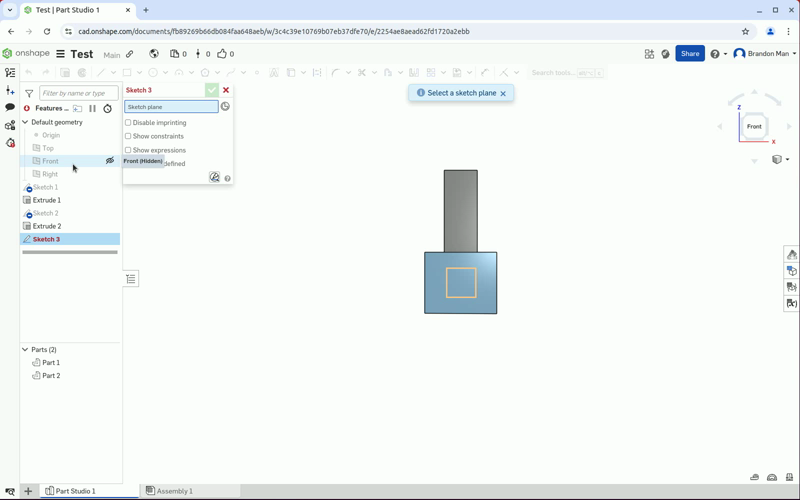
click(73, 163)
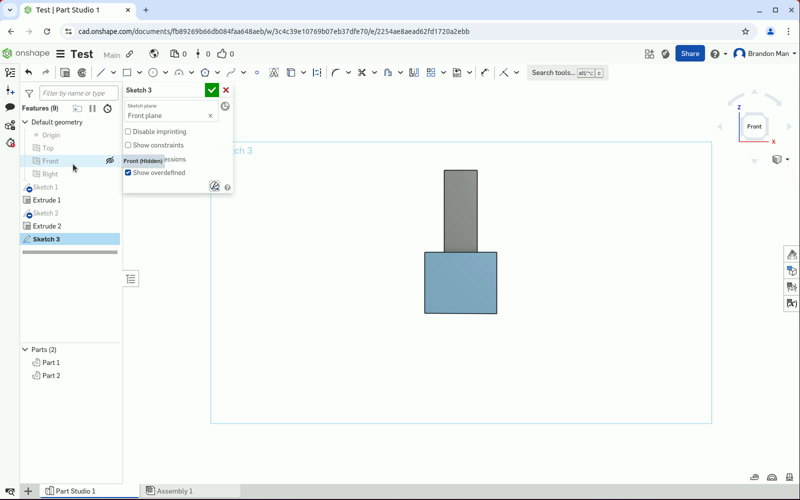
mouse_move(73, 352)
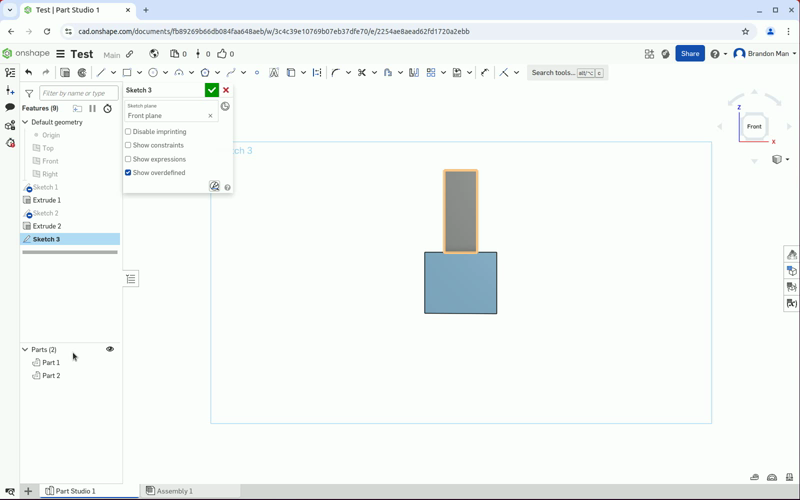
key(y)
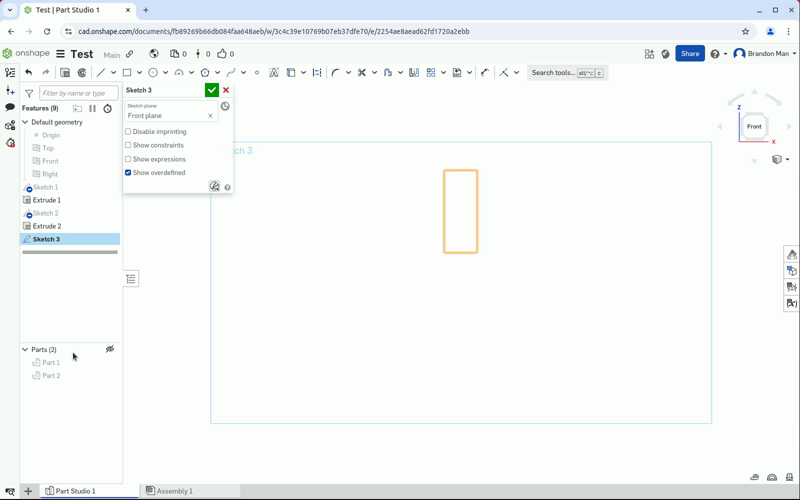
key(l)
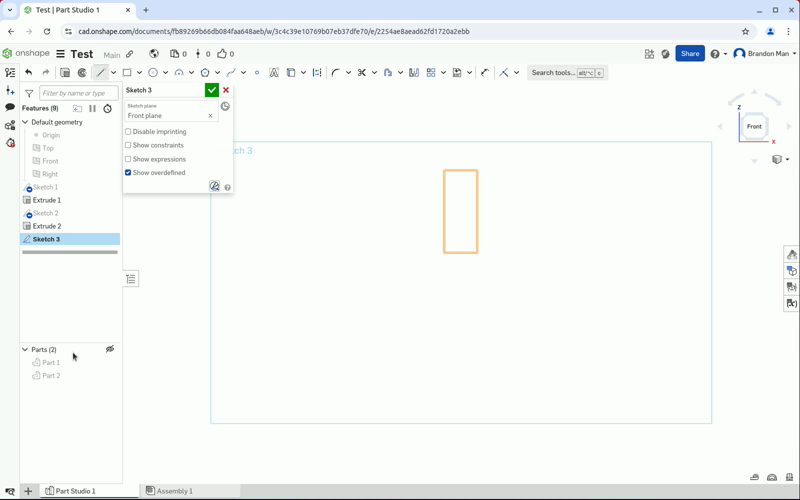
key_down(shift)
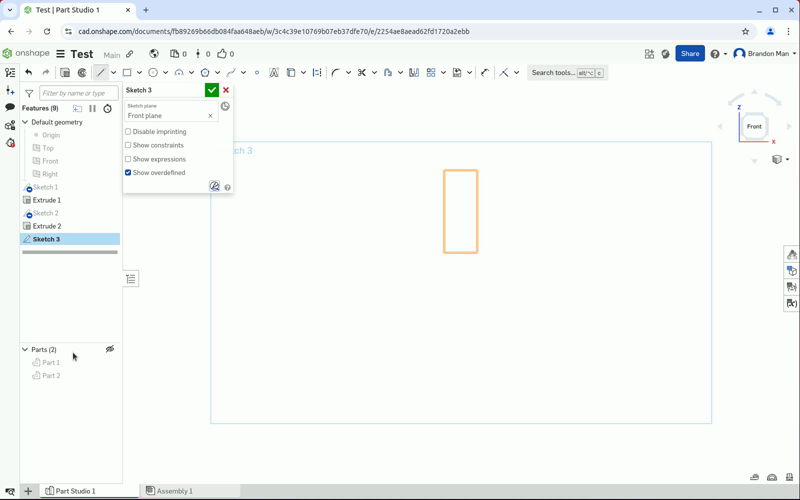
mouse_move(497, 293)
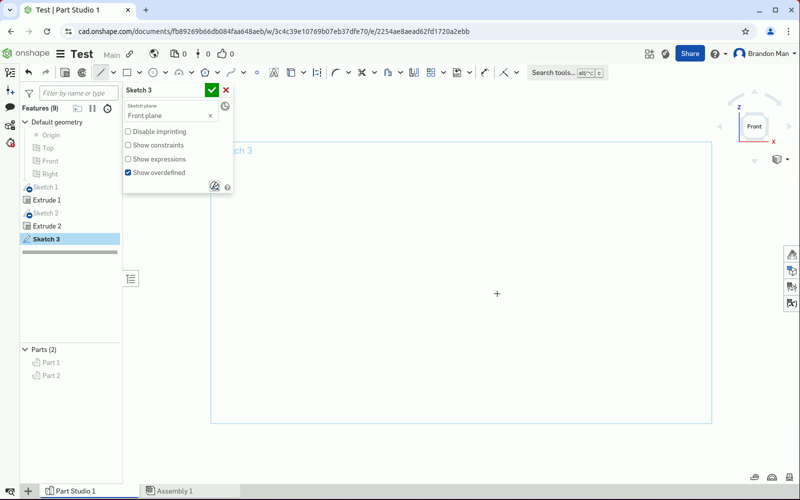
click(497, 293)
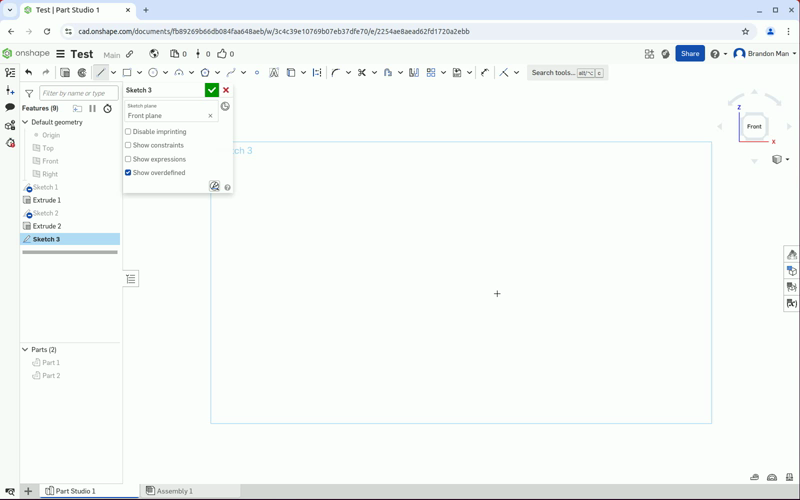
key_up(shift)
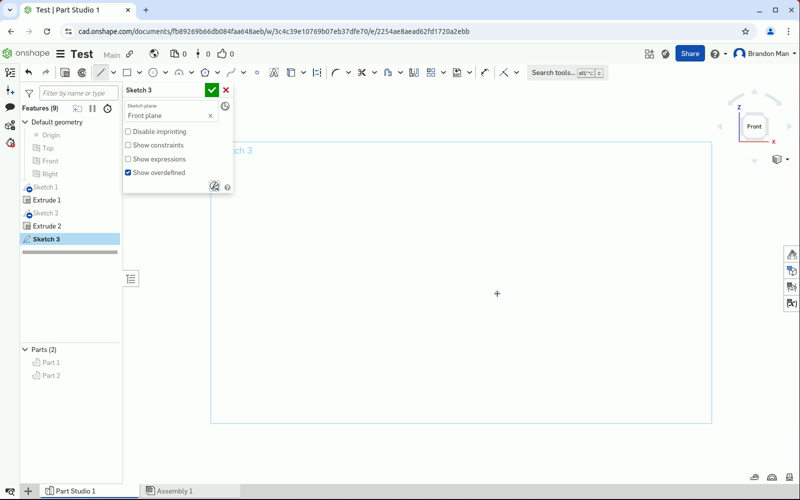
key_down(shift)
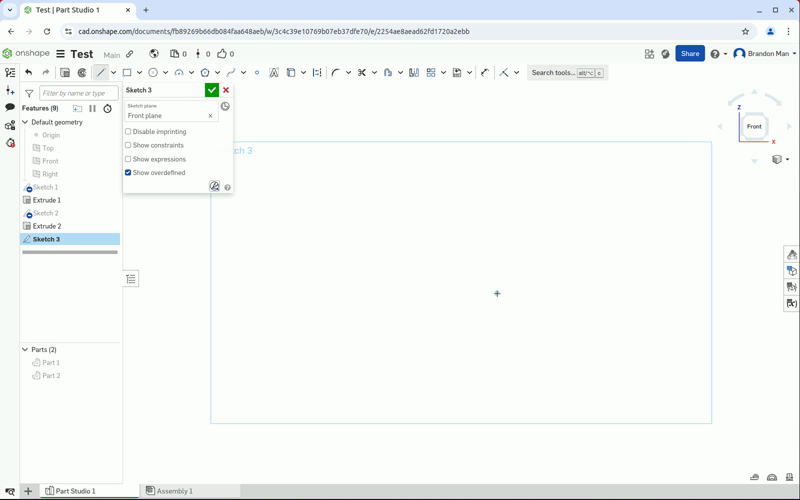
mouse_move(527, 293)
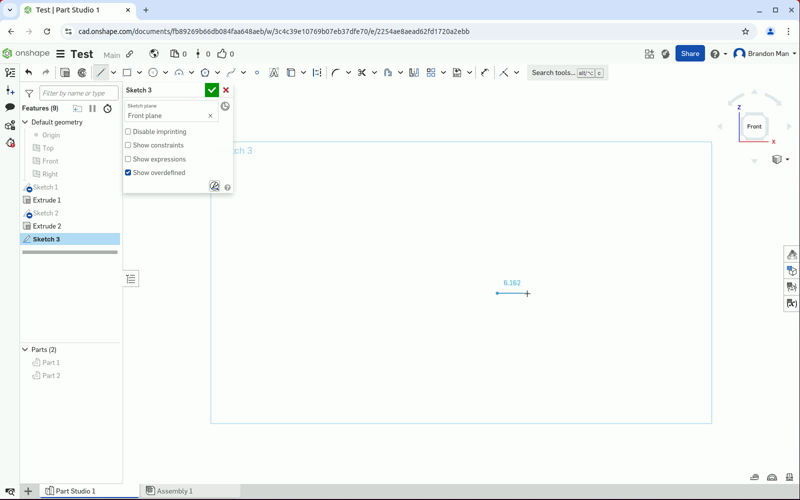
mouse_move(518, 293)
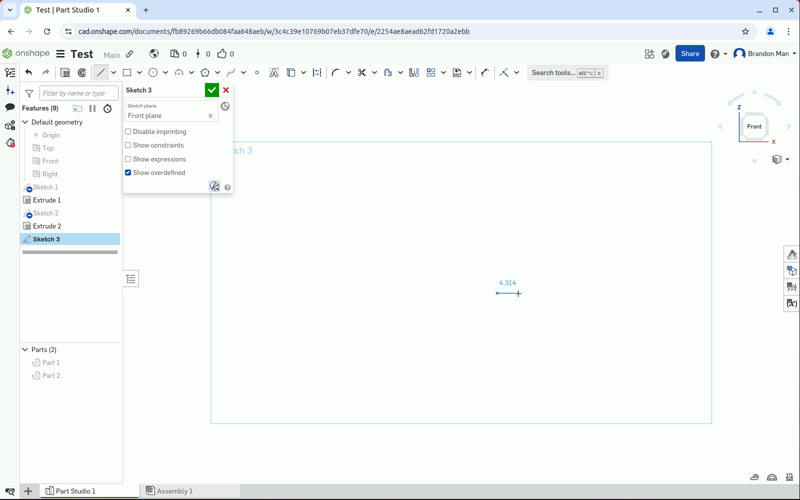
click(518, 293)
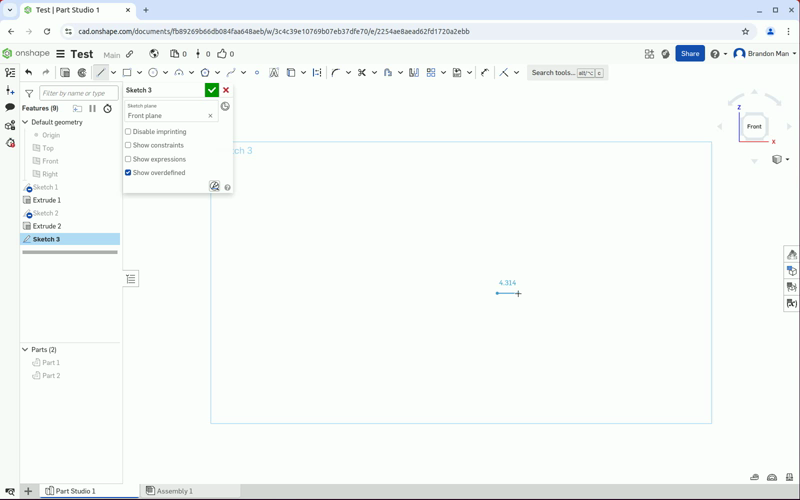
key_up(shift)
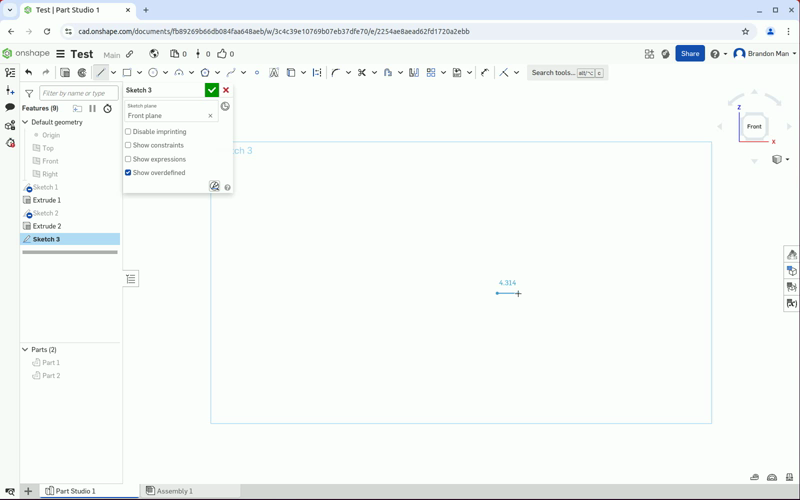
key_down(shift)
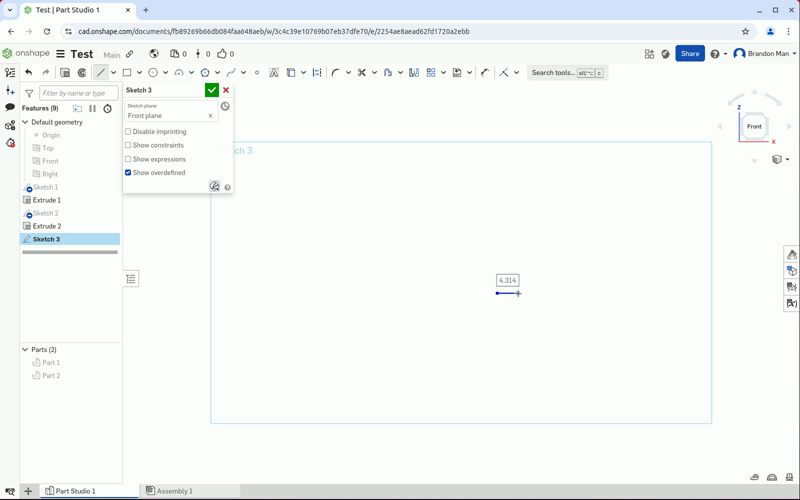
mouse_move(548, 293)
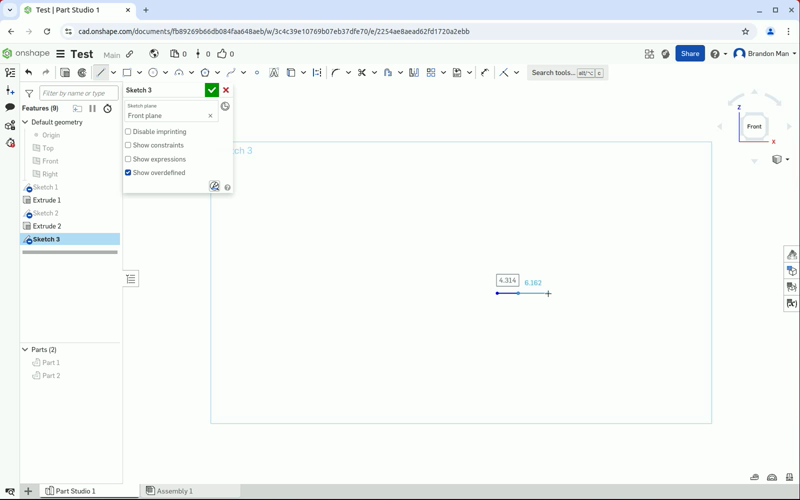
mouse_move(518, 272)
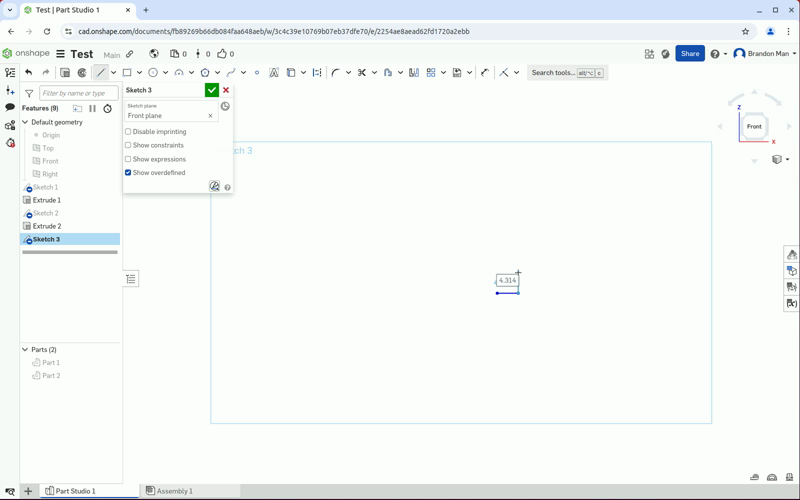
click(518, 272)
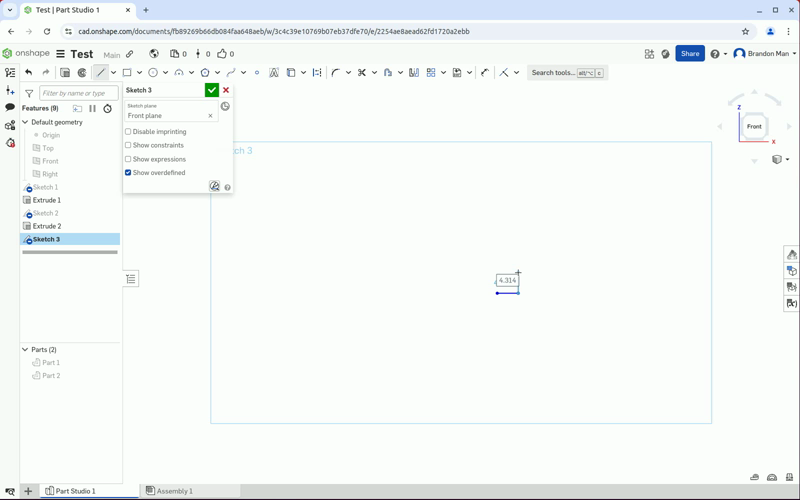
key_up(shift)
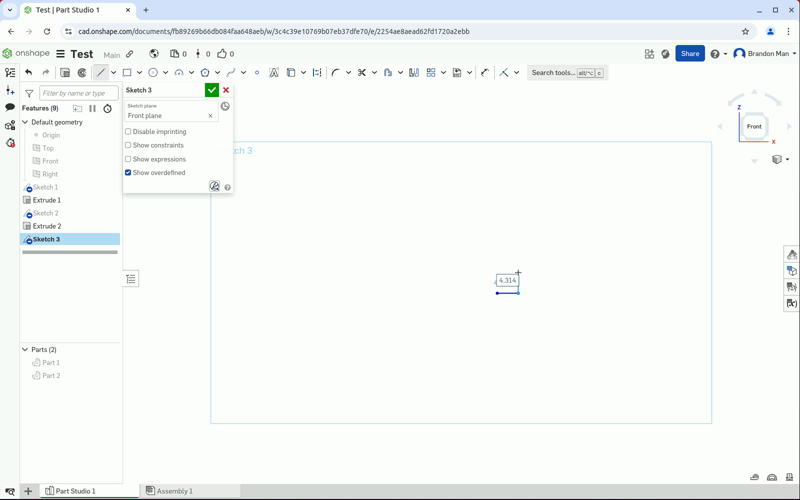
key_down(shift)
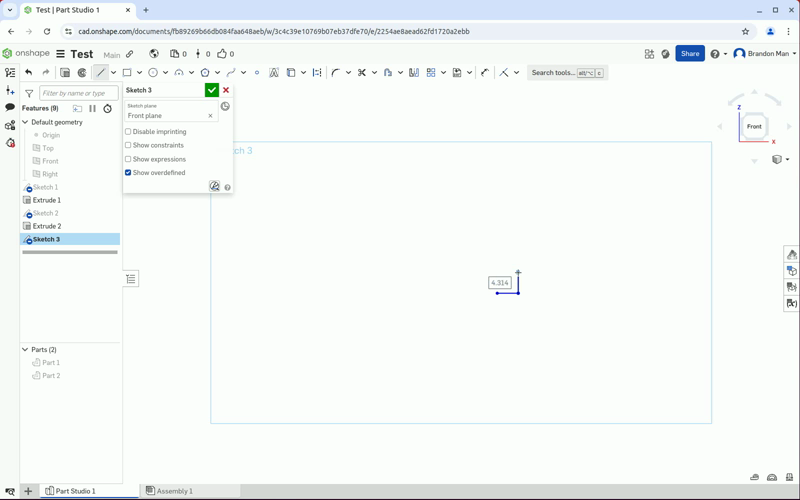
mouse_move(548, 272)
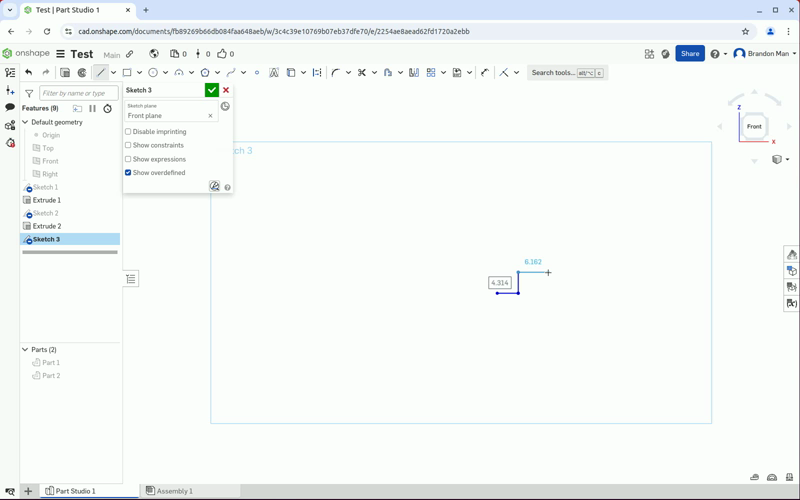
mouse_move(497, 272)
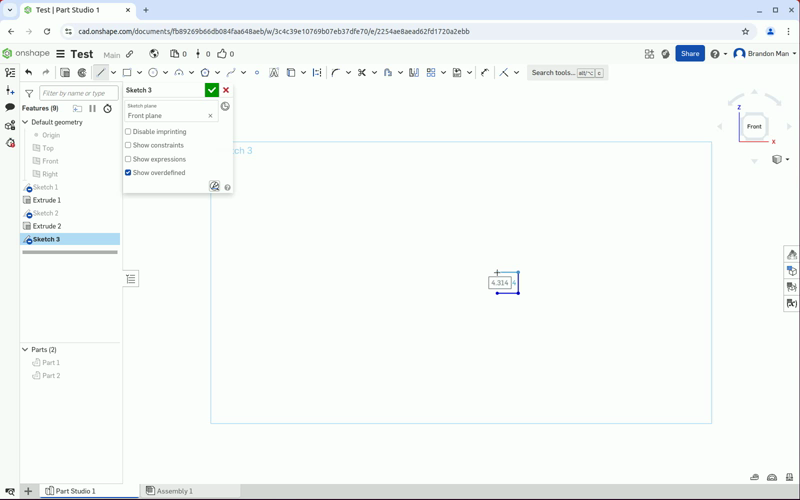
click(497, 272)
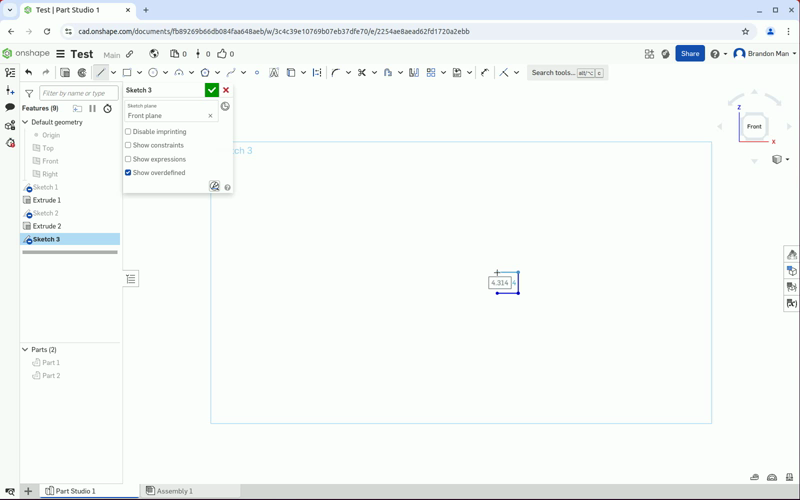
key_up(shift)
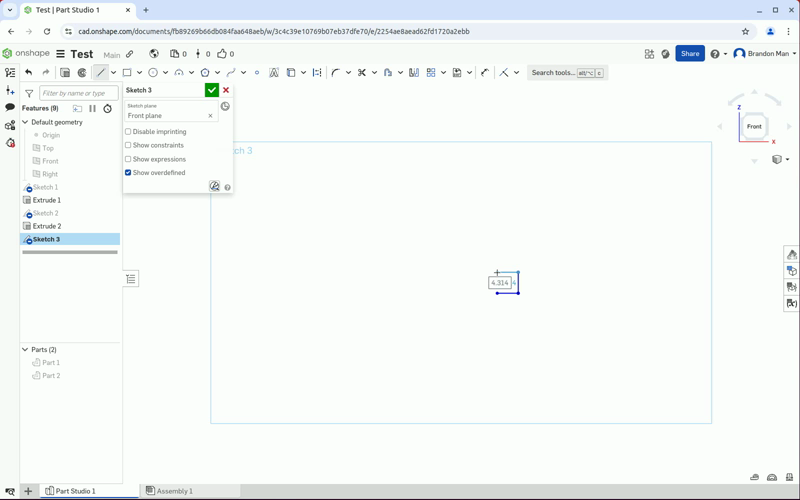
mouse_move(527, 272)
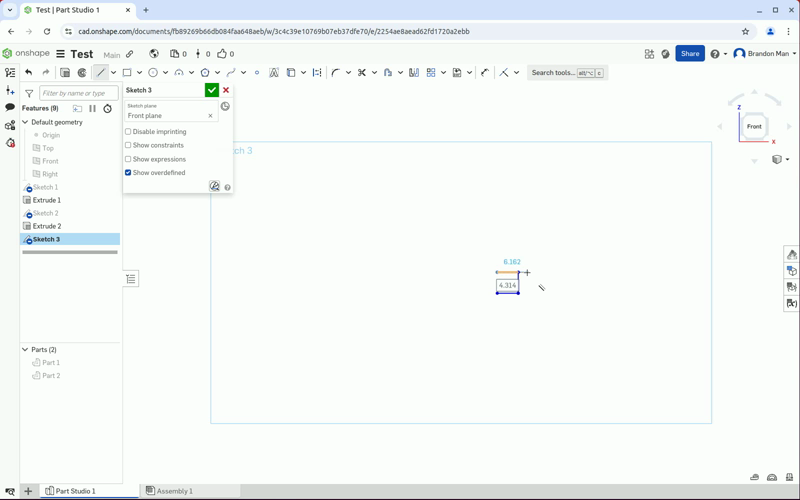
key_down(shift)
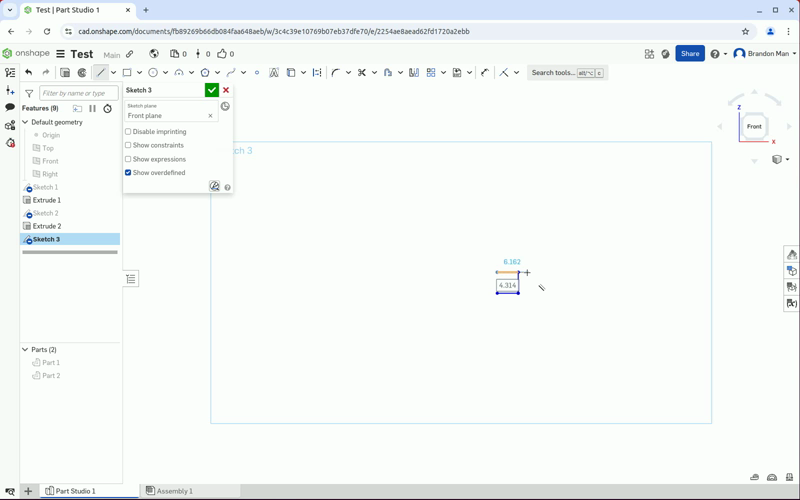
mouse_move(497, 293)
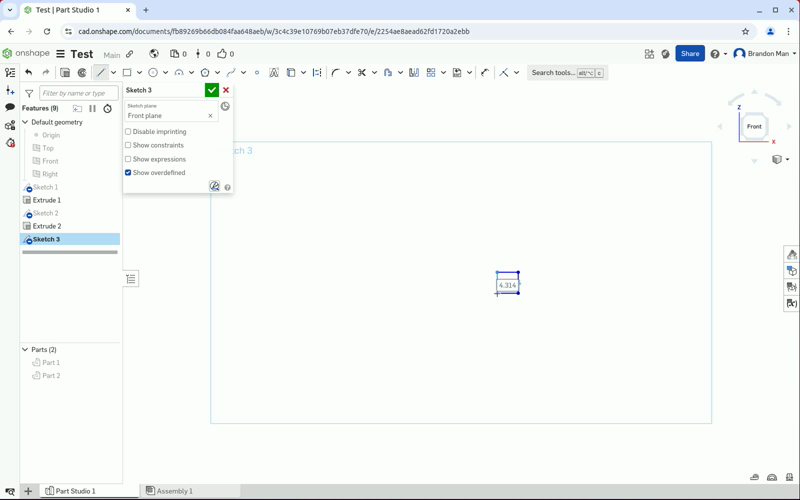
key_up(shift)
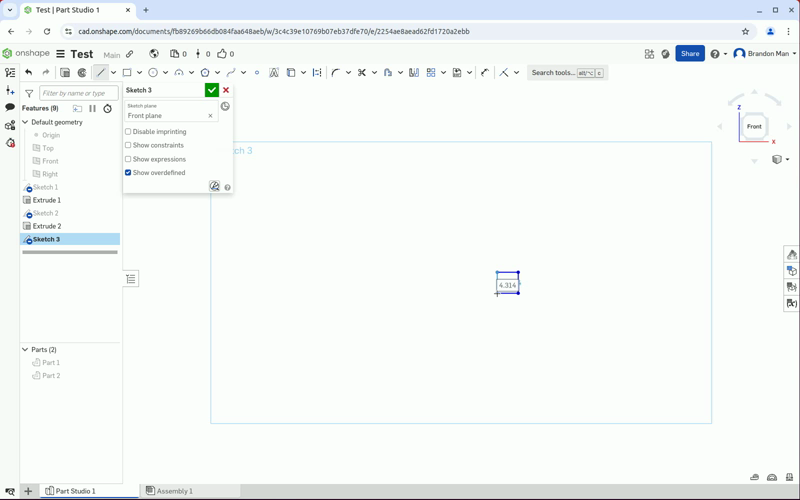
click(497, 293)
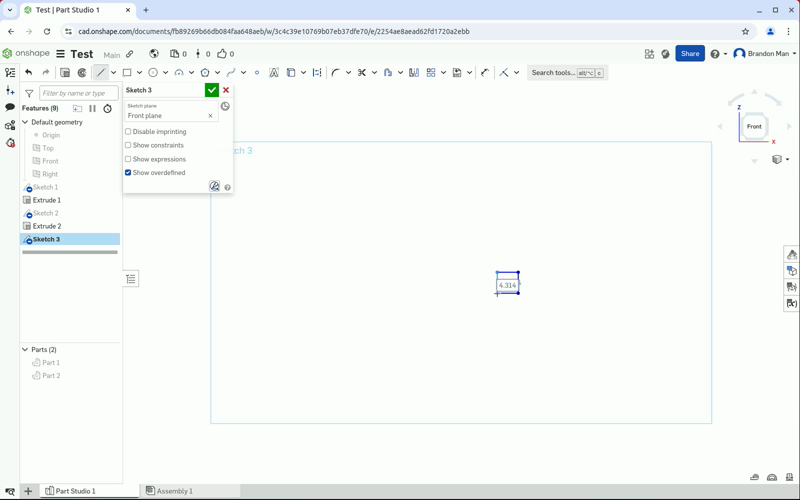
key(esc)
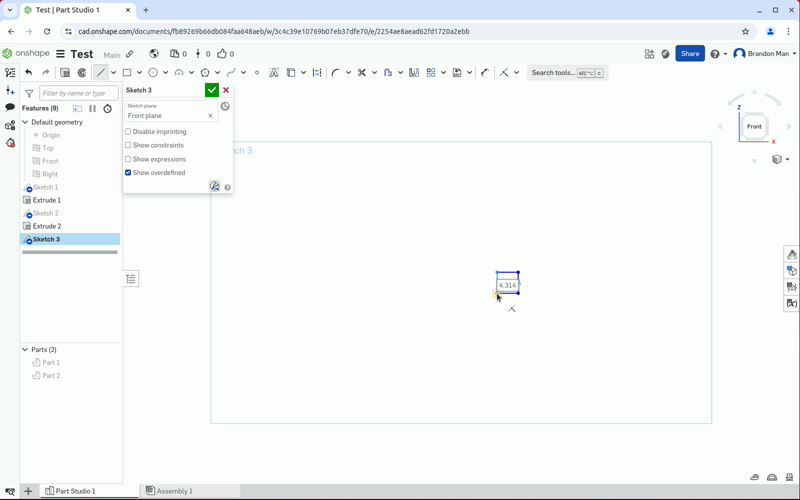
key(c)
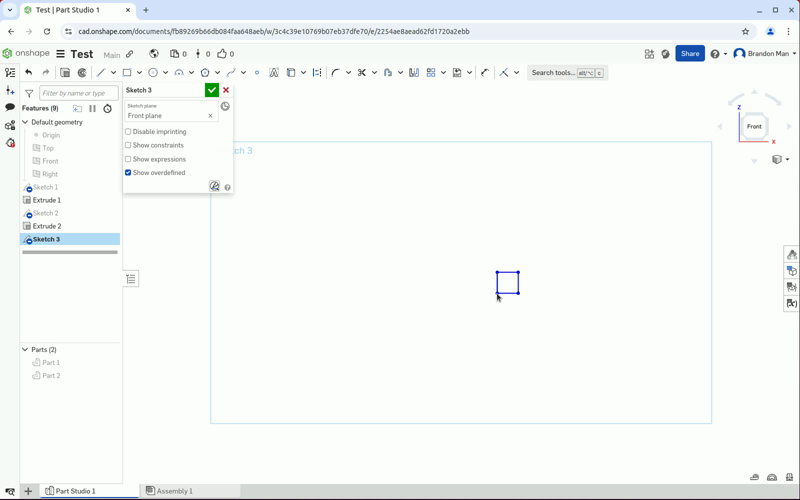
key_down(shift)
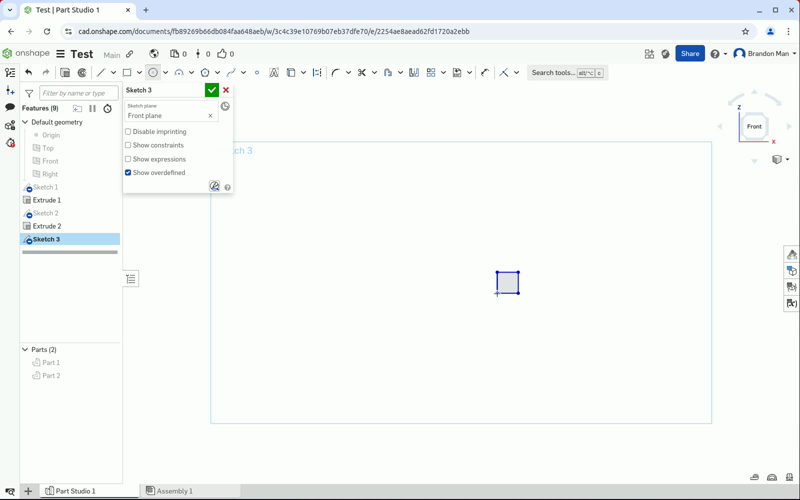
mouse_move(507, 282)
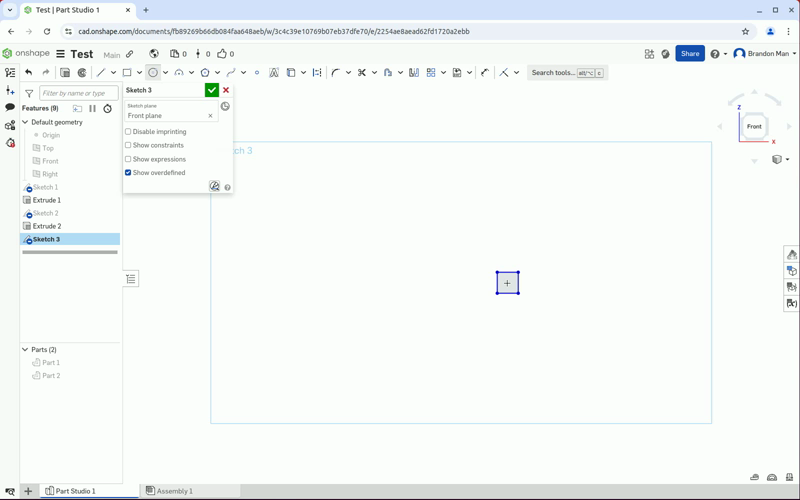
click(507, 282)
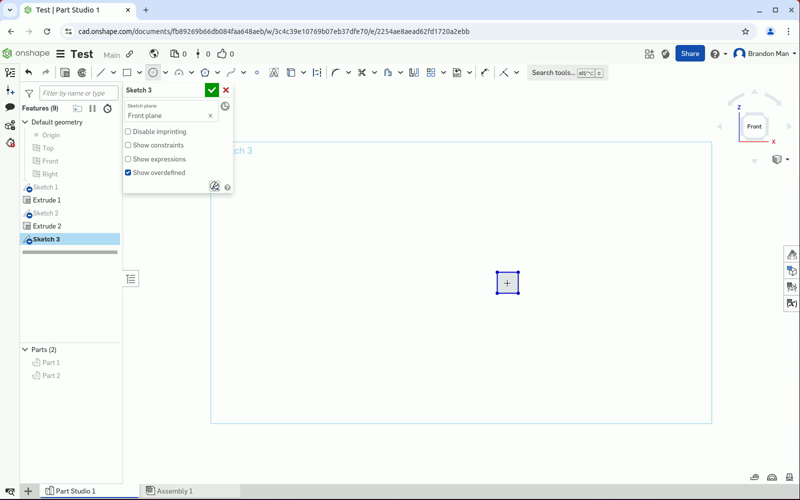
key_up(shift)
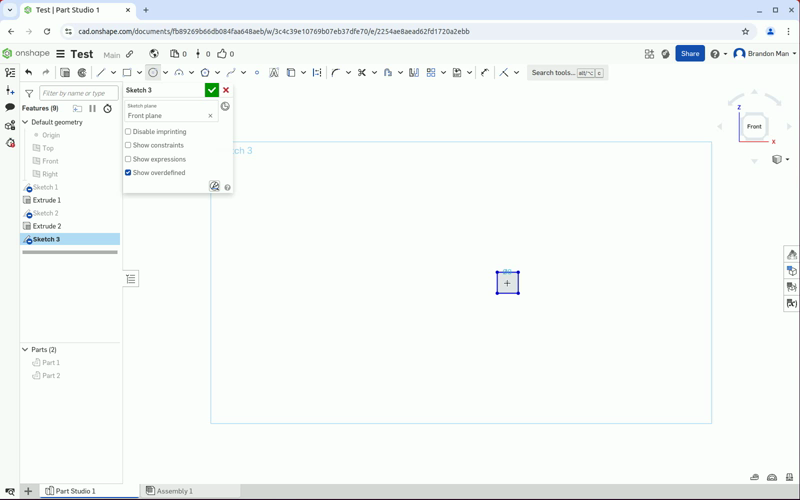
mouse_move(512, 282)
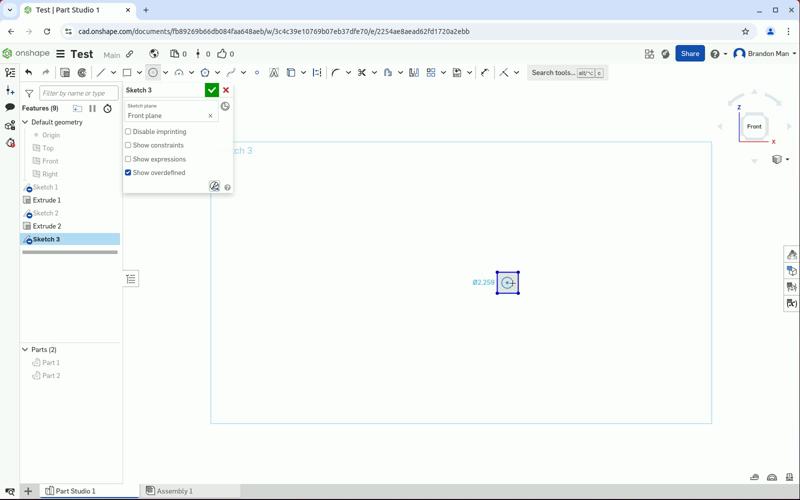
click(512, 282)
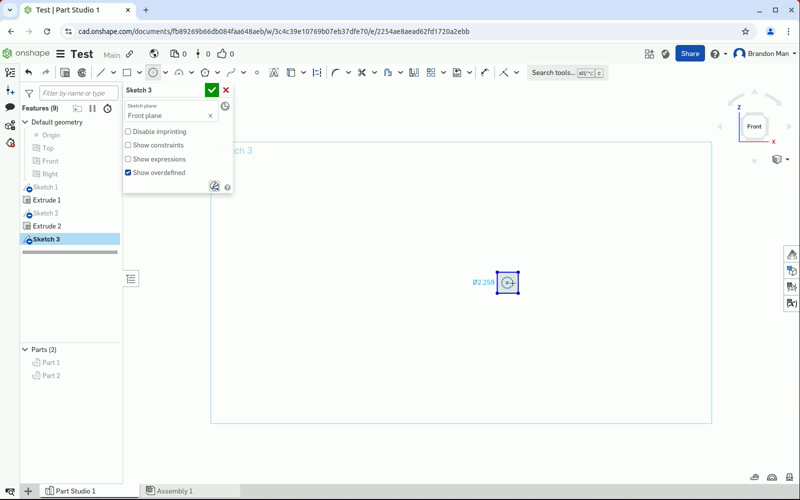
key(esc)
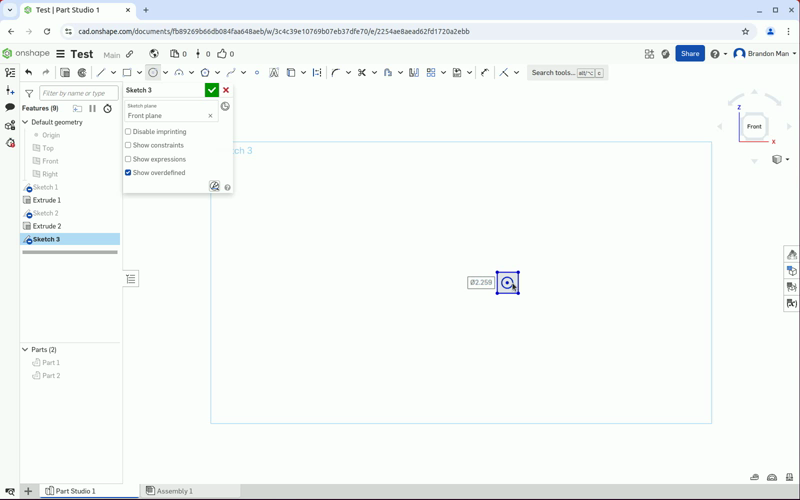
mouse_move(498, 279)
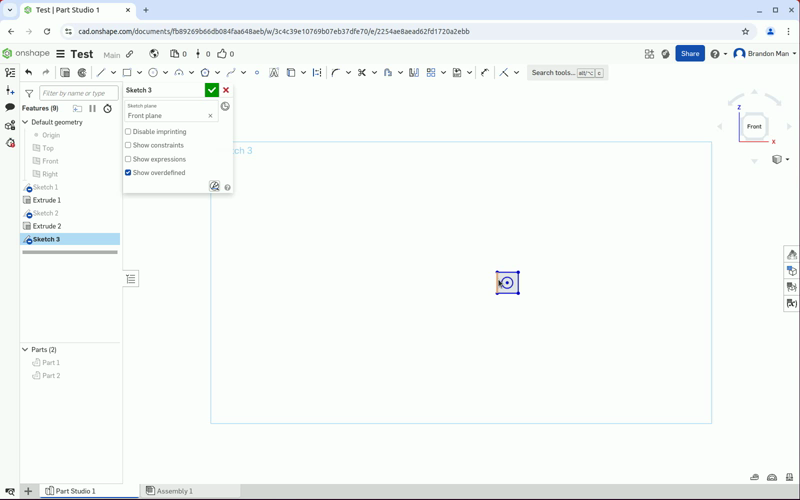
scroll(6)
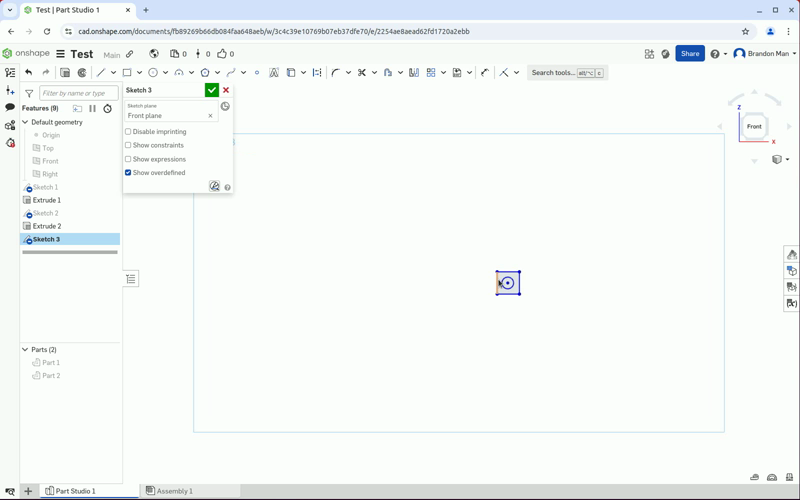
scroll(6)
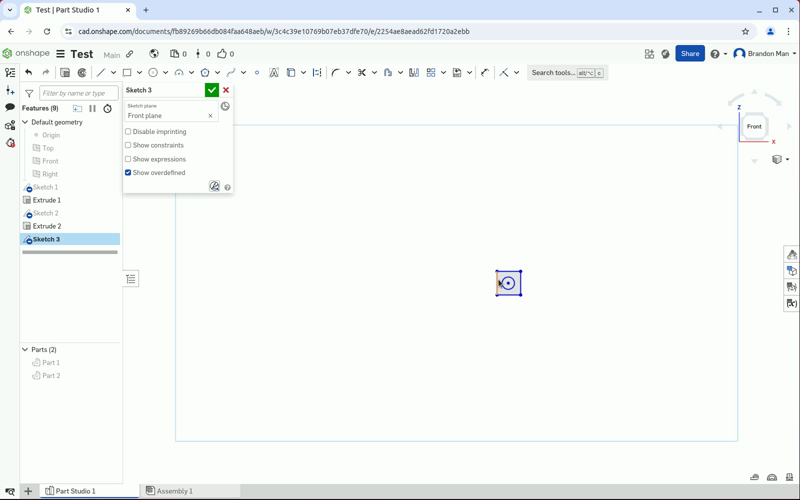
scroll(6)
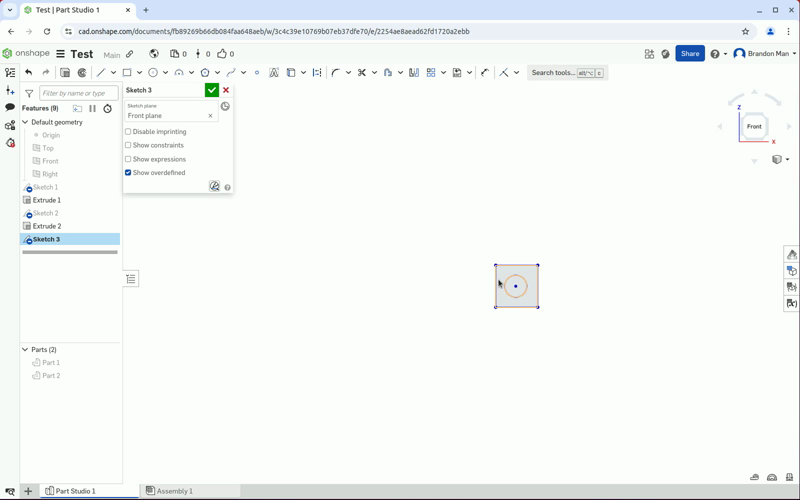
scroll(6)
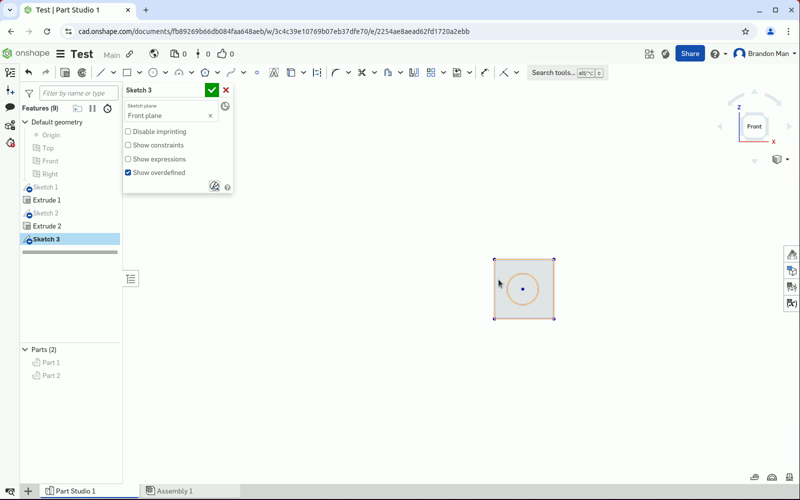
scroll(6)
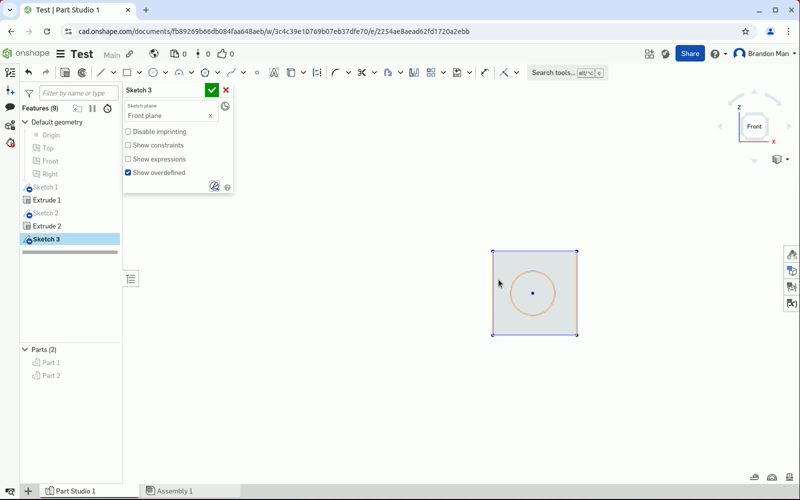
scroll(6)
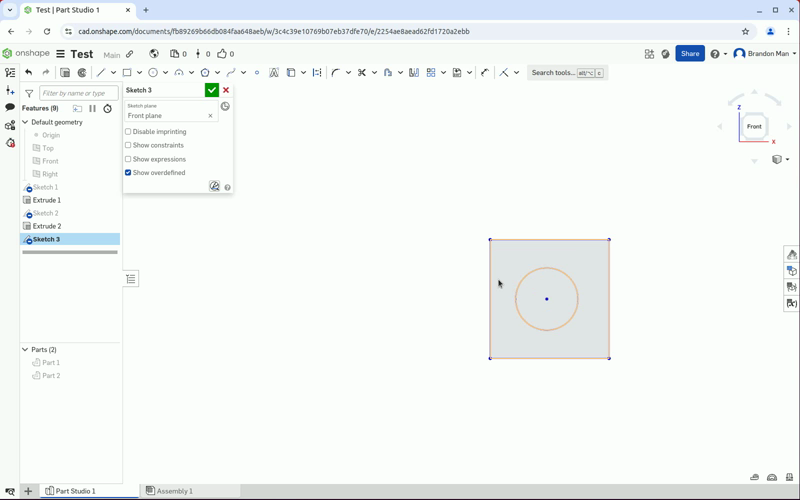
scroll(6)
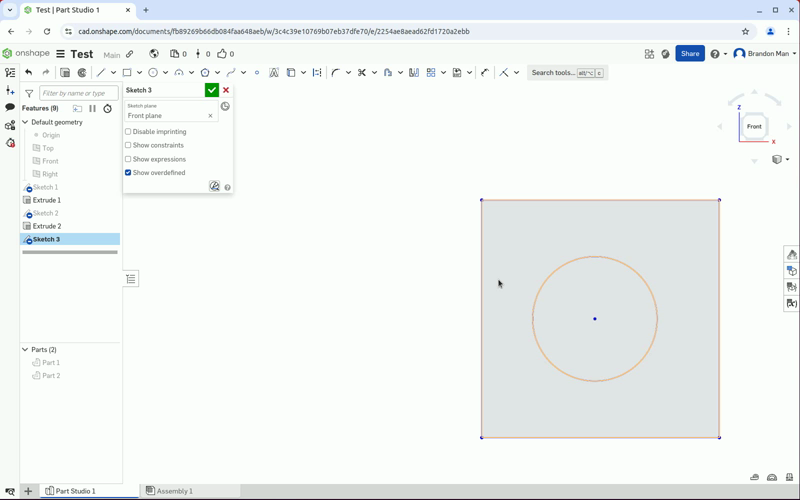
click(498, 279)
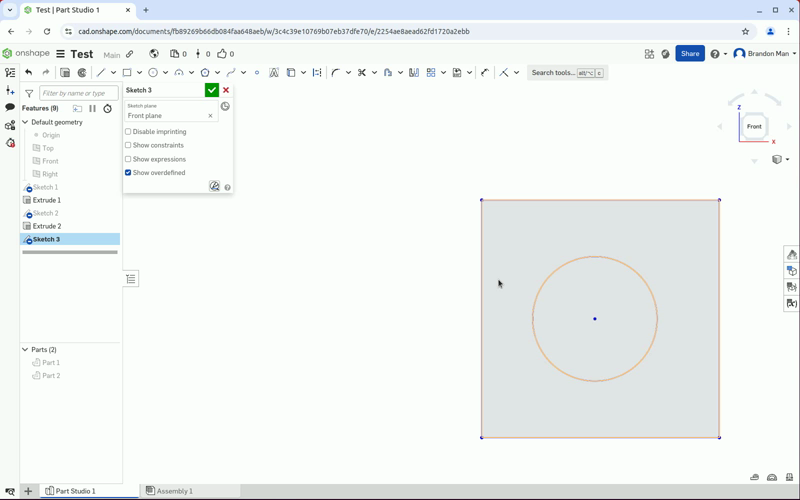
scroll(-6)
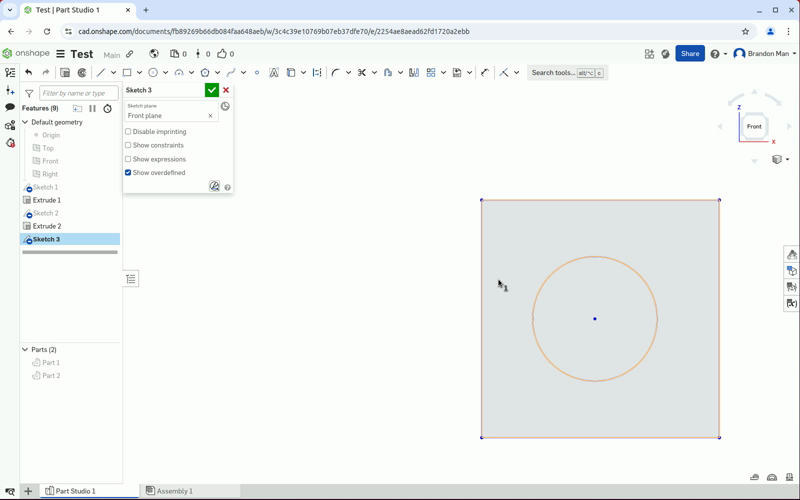
scroll(-6)
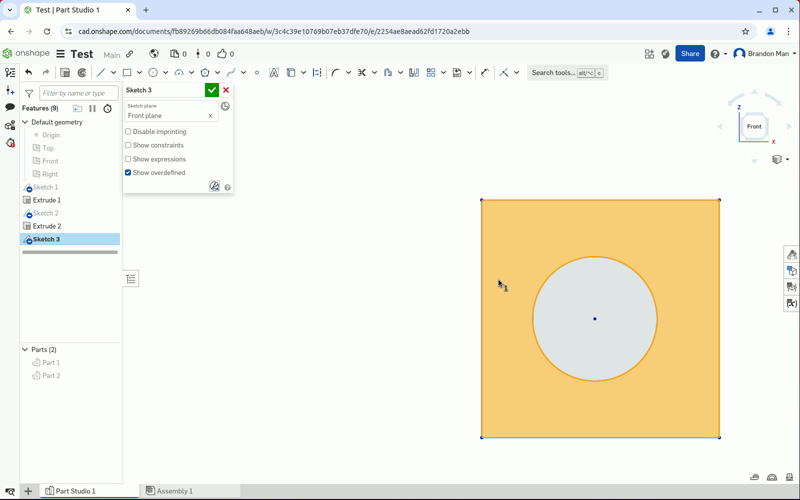
scroll(-6)
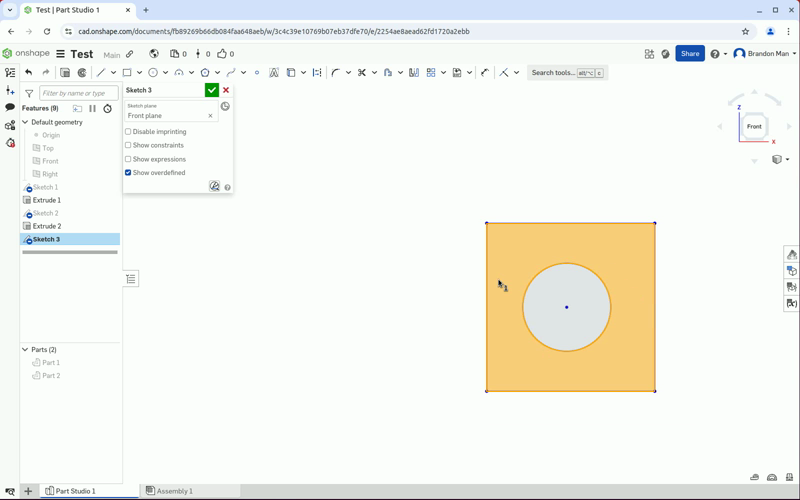
scroll(-6)
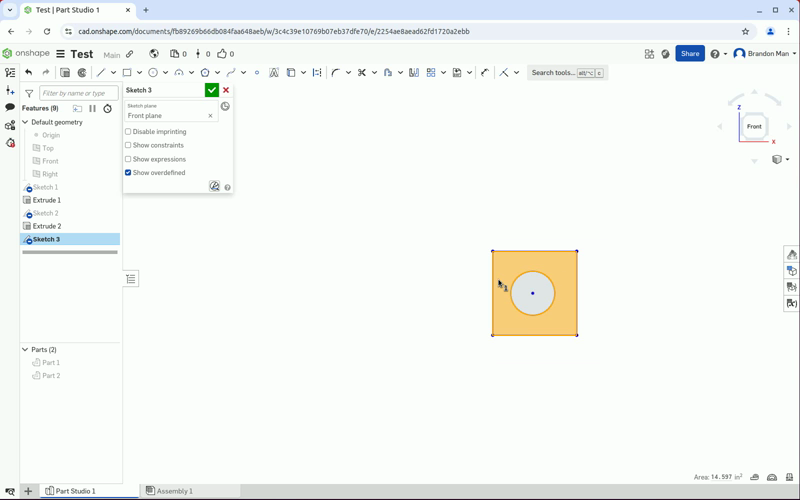
scroll(-6)
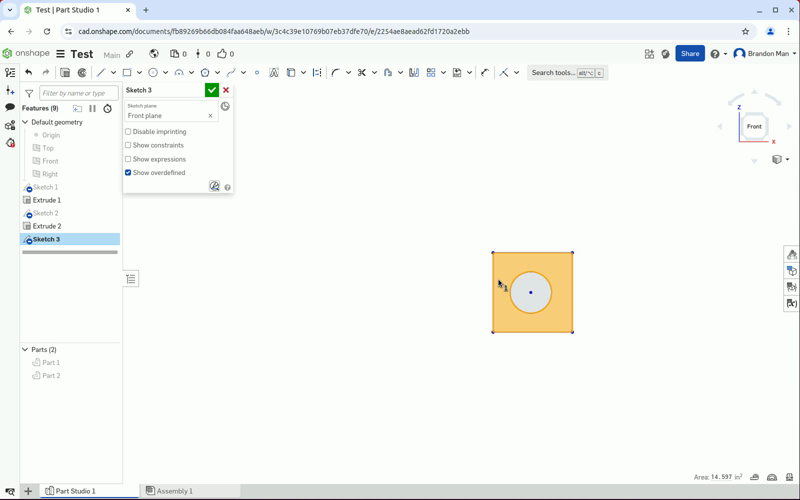
scroll(-6)
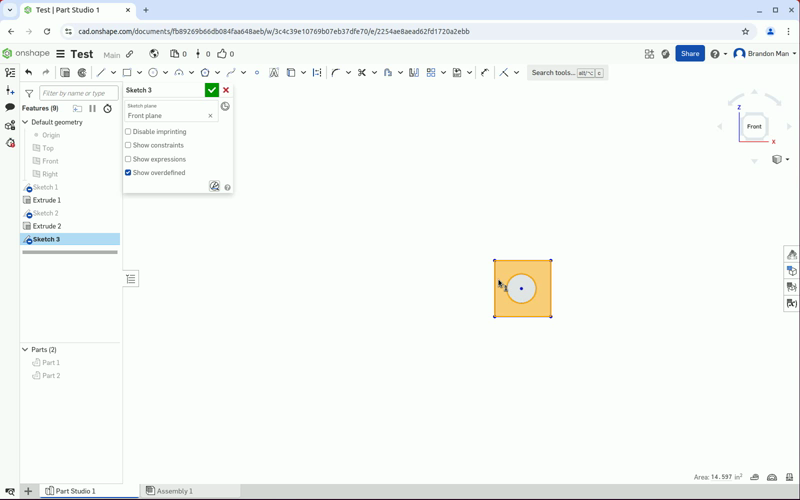
scroll(-6)
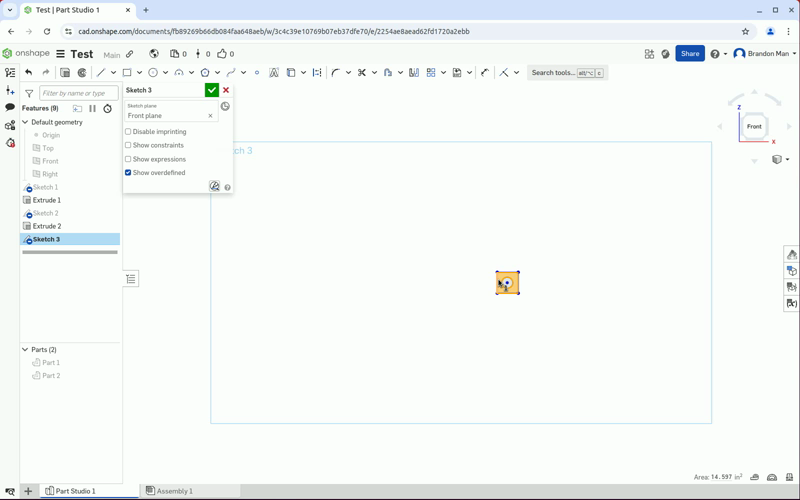
mouse_move(73, 352)
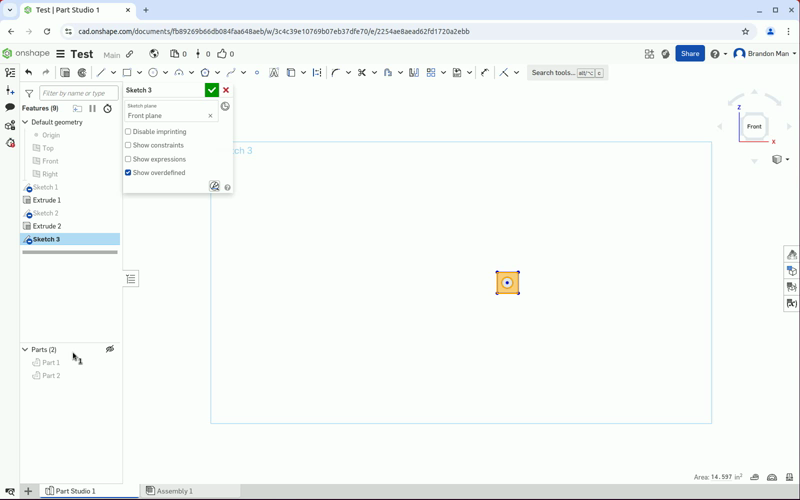
key(shift+y)
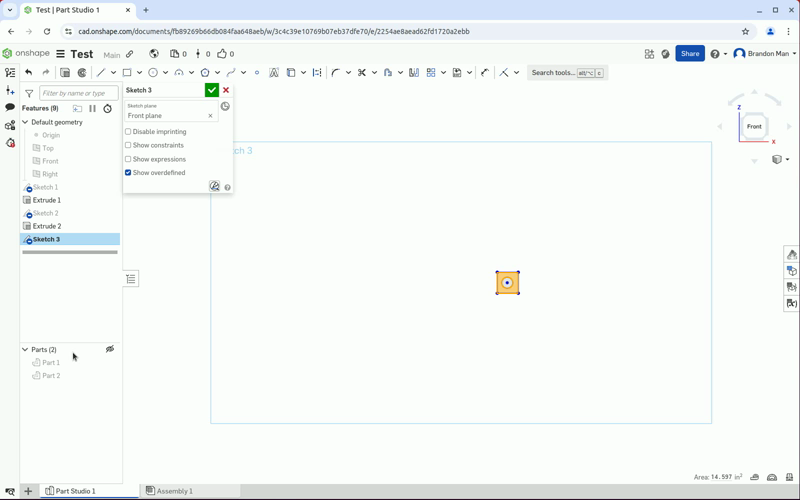
key(shift+e)
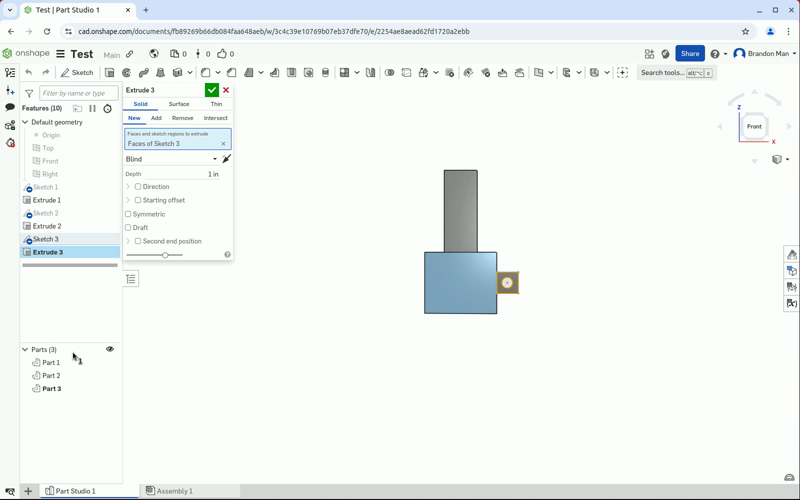
mouse_move(143, 106)
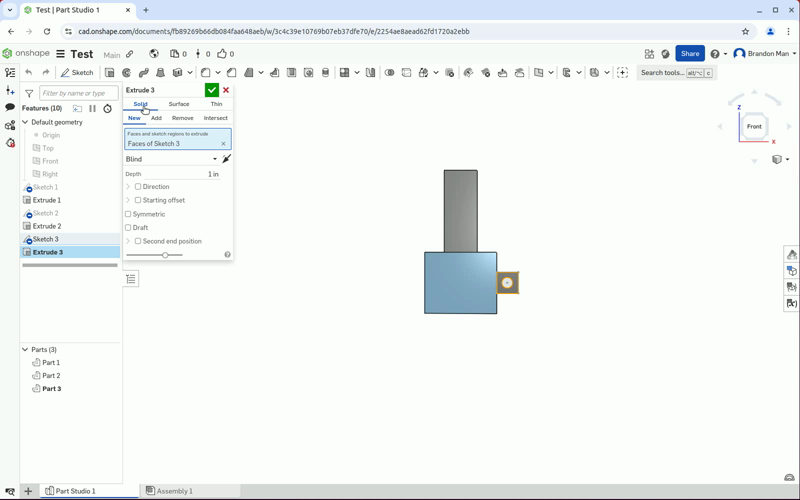
click(143, 106)
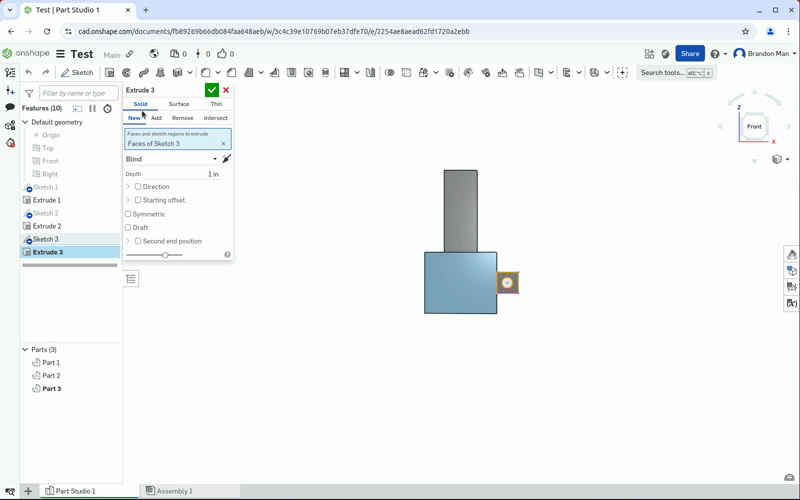
mouse_move(137, 120)
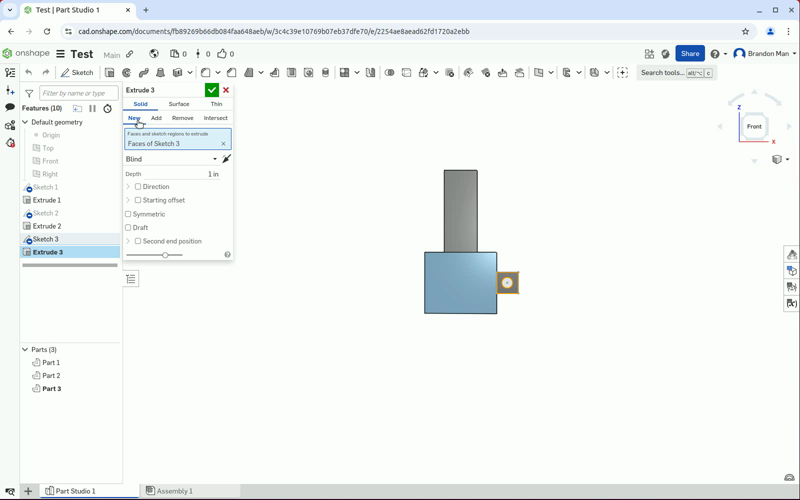
click(137, 120)
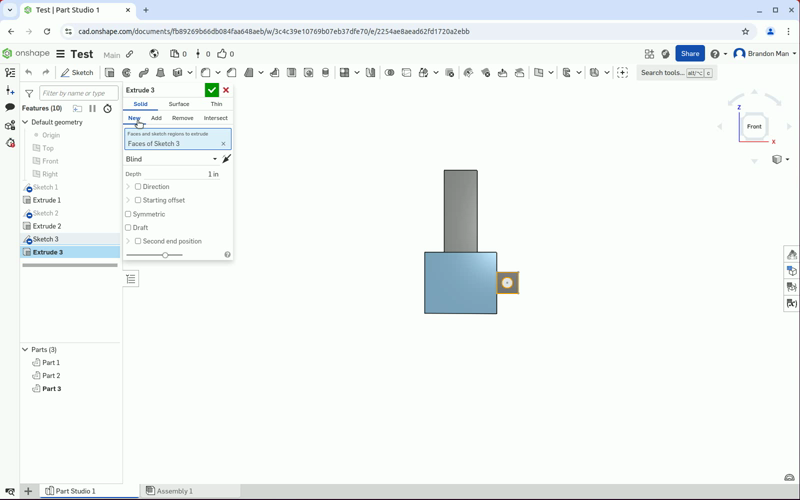
key(tab, 4)
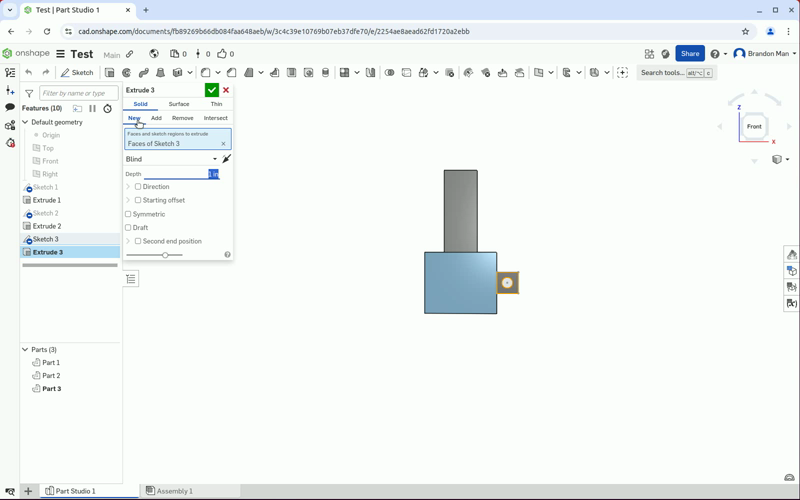
text(3.611)
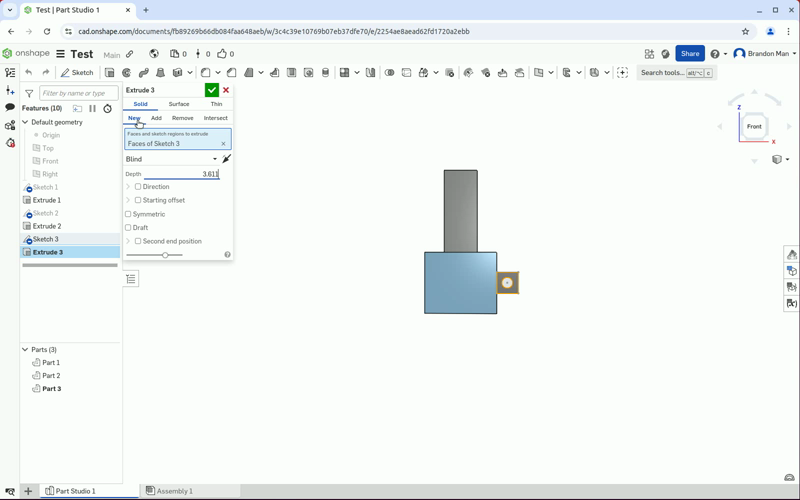
key(enter)
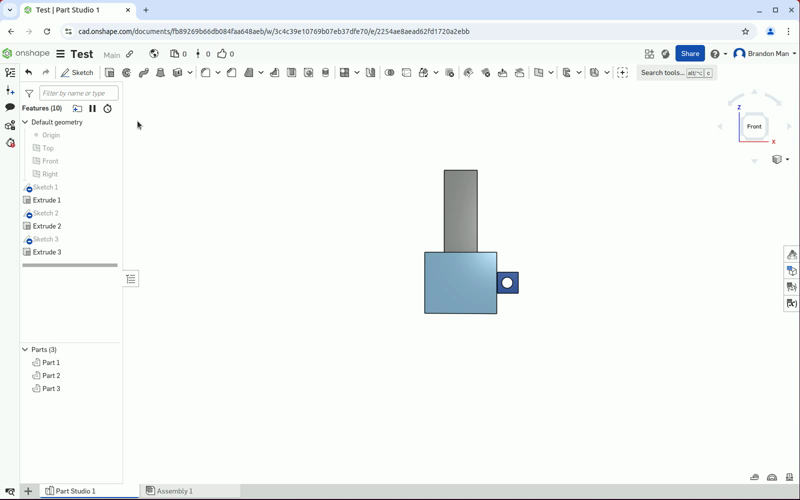
key(shift+h)
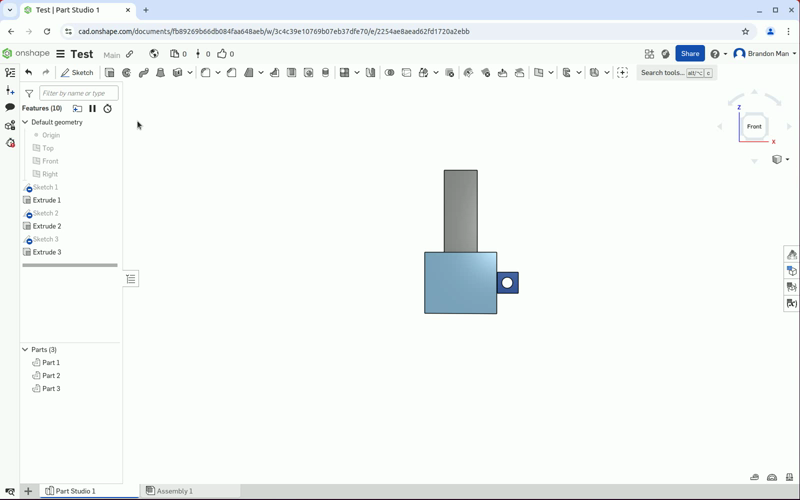
key(shift+h)
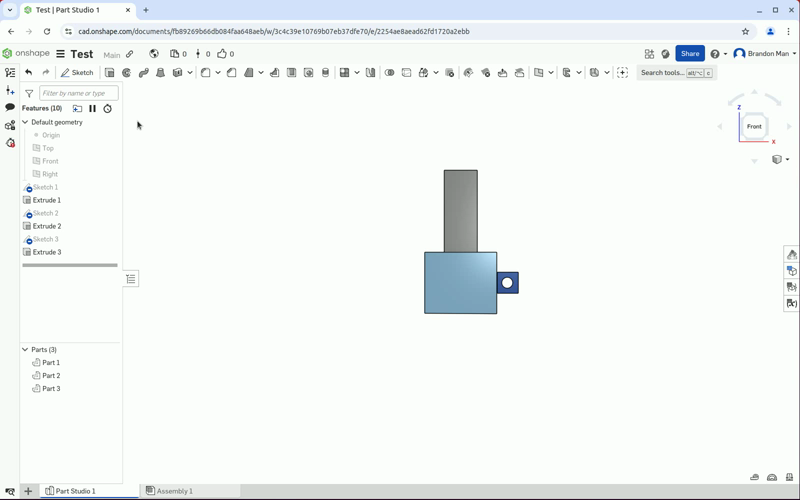
mouse_move(73, 189)
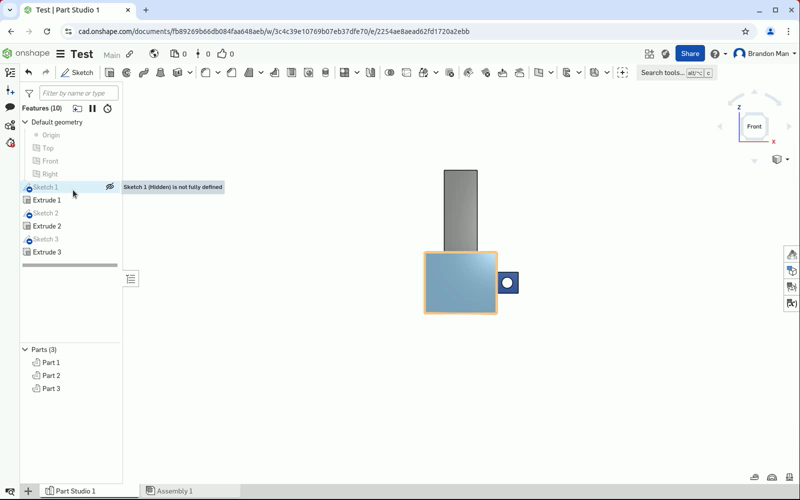
click(73, 189)
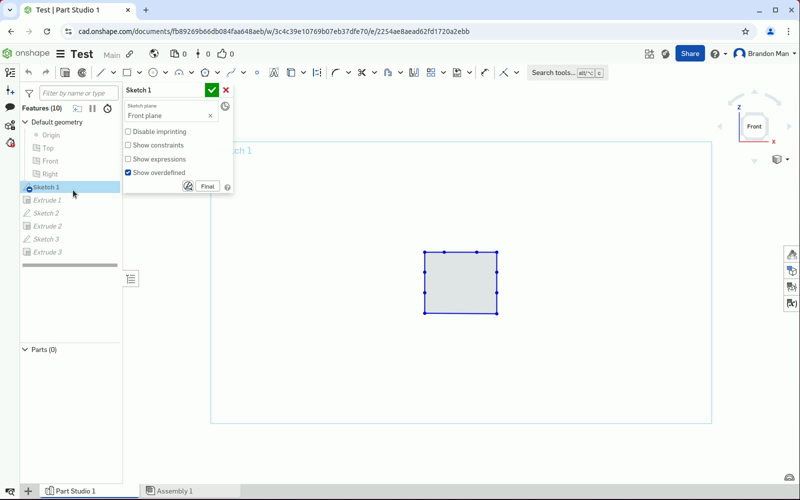
mouse_move(229, 92)
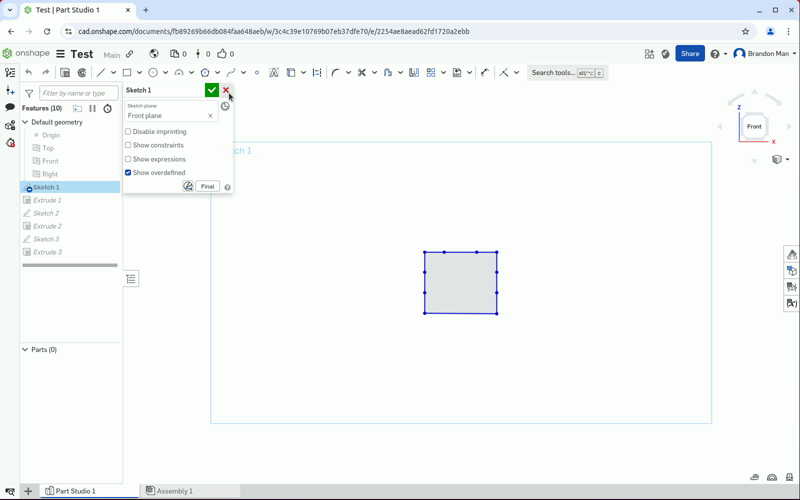
click(229, 92)
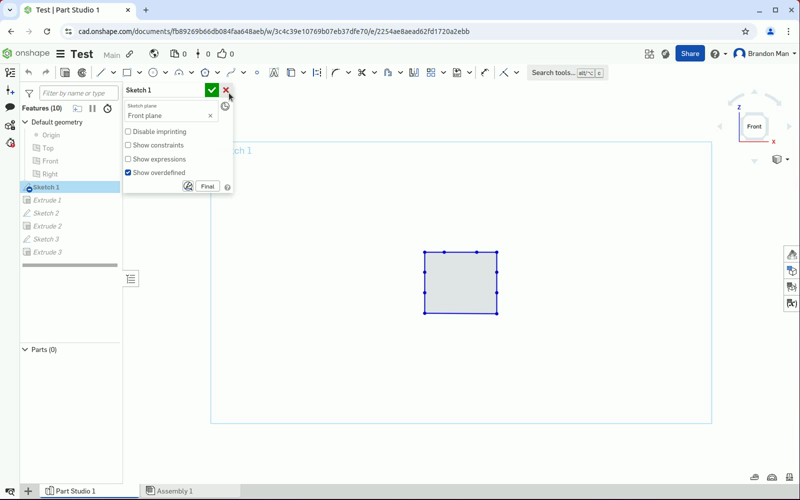
key(shift+s)
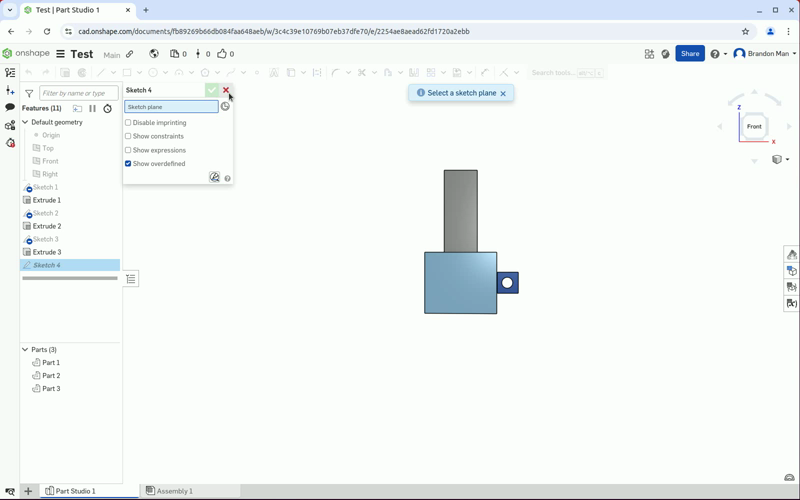
mouse_move(73, 163)
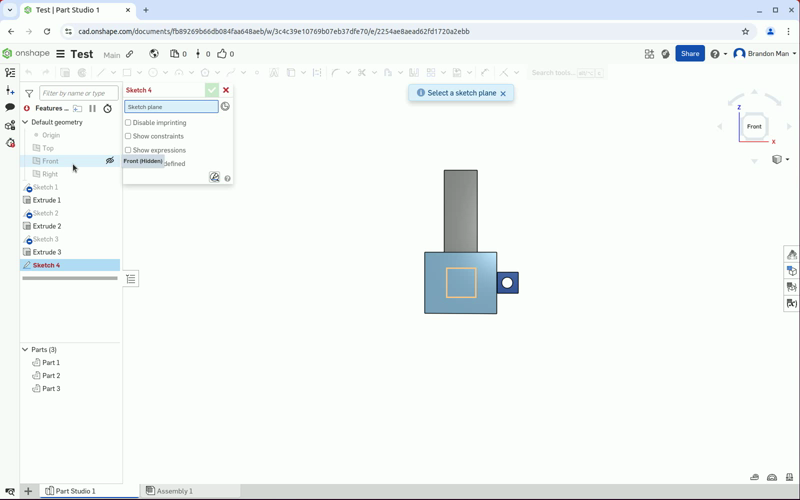
click(73, 163)
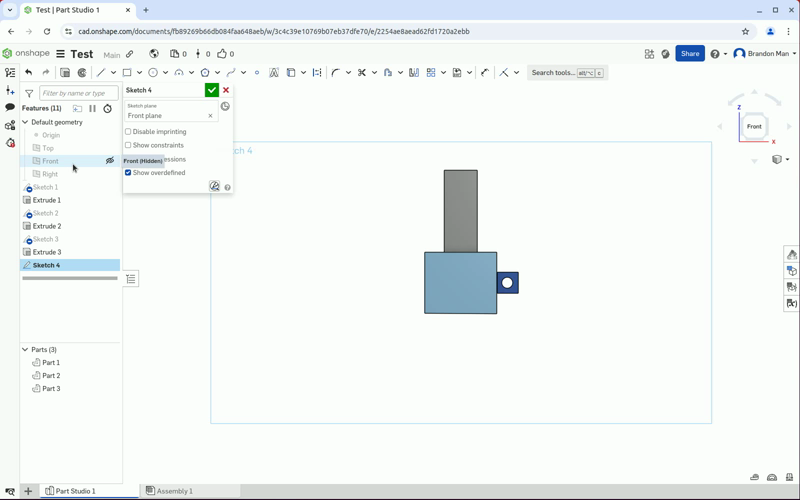
mouse_move(73, 352)
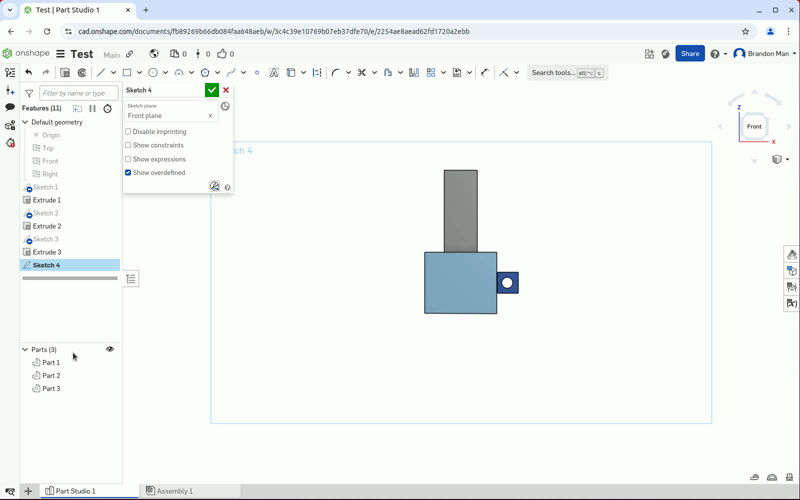
key(y)
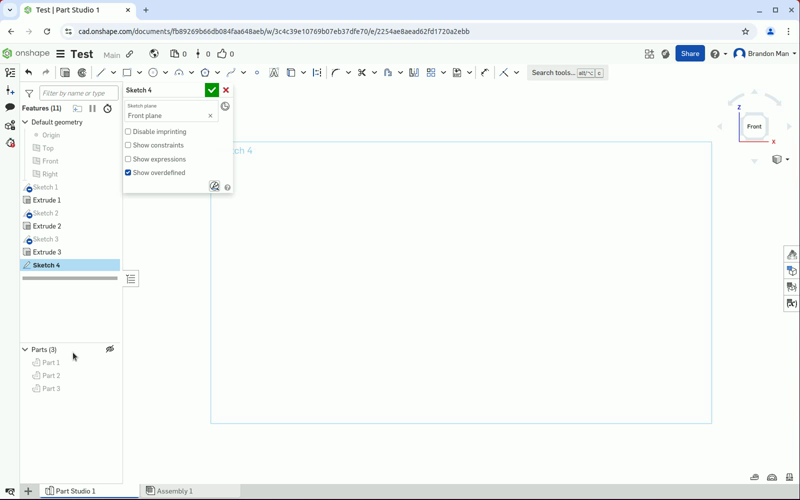
key(l)
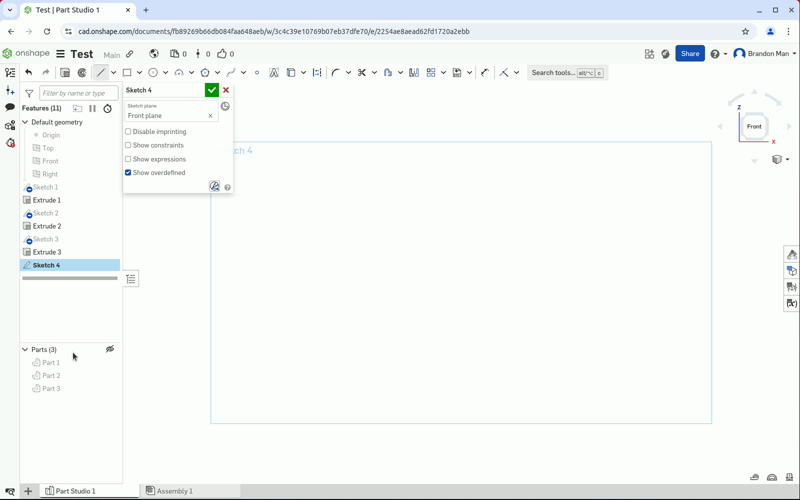
key_down(shift)
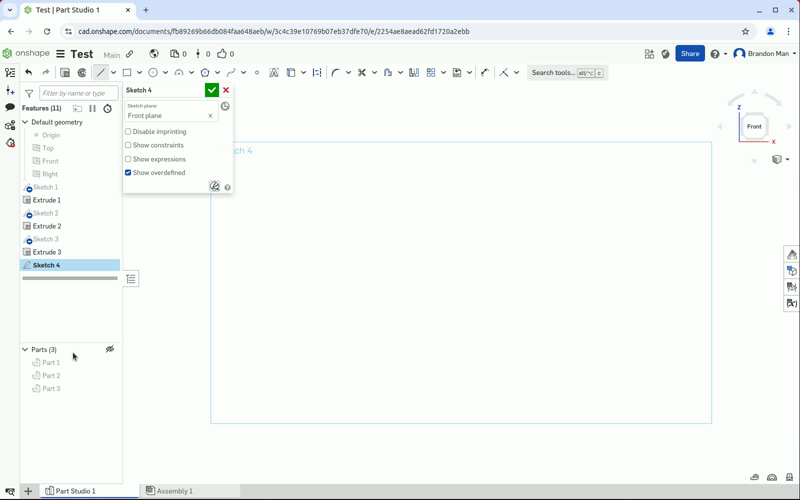
mouse_move(404, 293)
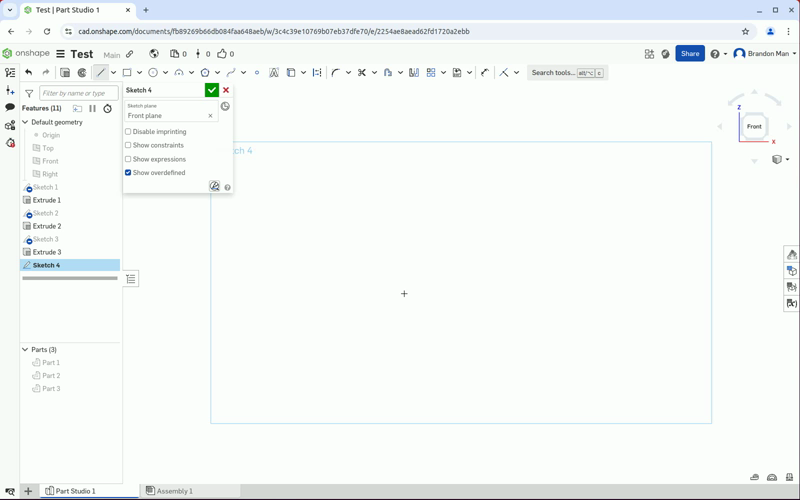
click(404, 293)
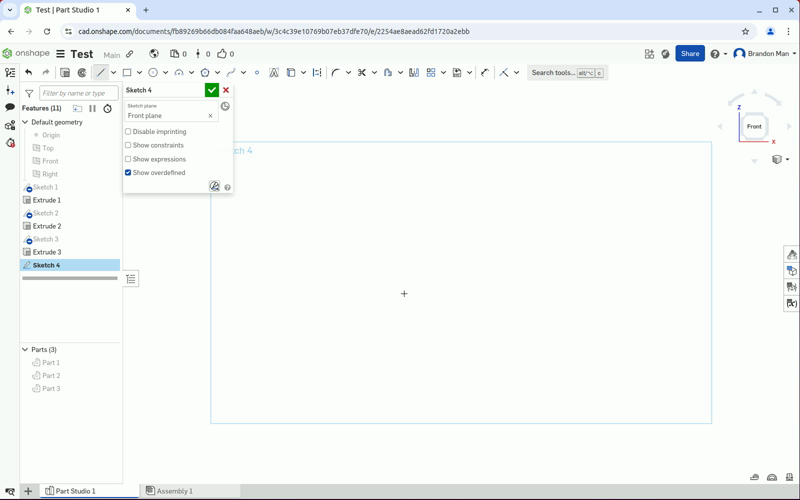
key_up(shift)
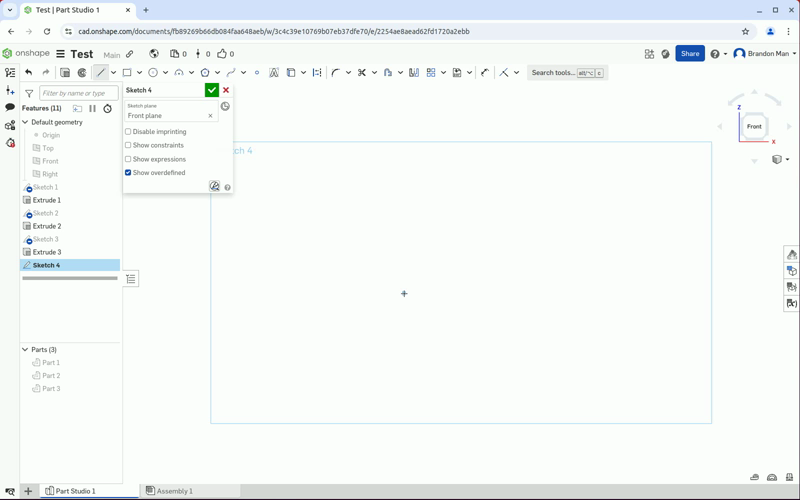
key_down(shift)
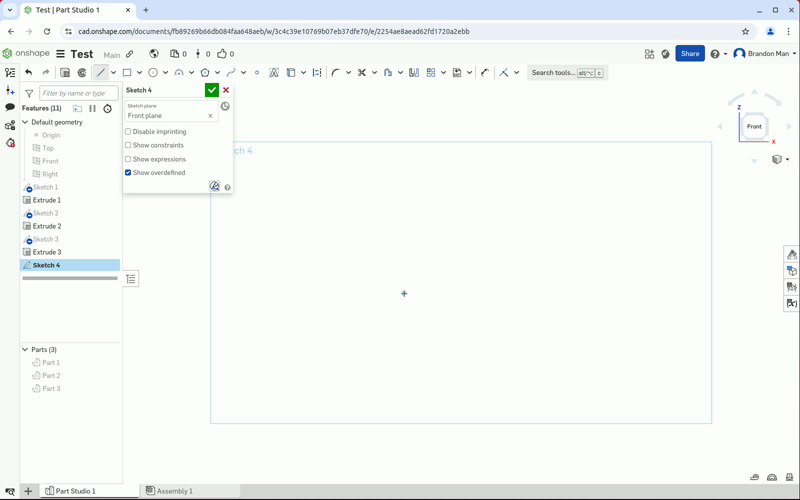
mouse_move(434, 293)
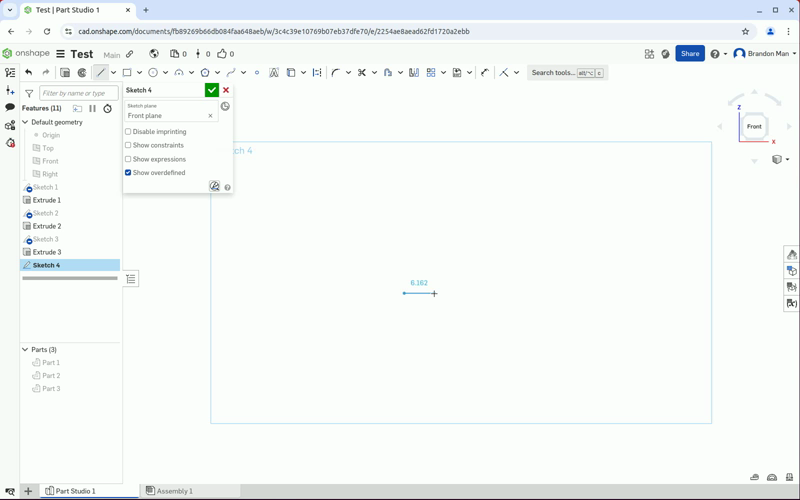
mouse_move(425, 293)
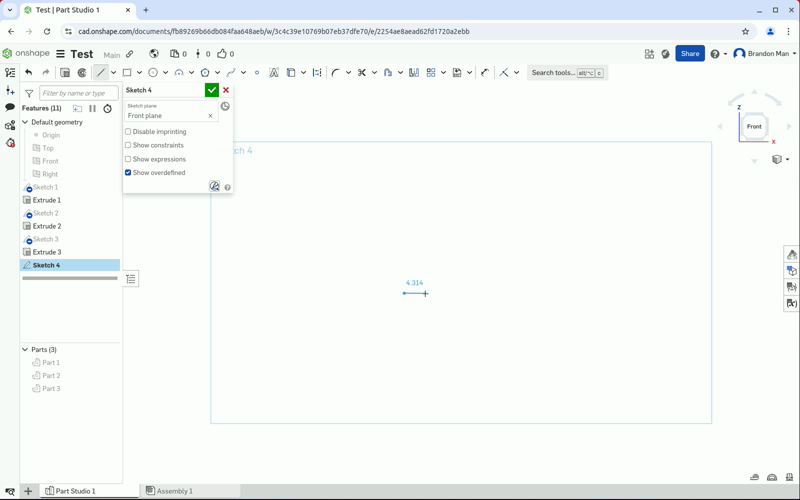
click(425, 293)
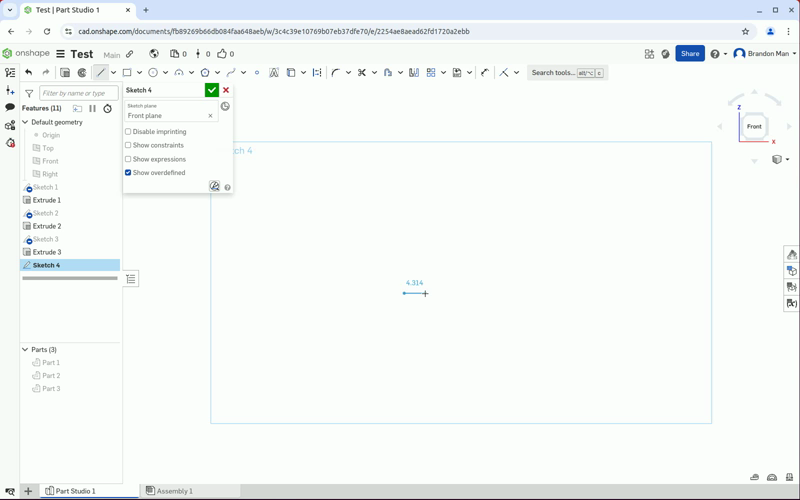
key_up(shift)
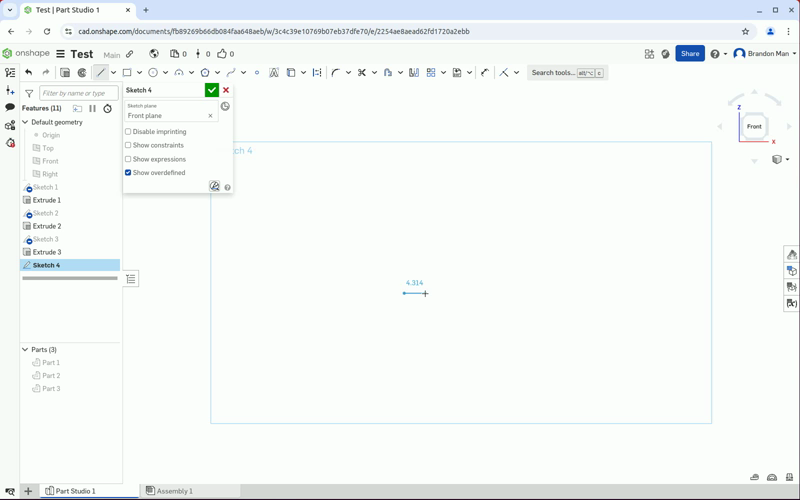
key_down(shift)
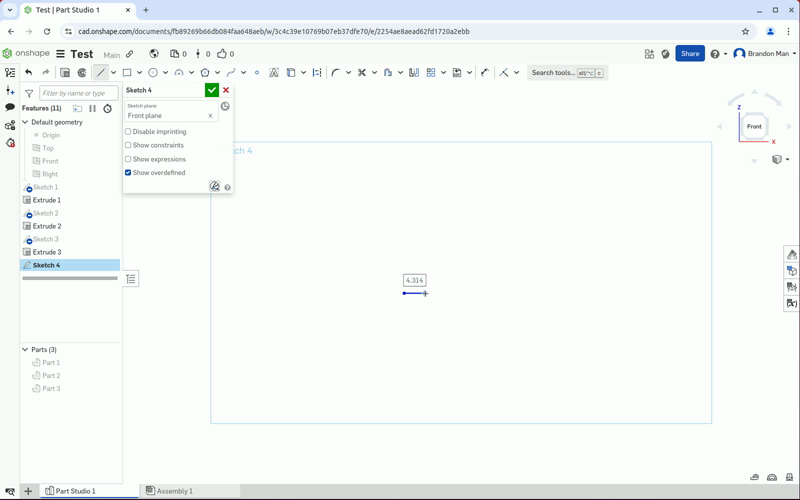
mouse_move(455, 293)
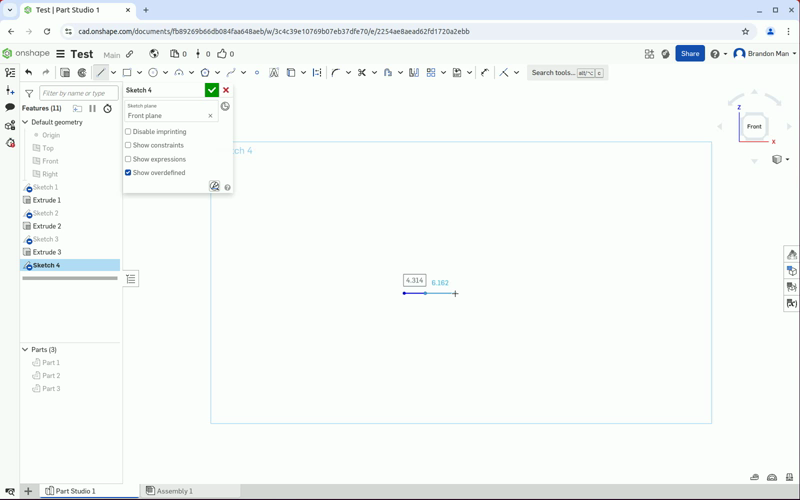
mouse_move(425, 272)
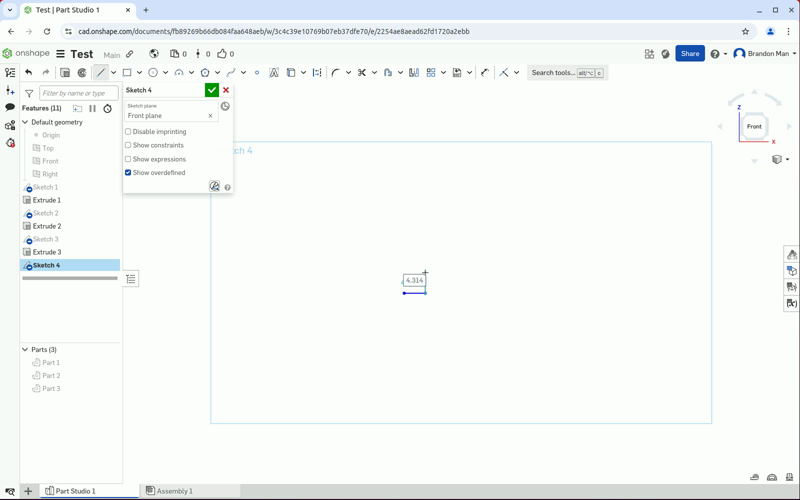
click(425, 272)
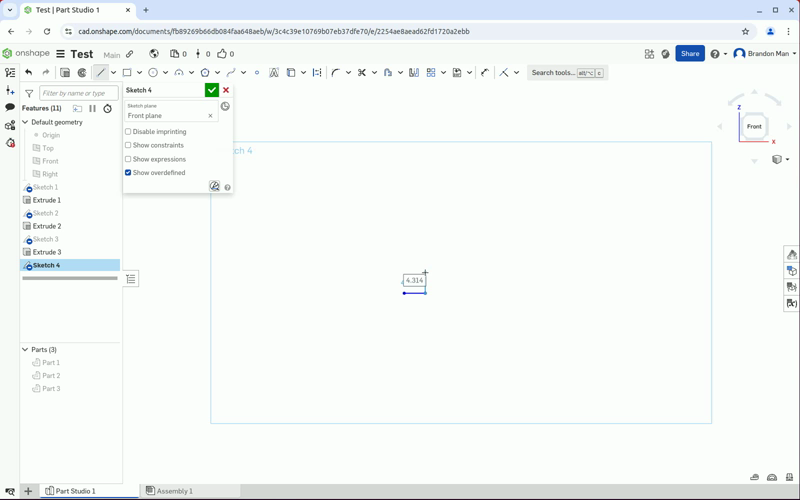
key_up(shift)
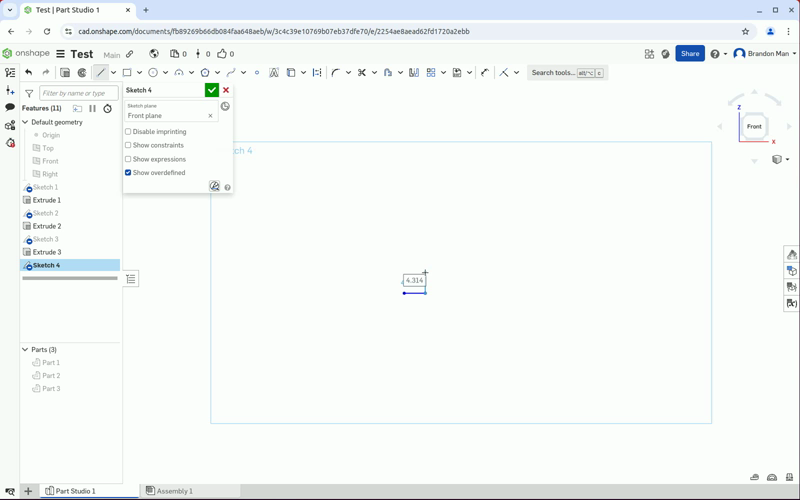
key_down(shift)
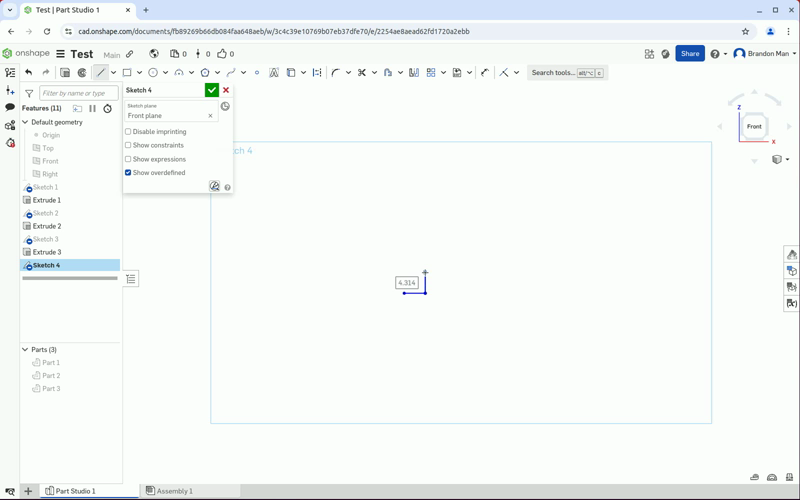
mouse_move(455, 272)
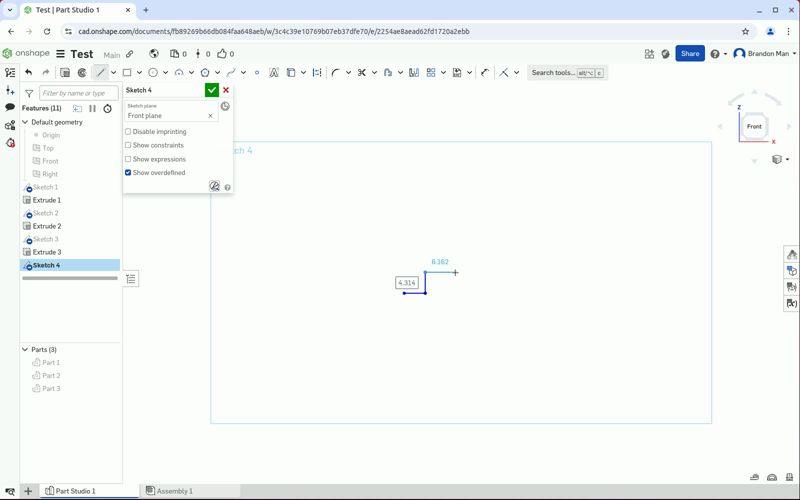
mouse_move(404, 272)
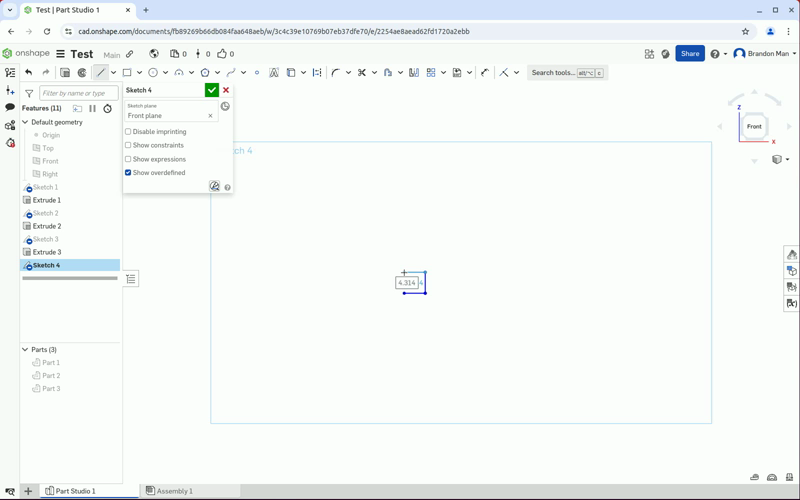
click(404, 272)
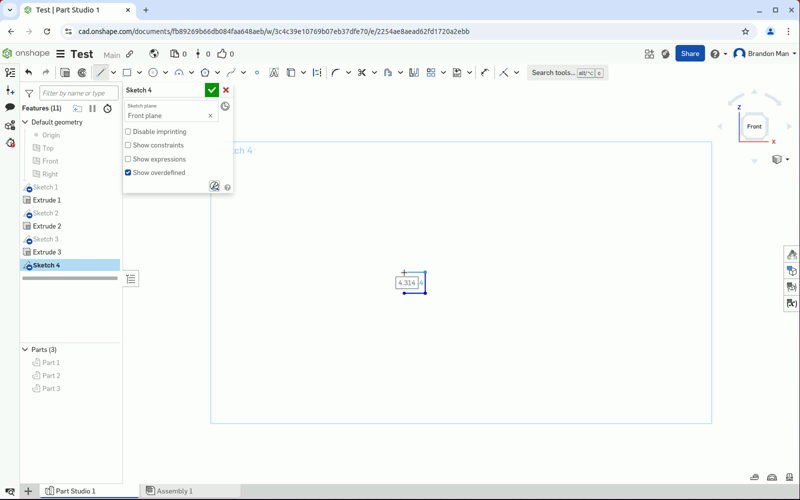
key_up(shift)
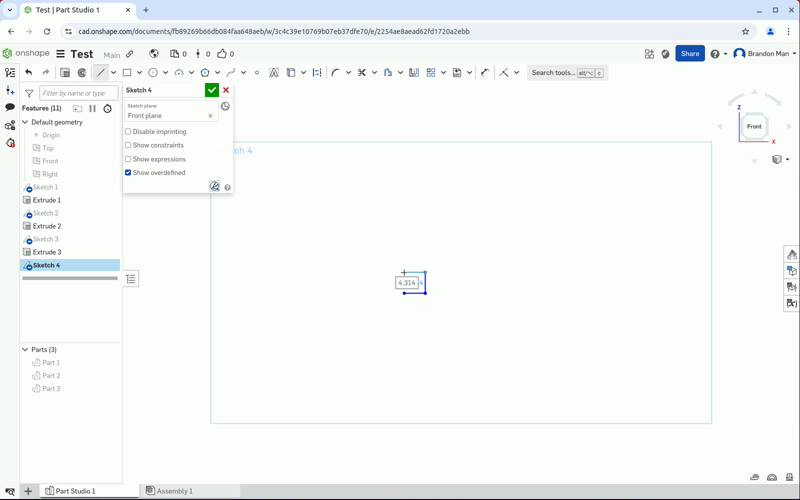
mouse_move(434, 272)
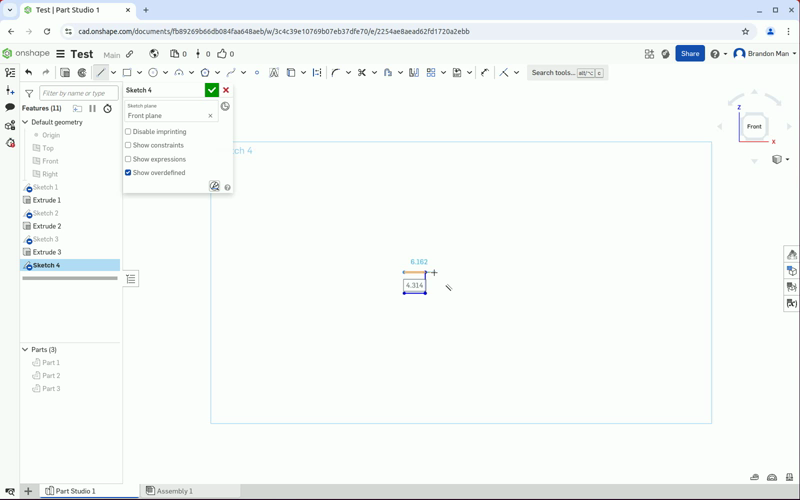
key_down(shift)
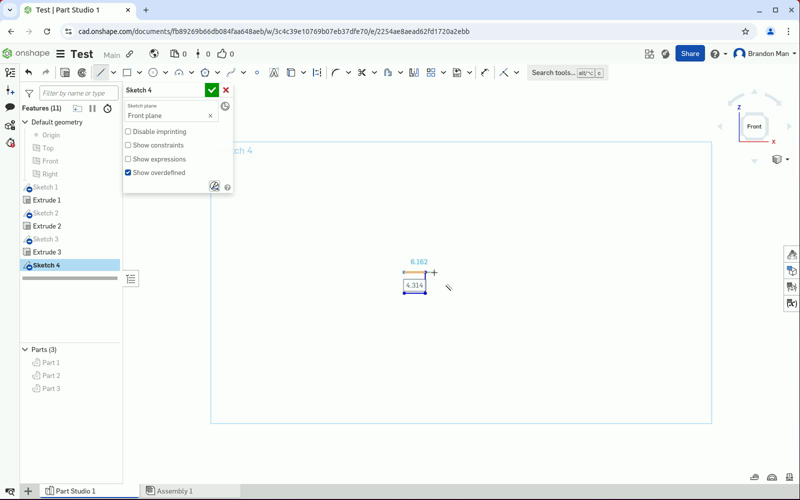
mouse_move(404, 293)
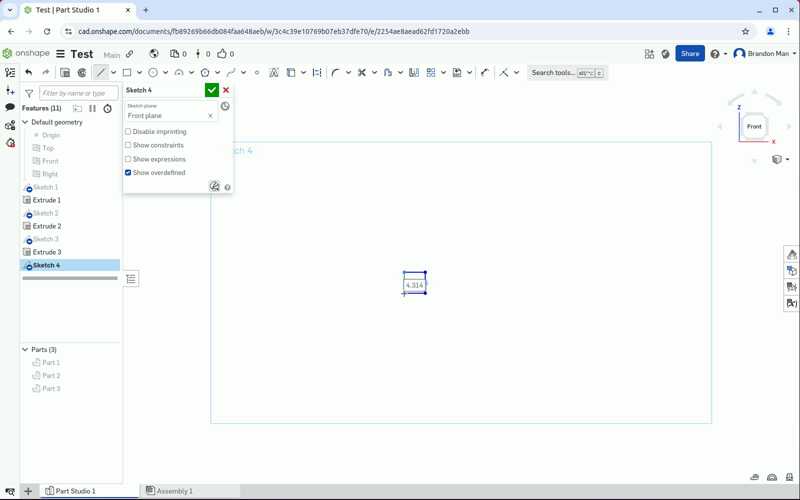
key_up(shift)
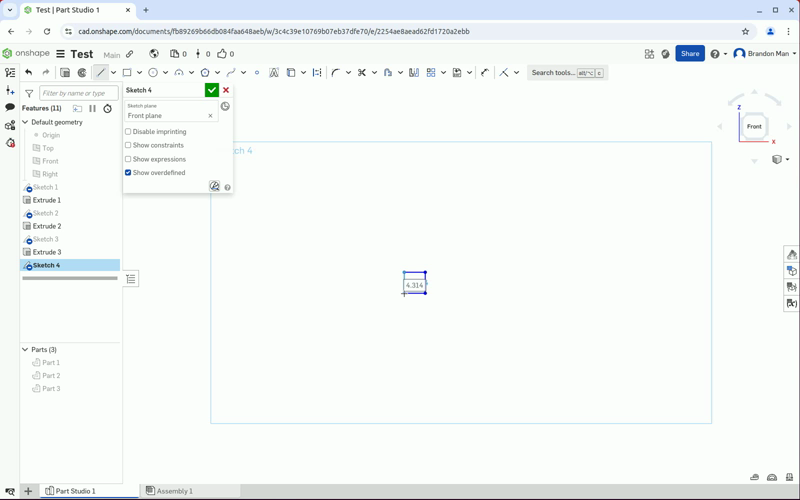
click(404, 293)
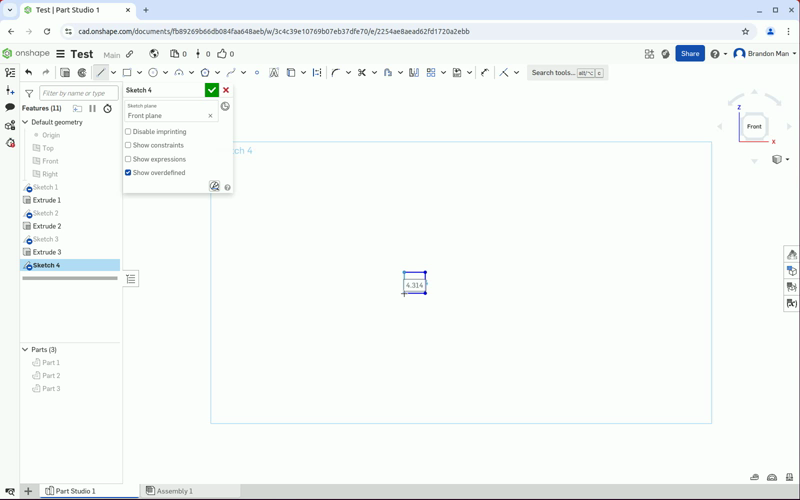
key(esc)
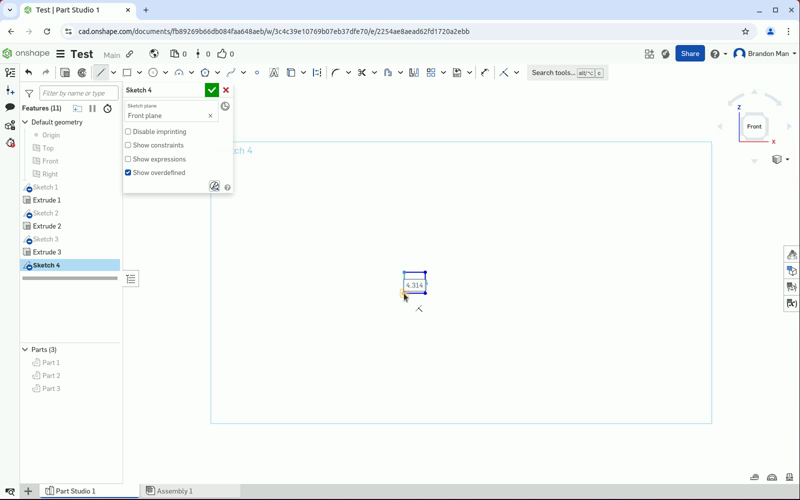
key(c)
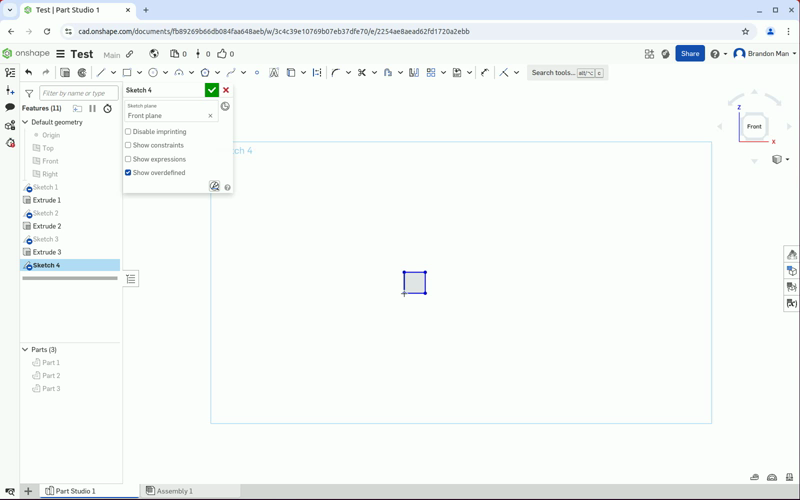
key_down(shift)
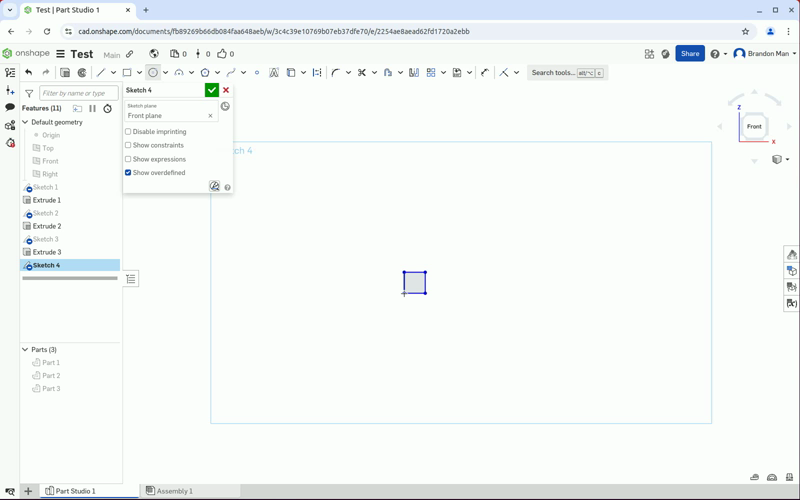
mouse_move(415, 282)
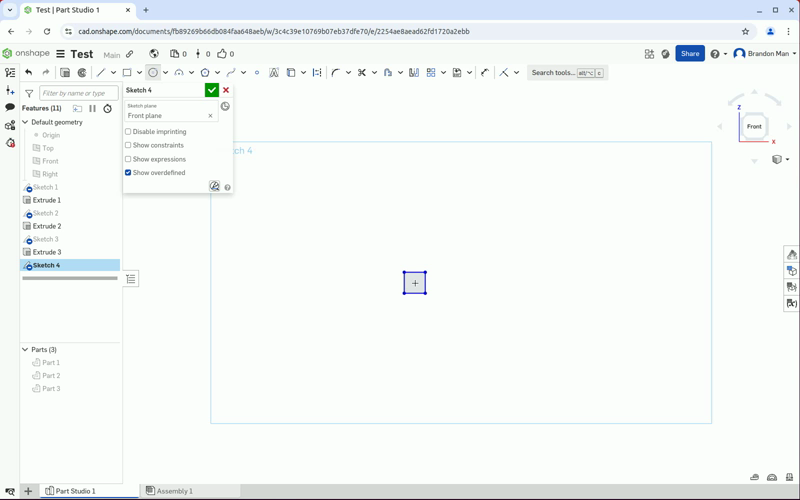
click(415, 282)
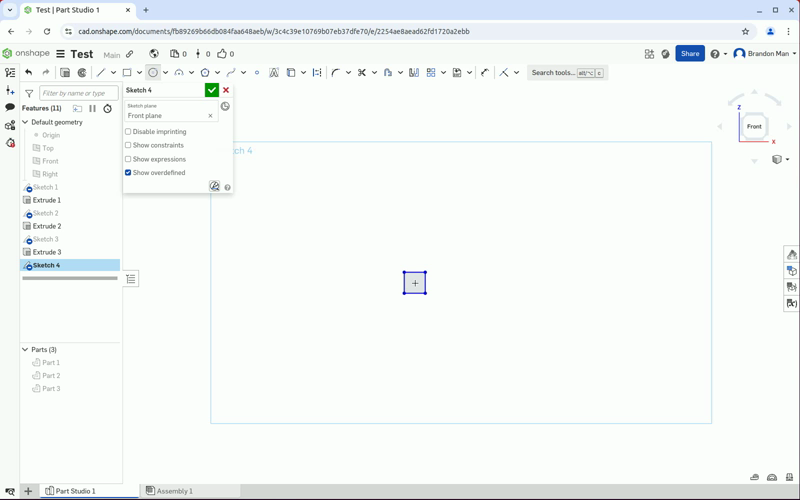
key_up(shift)
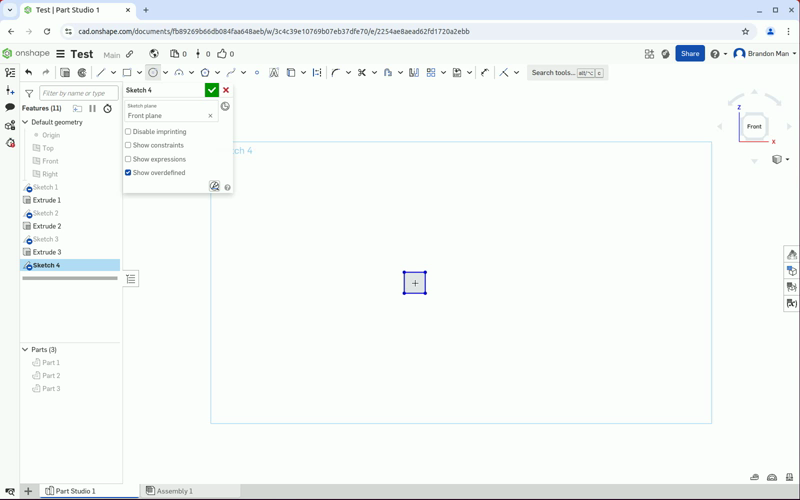
mouse_move(420, 282)
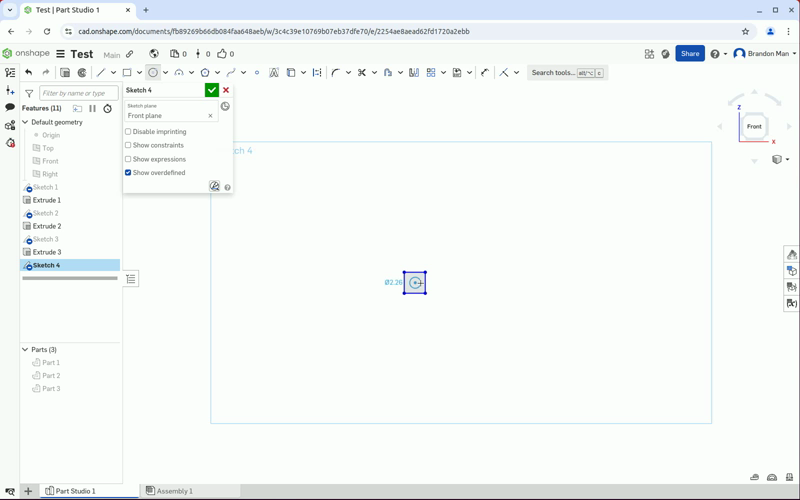
click(420, 282)
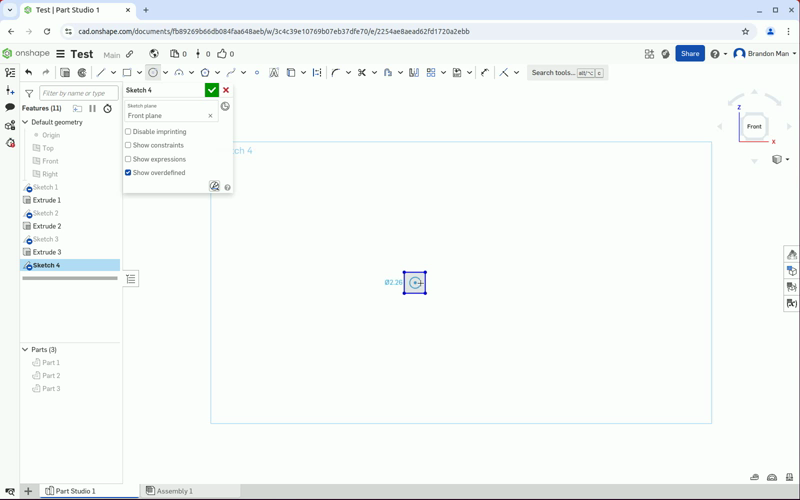
key(esc)
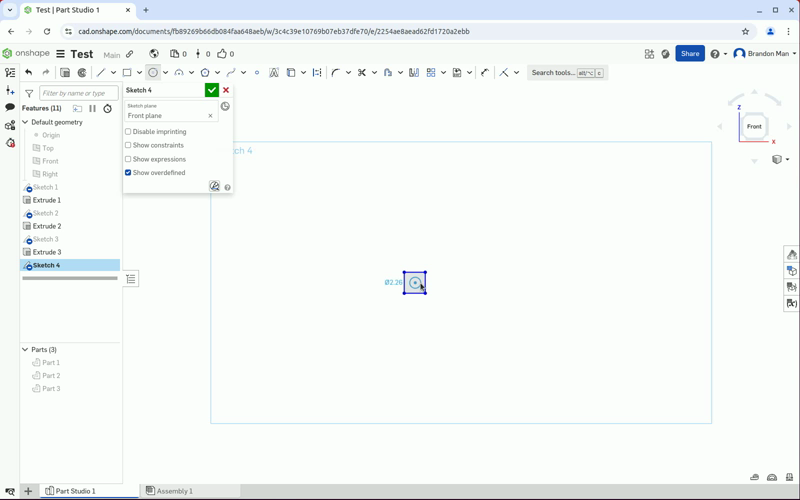
mouse_move(408, 274)
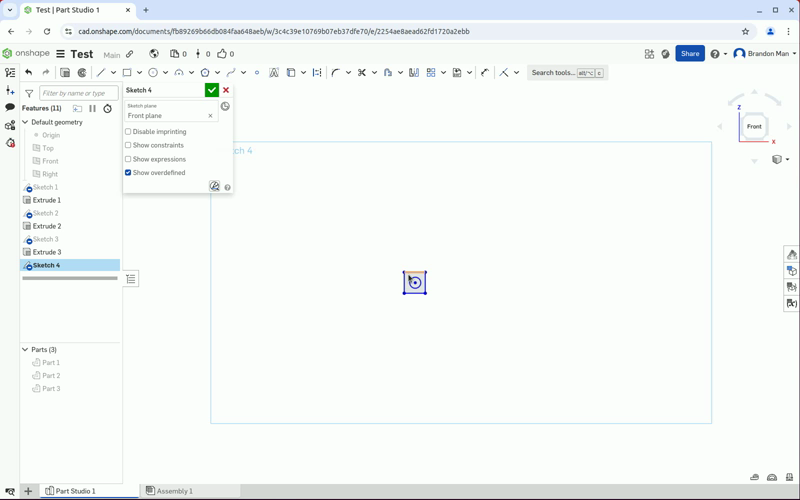
scroll(6)
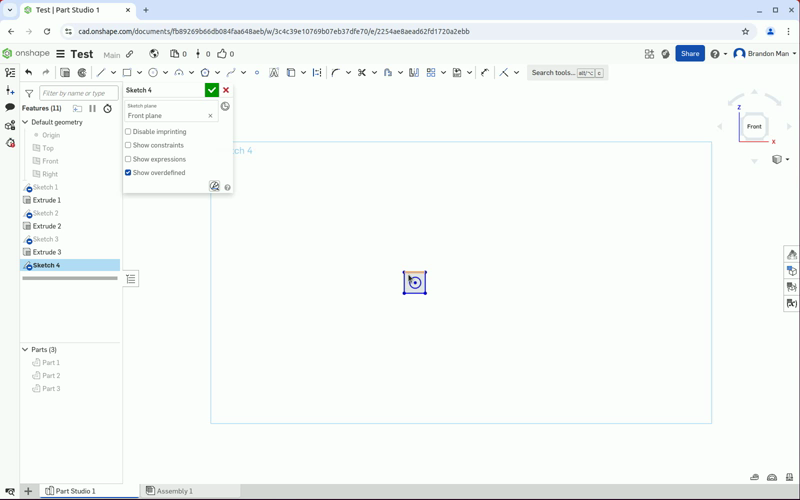
scroll(6)
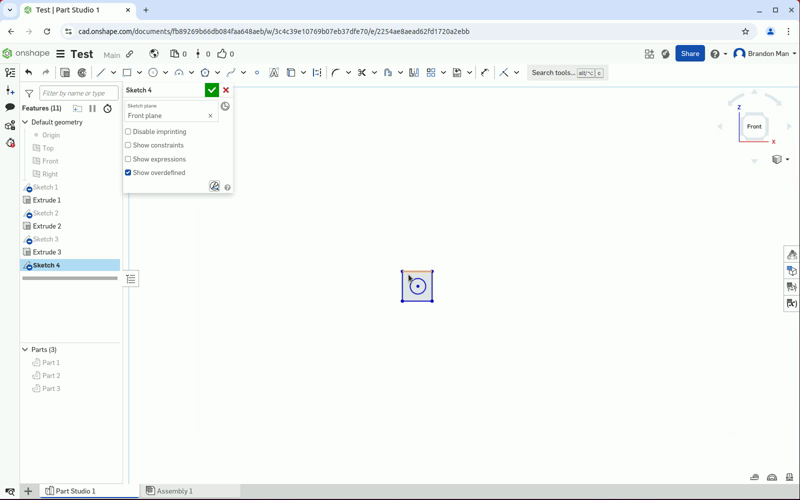
scroll(6)
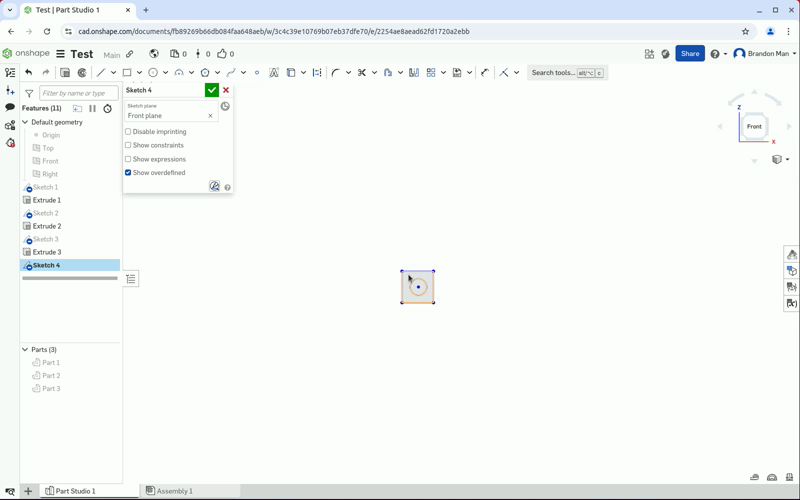
scroll(6)
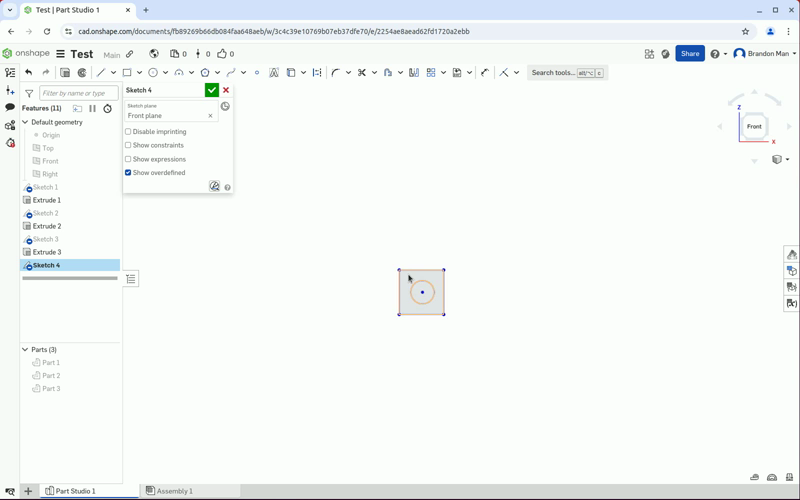
scroll(6)
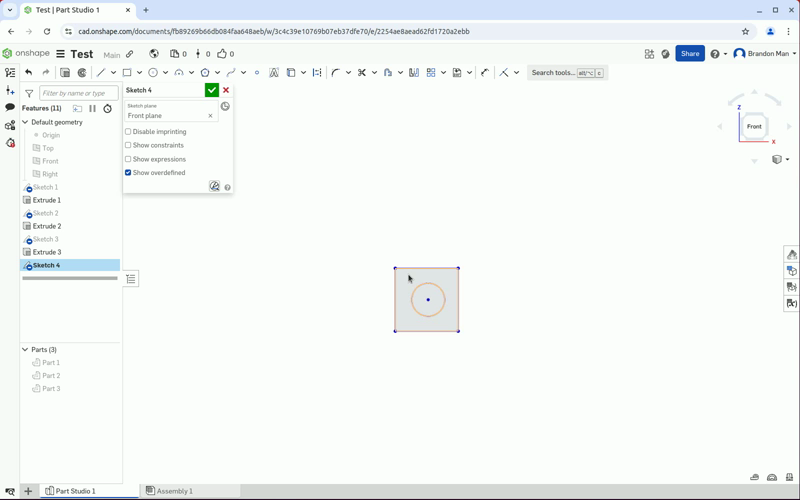
scroll(6)
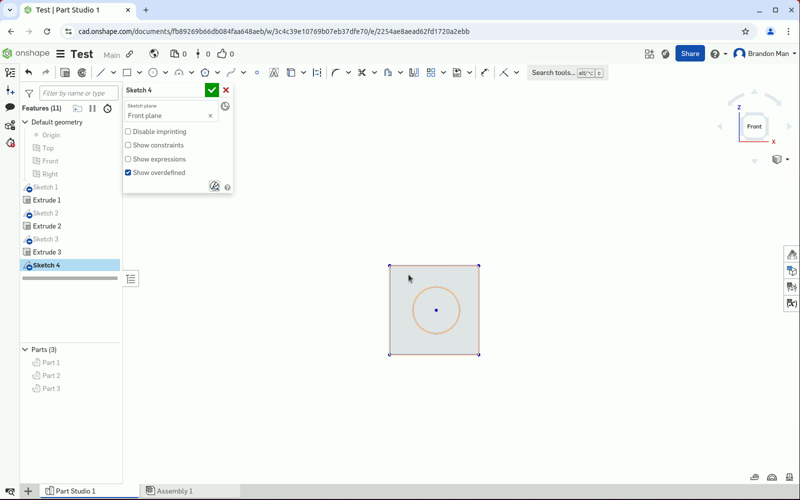
scroll(6)
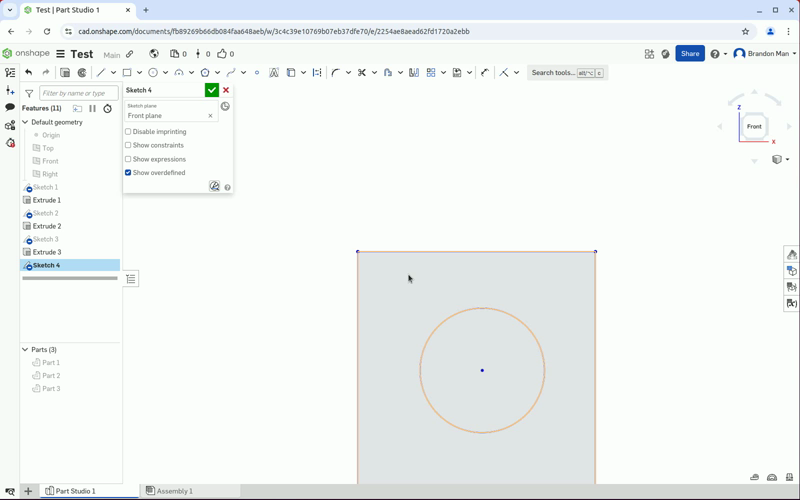
click(408, 274)
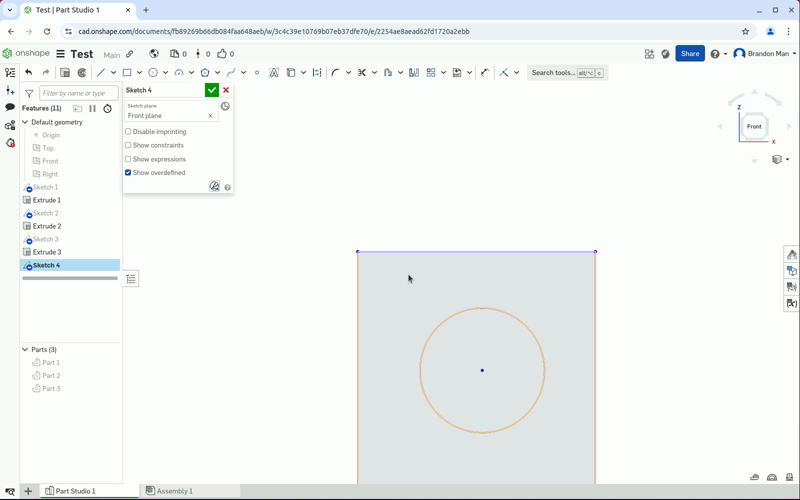
scroll(-6)
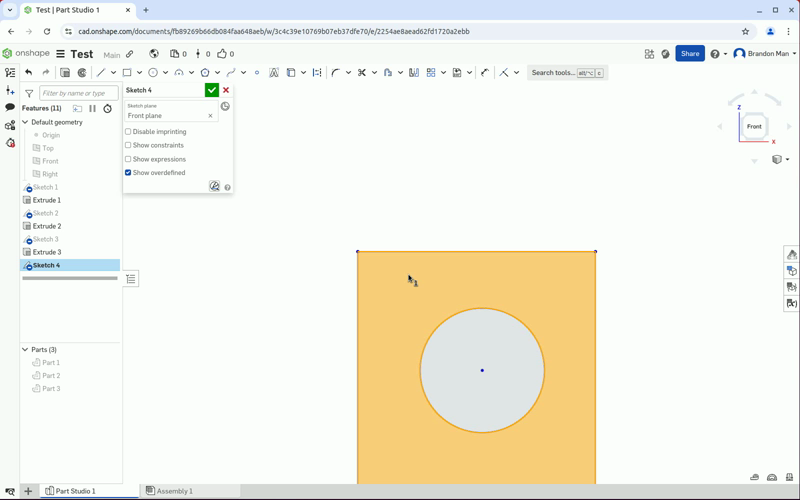
scroll(-6)
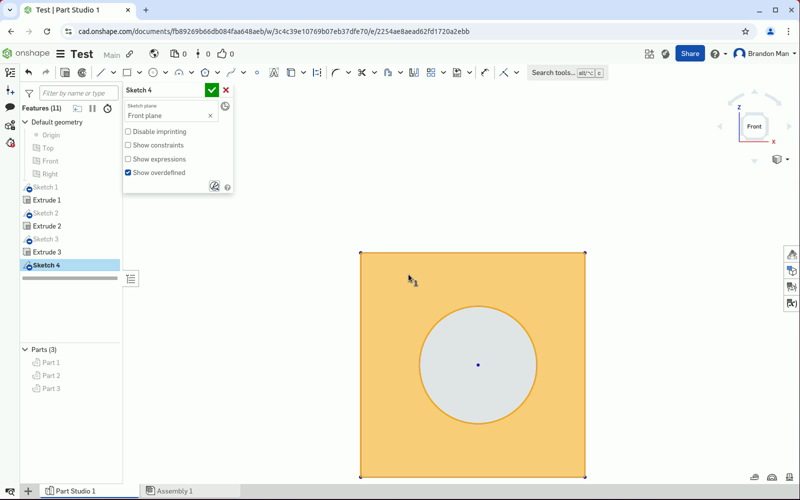
scroll(-6)
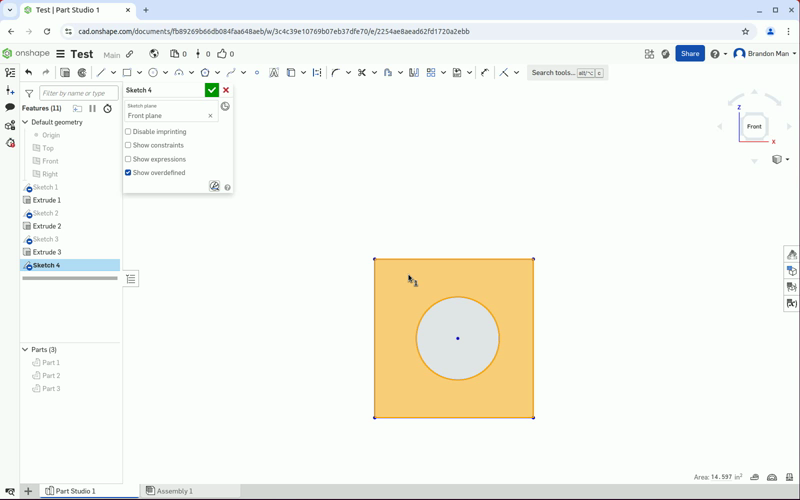
scroll(-6)
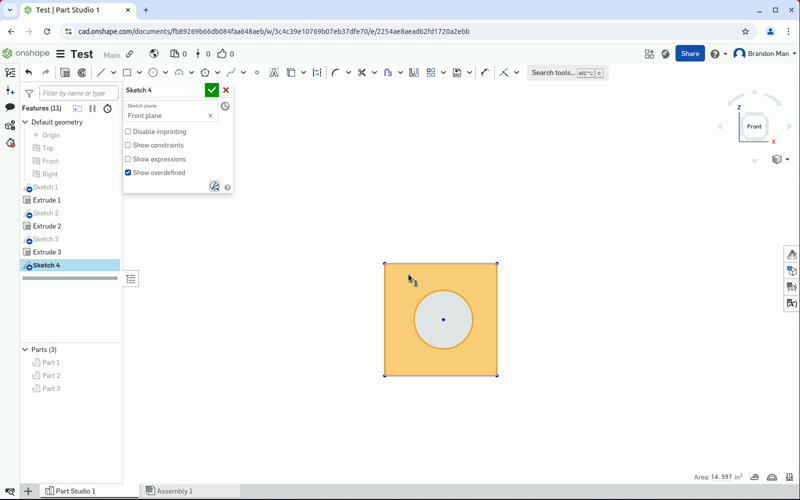
scroll(-6)
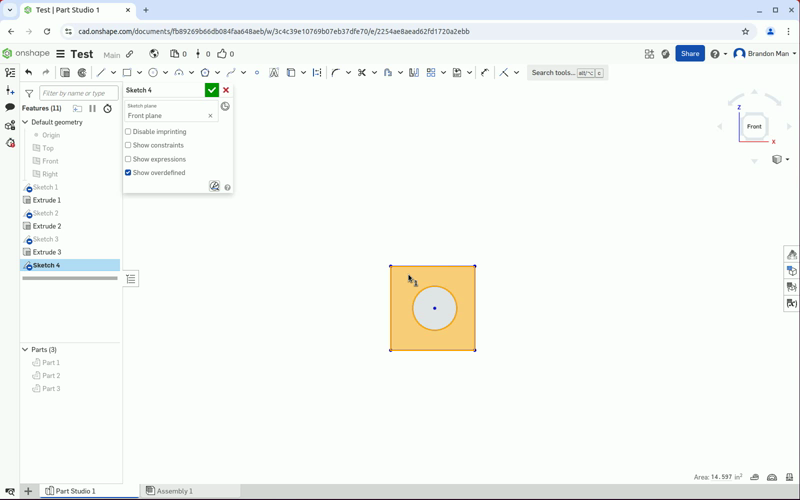
scroll(-6)
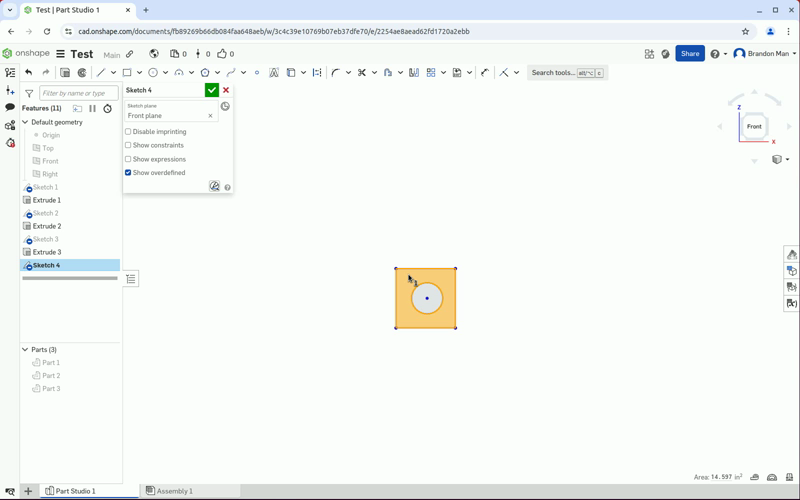
scroll(-6)
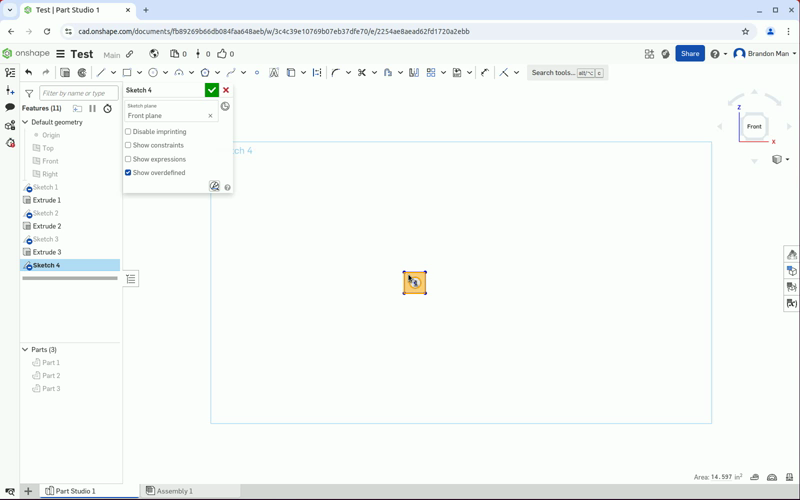
mouse_move(73, 352)
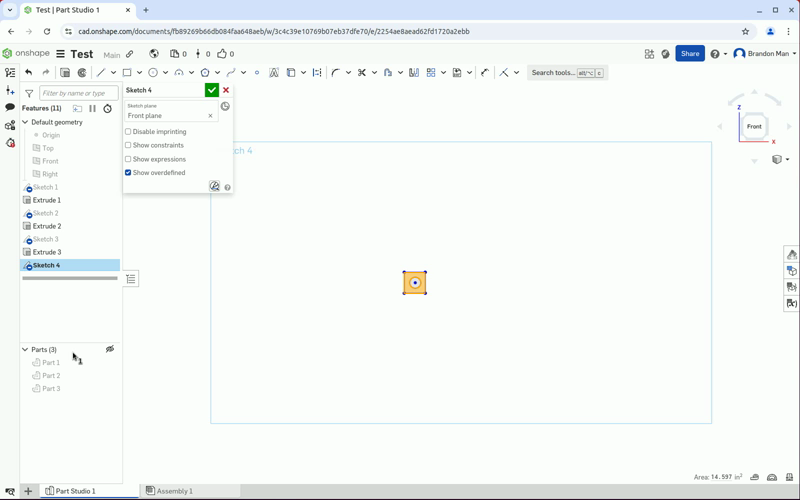
key(shift+y)
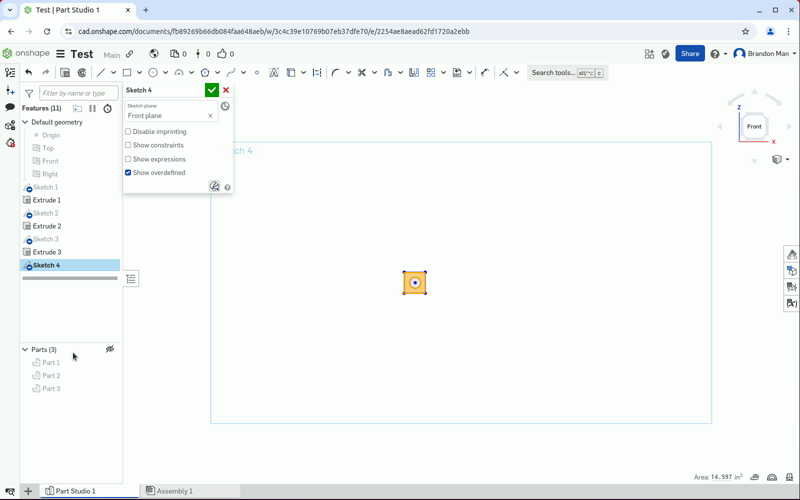
key(shift+e)
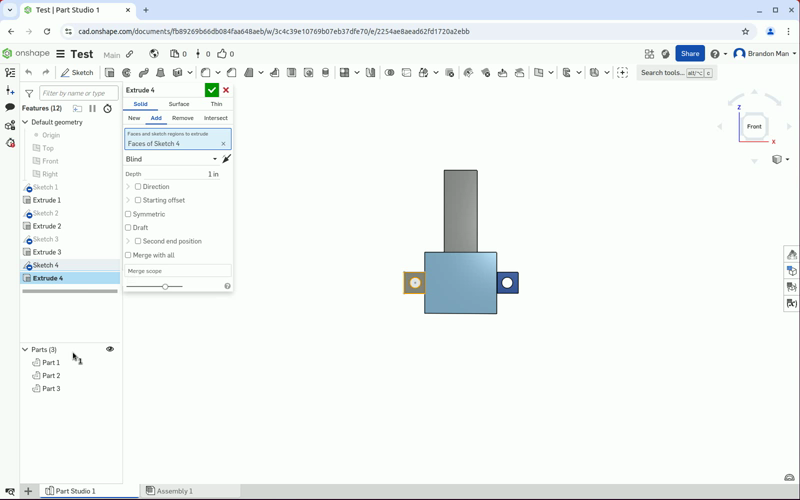
mouse_move(143, 106)
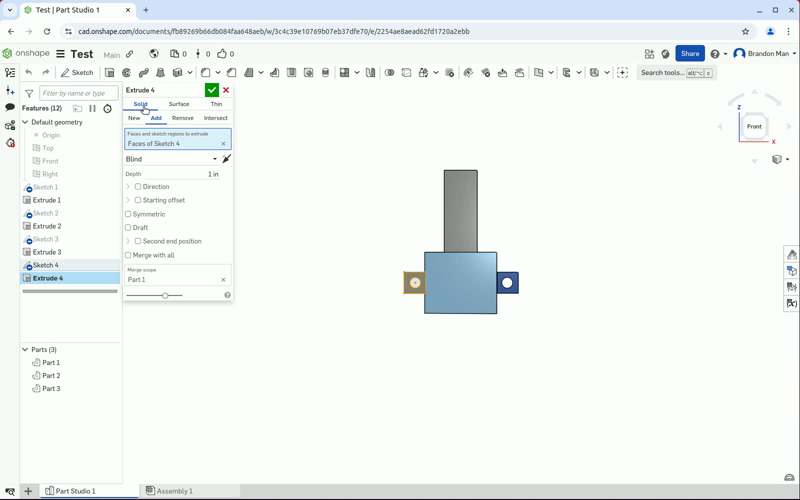
click(143, 106)
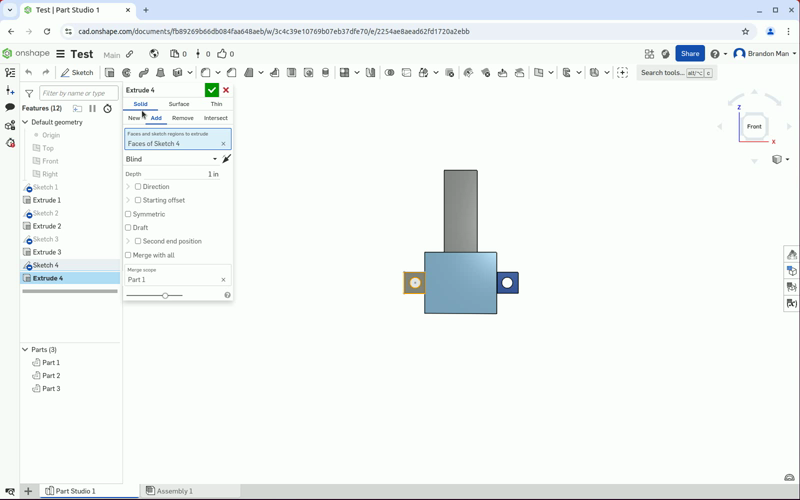
mouse_move(137, 120)
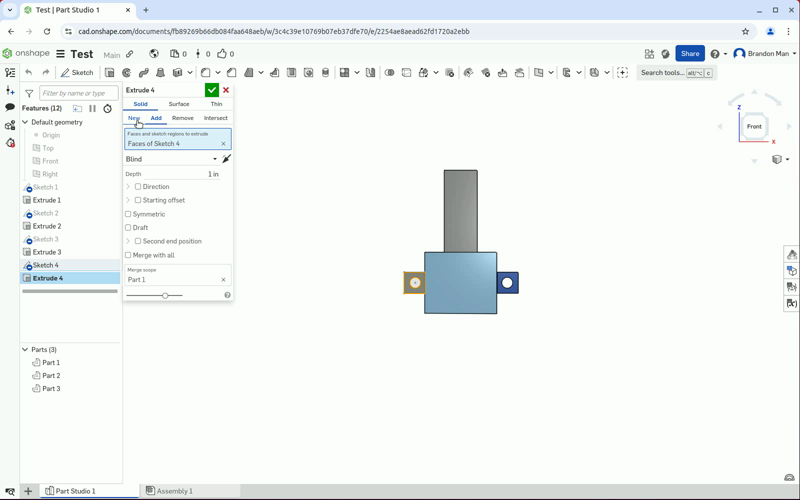
click(137, 120)
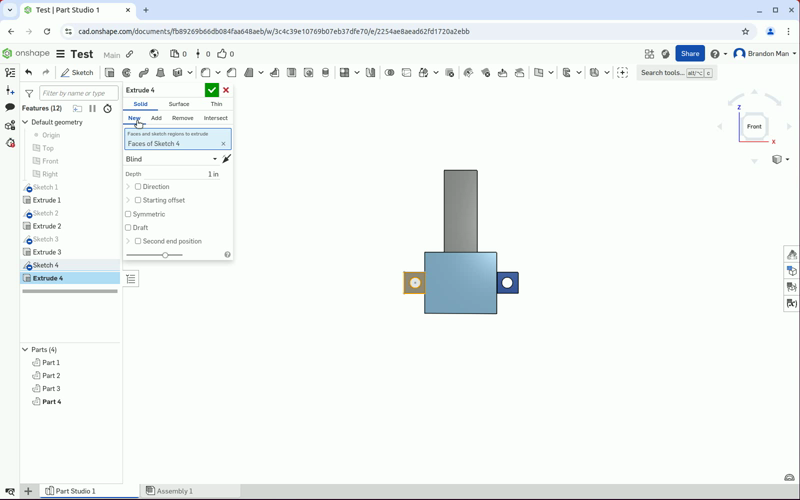
key(tab, 4)
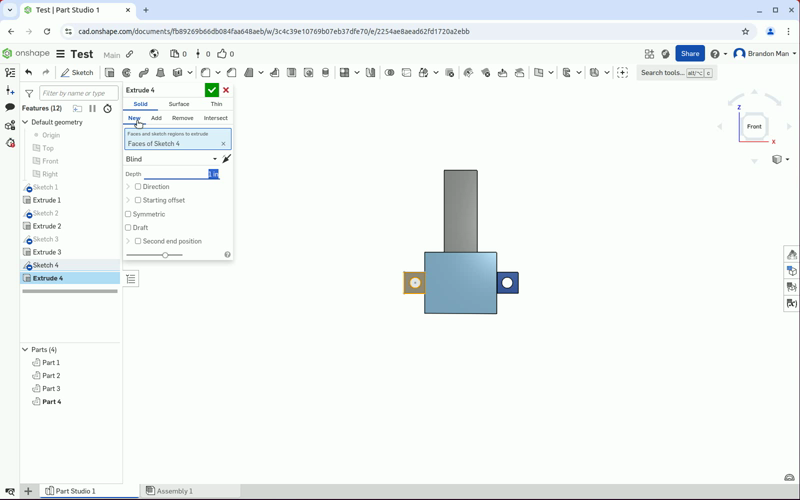
text(3.611)
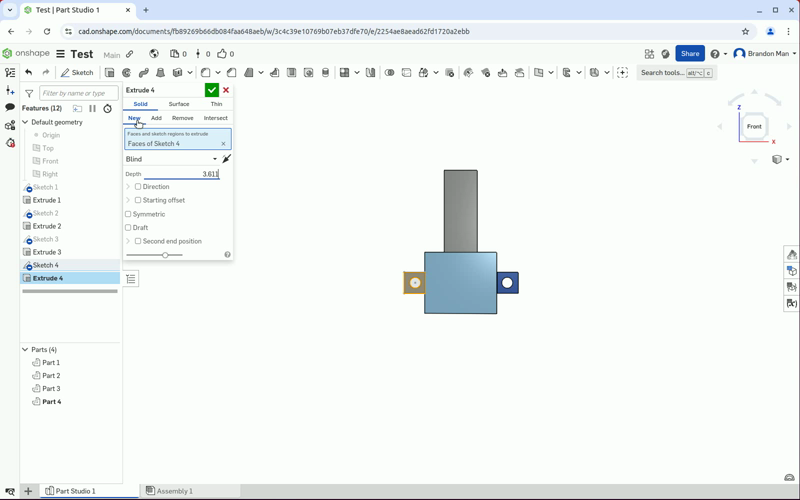
key(enter)
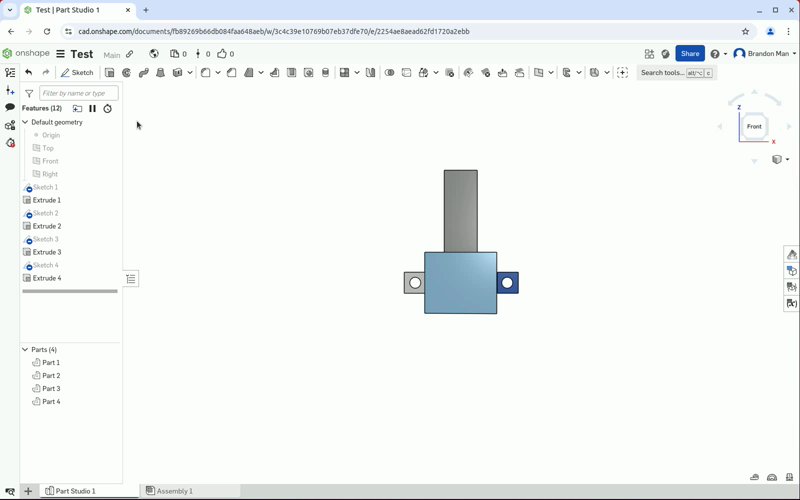
key(shift+h)
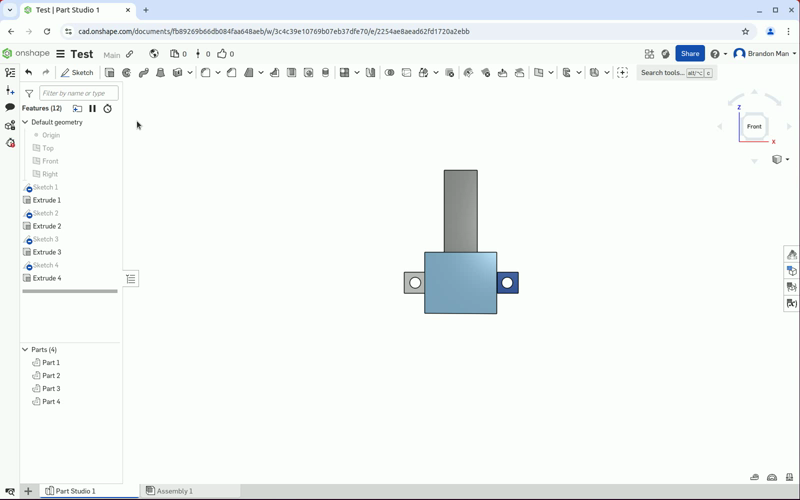
key(shift+h)
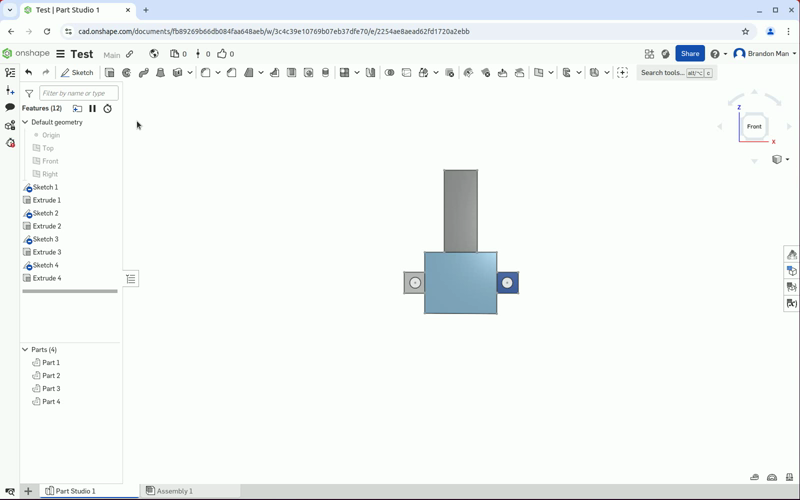
key(shift+7)
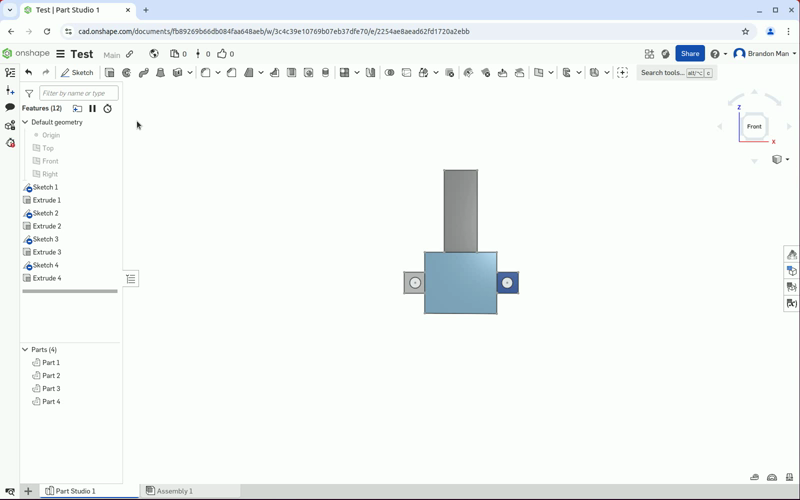
key(left, 2)
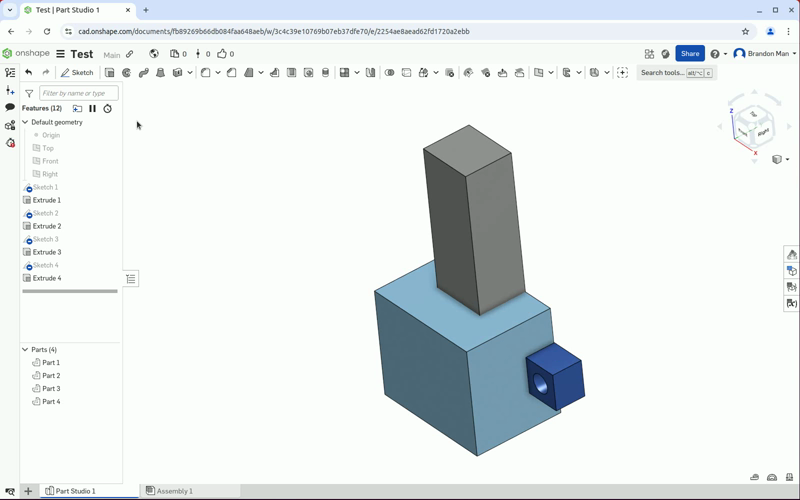
key(down, 2)
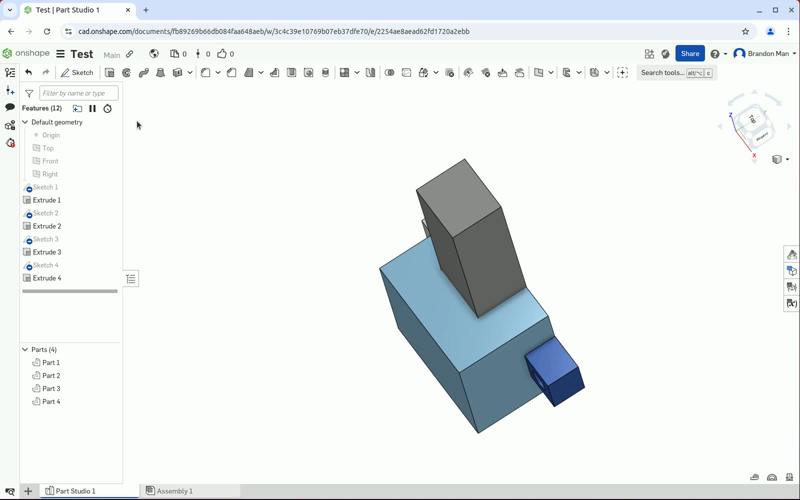
key(up, 2)
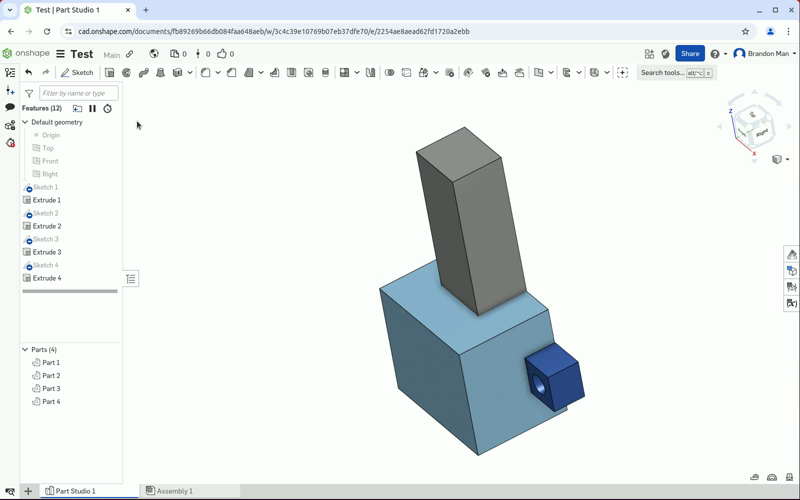
key(right, 2)
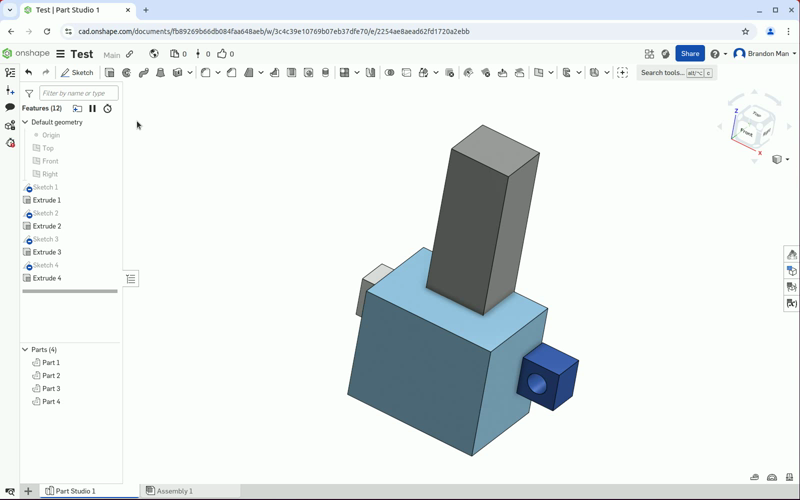
mouse_move(73, 189)
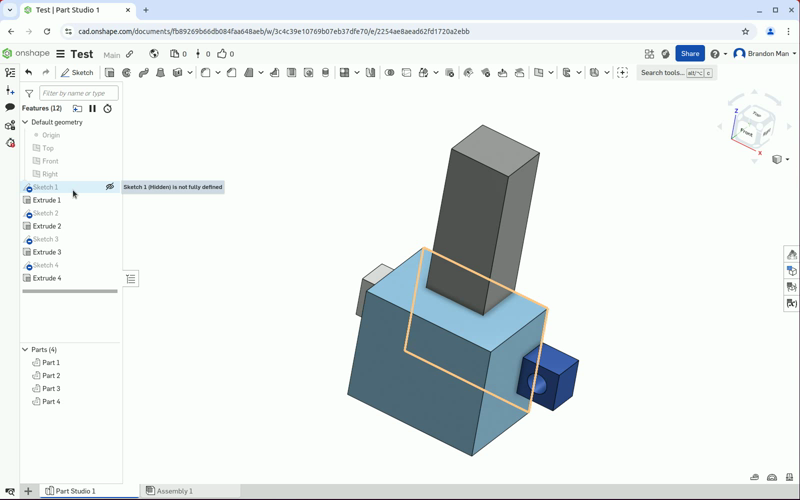
click(73, 189)